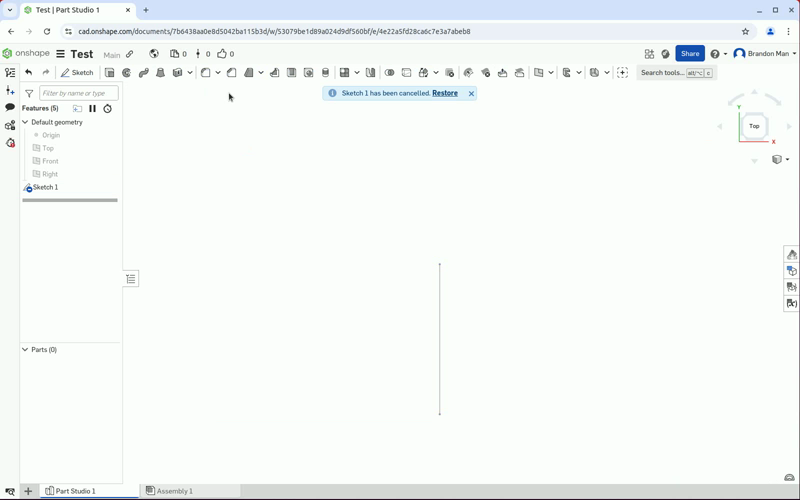
key(shift+h)
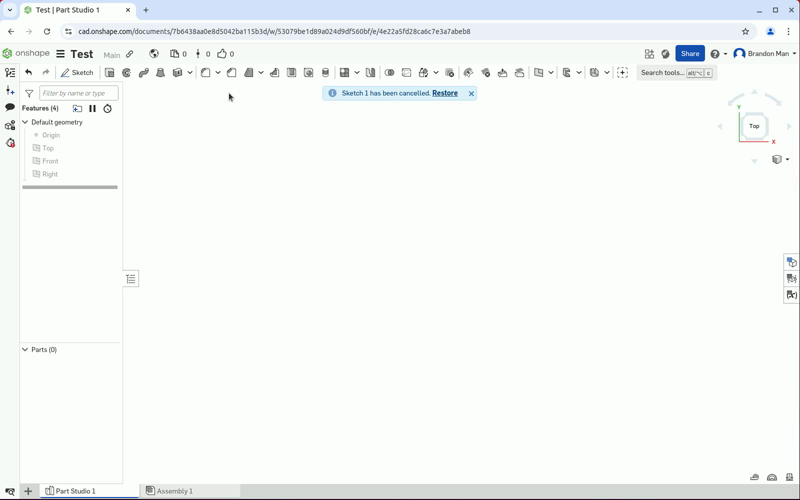
mouse_move(73, 352)
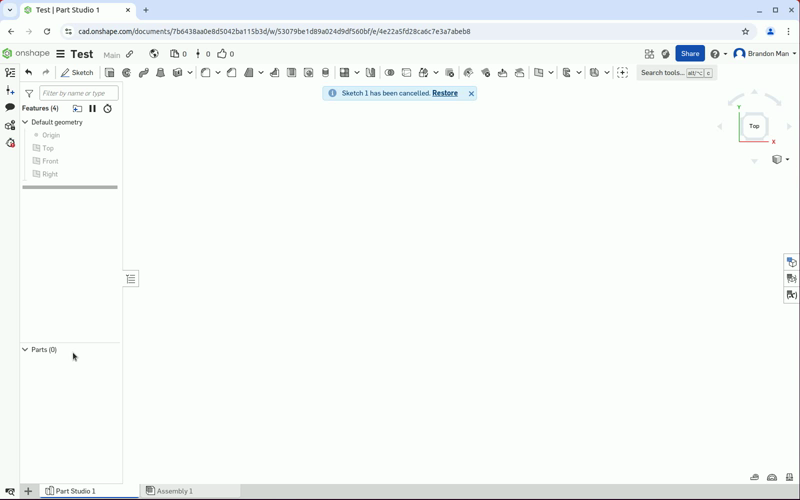
key(y)
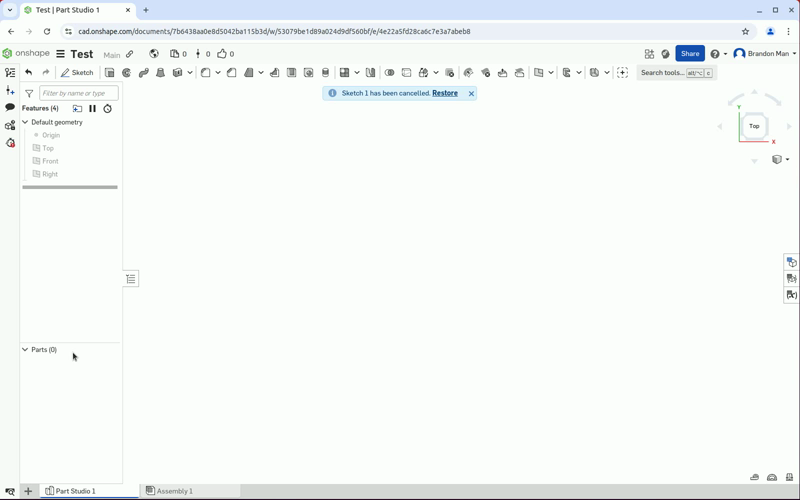
key(shift+p)
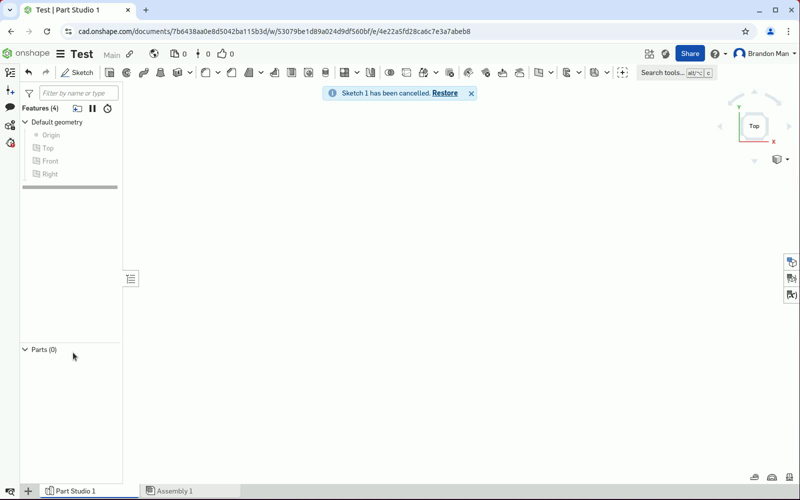
key(space)
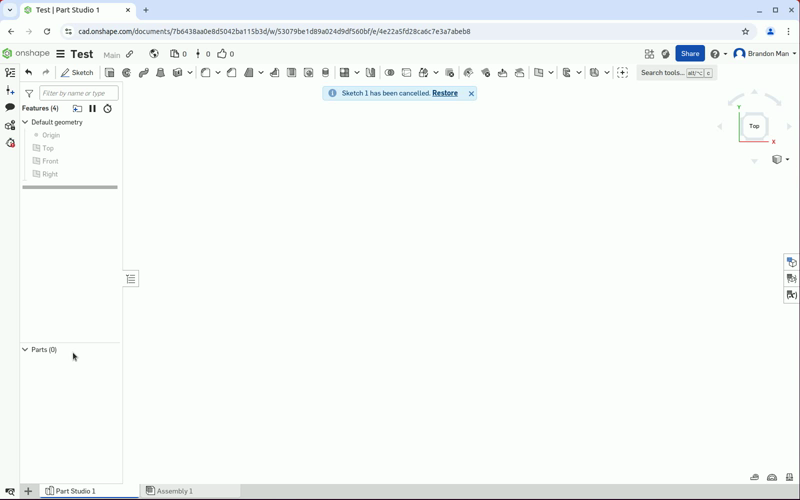
key_down(shift)
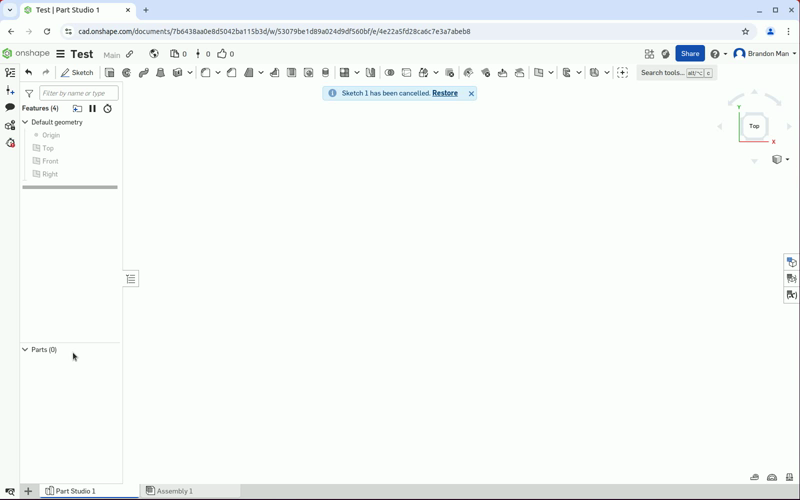
key(up)
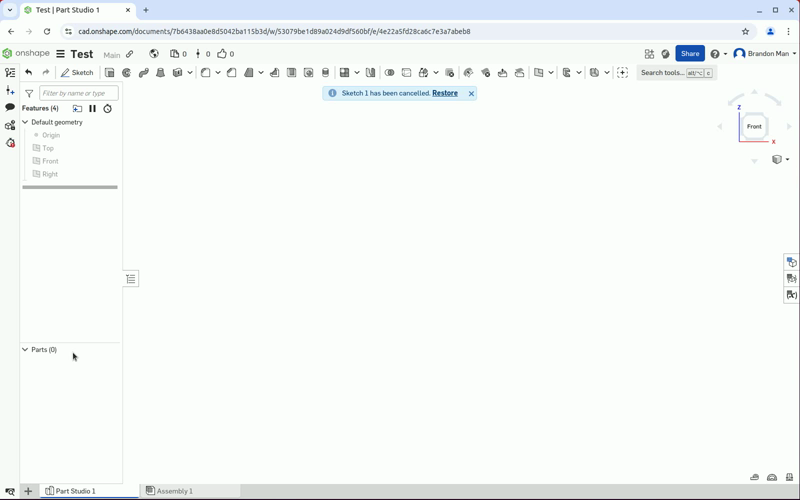
key_up(shift)
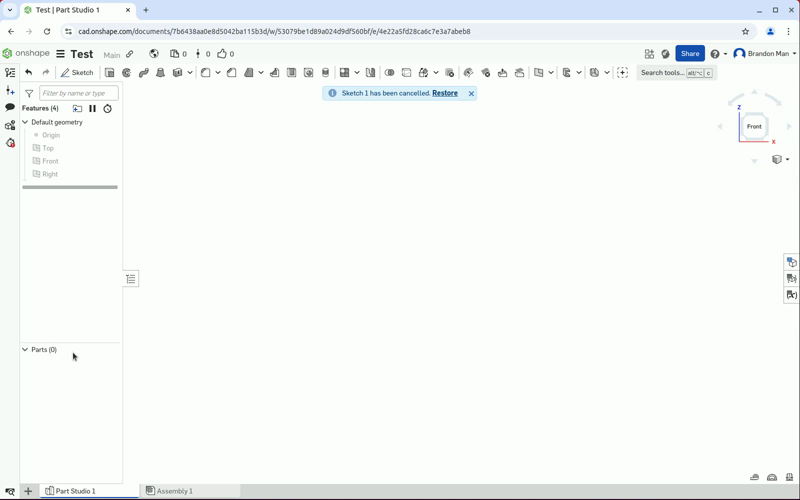
mouse_move(73, 352)
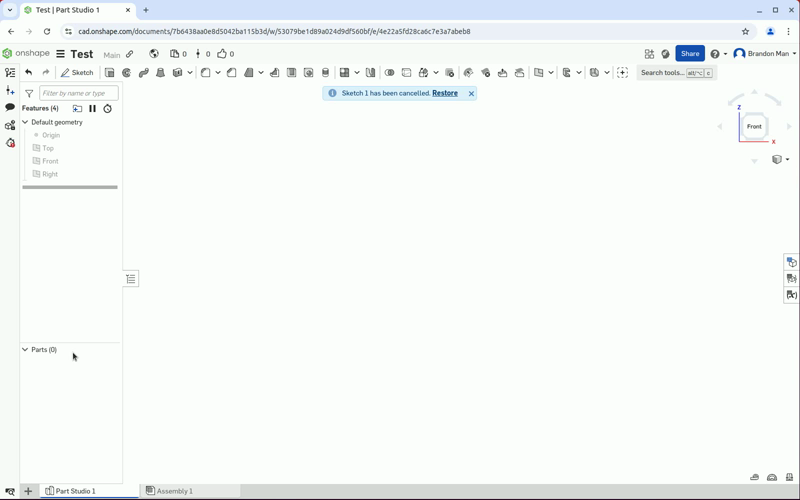
key(shift+y)
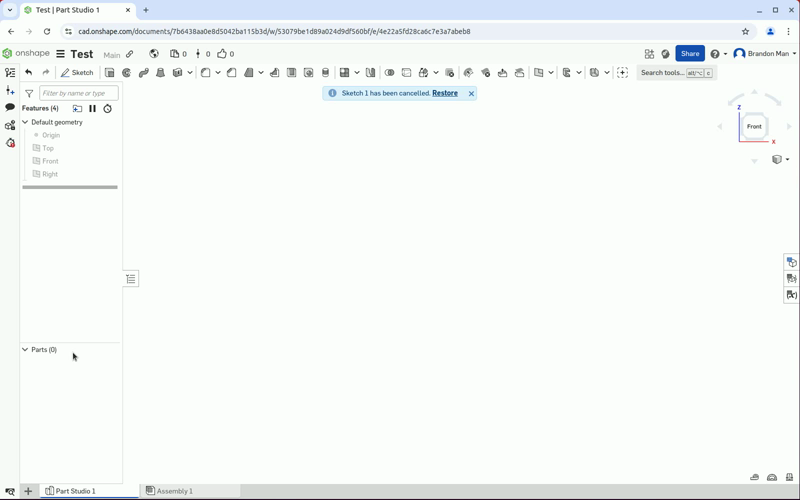
key(shift+s)
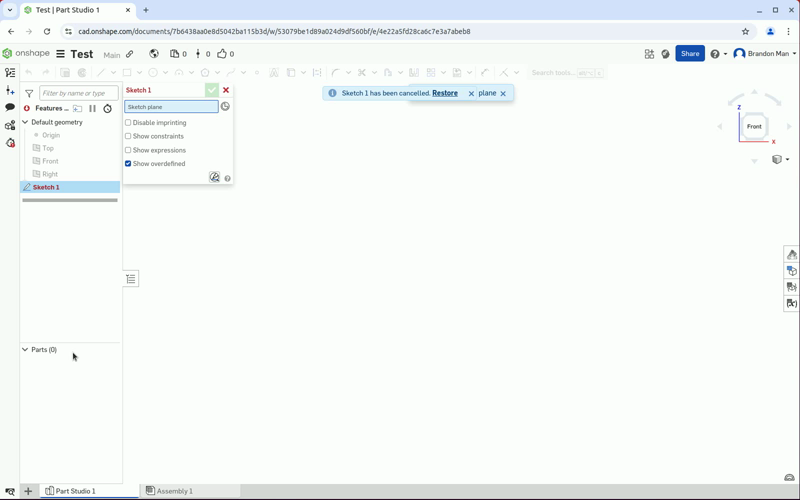
mouse_move(73, 163)
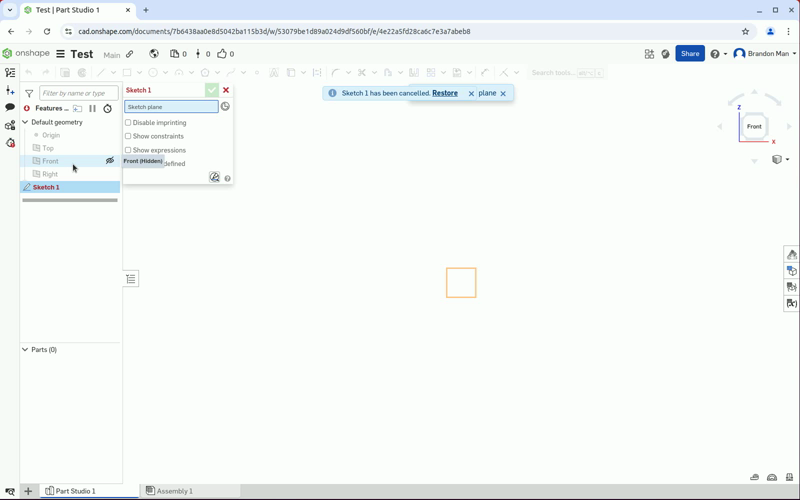
click(73, 163)
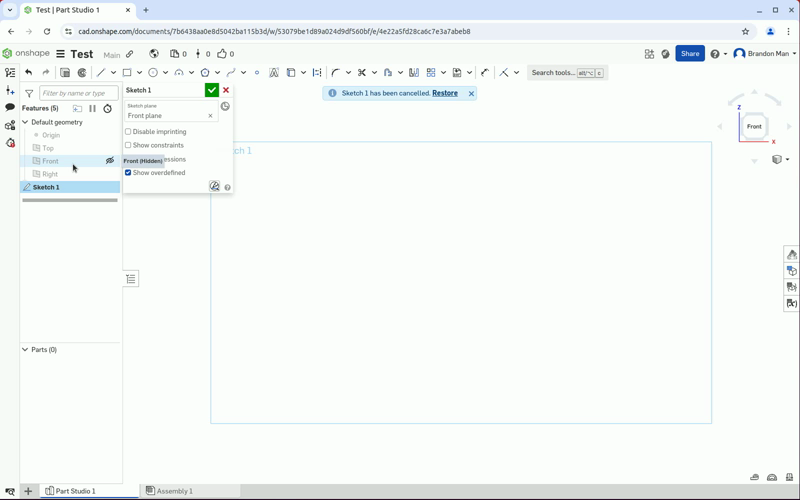
mouse_move(73, 352)
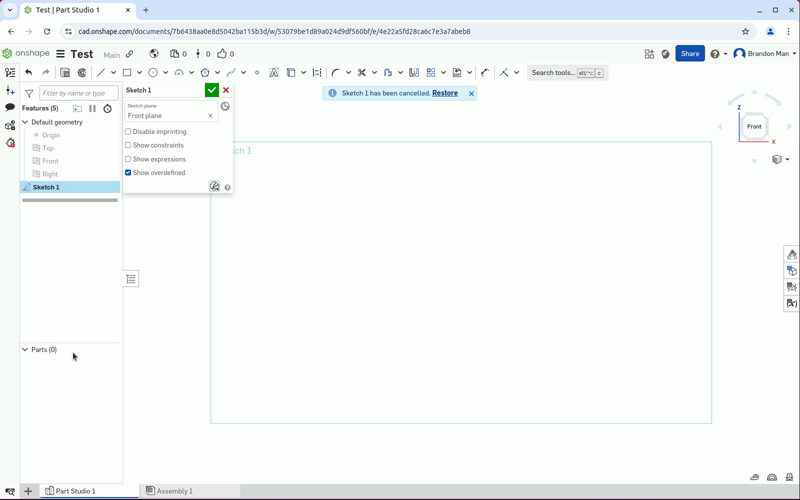
key(y)
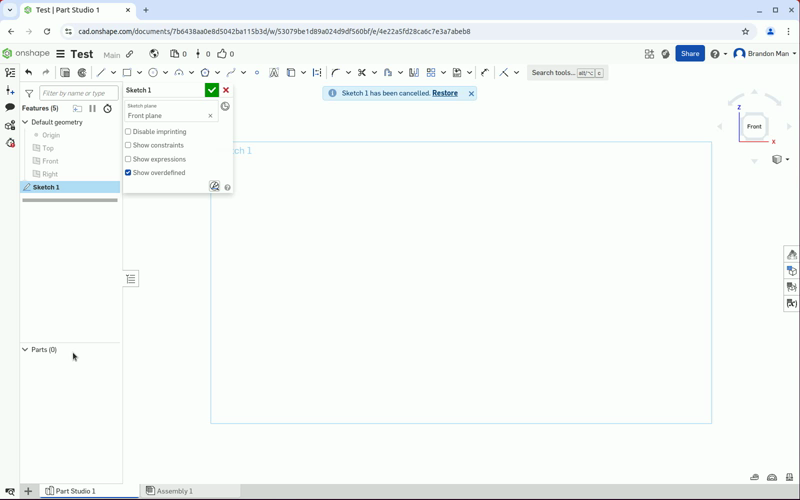
key(l)
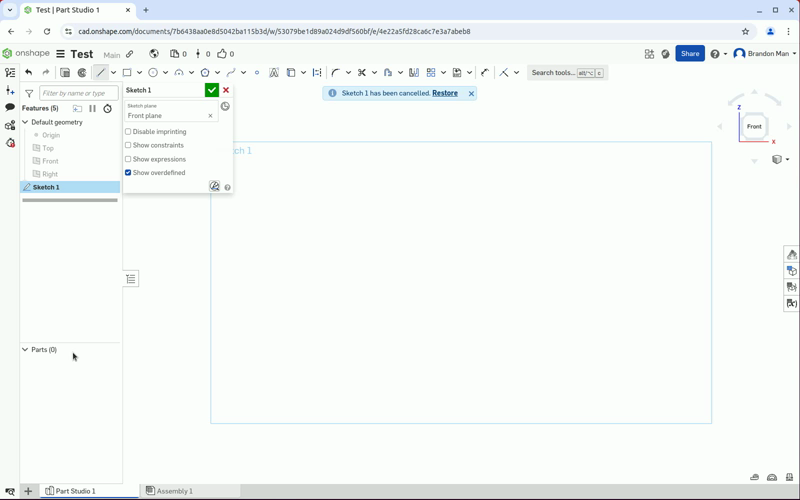
key_down(shift)
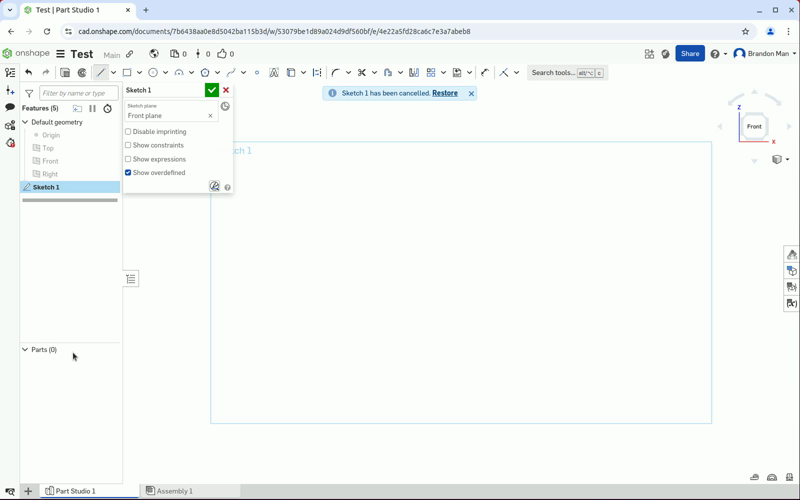
mouse_move(430, 313)
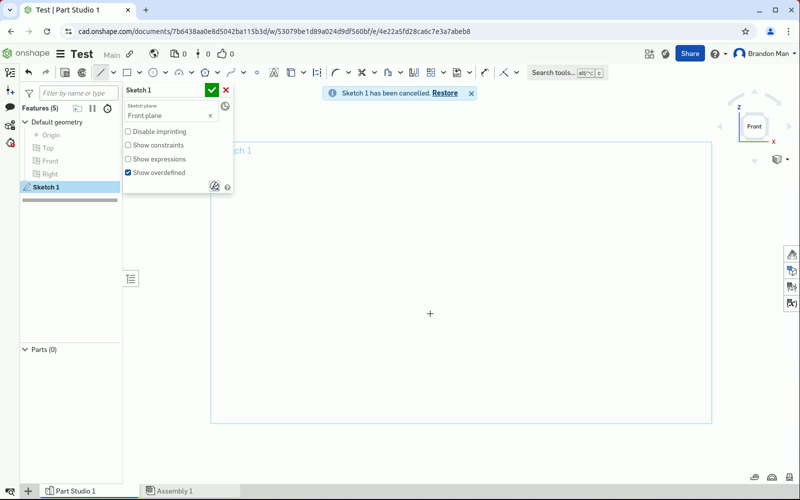
click(430, 313)
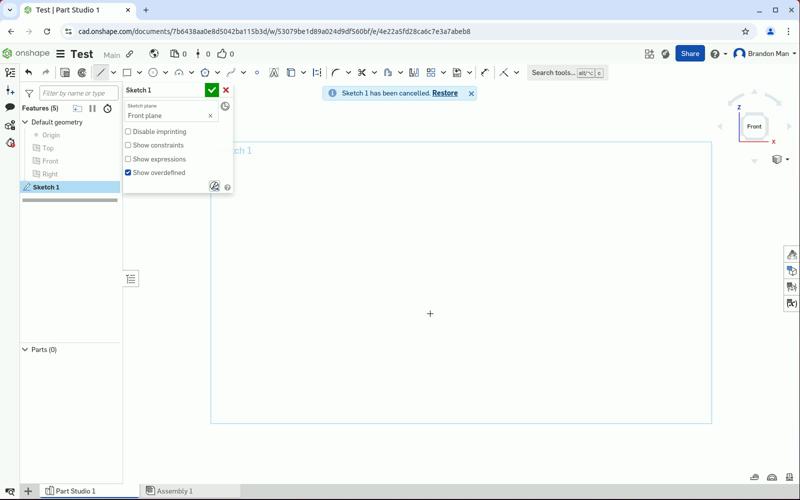
key_up(shift)
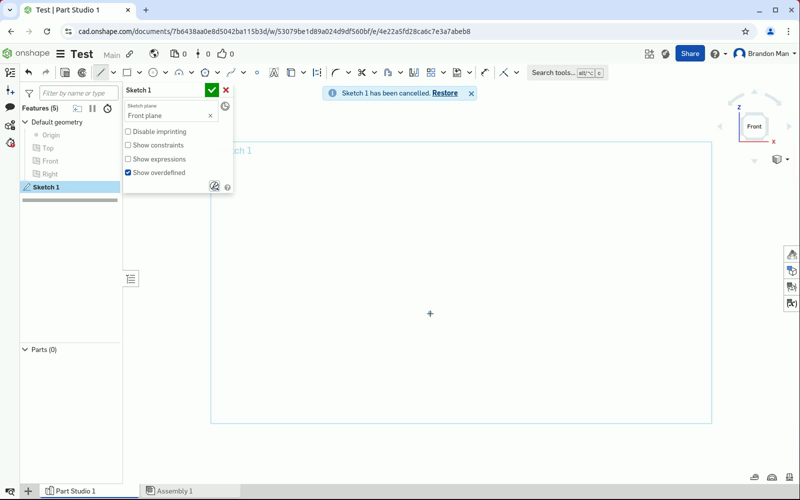
key_down(shift)
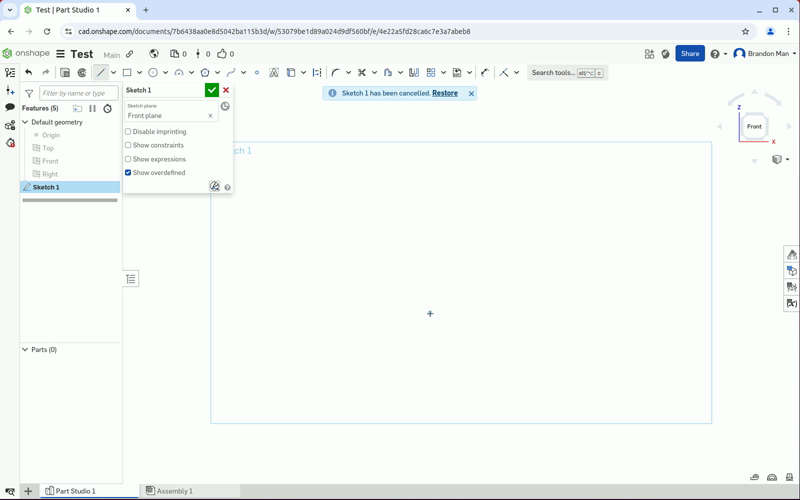
mouse_move(492, 313)
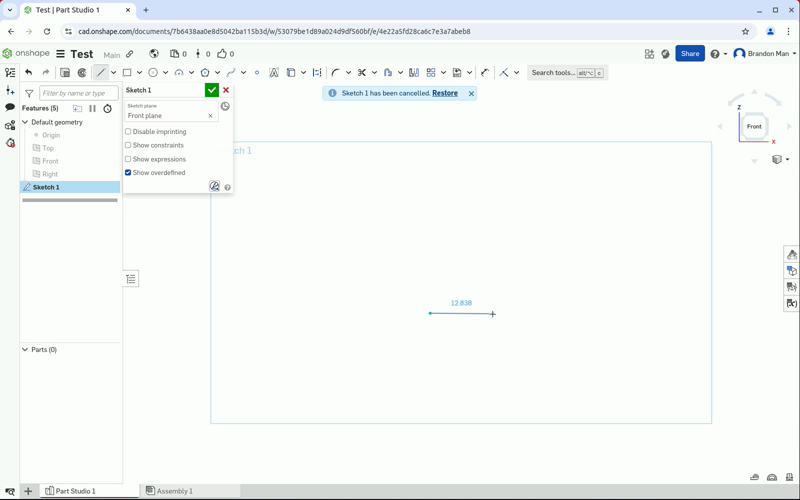
click(492, 313)
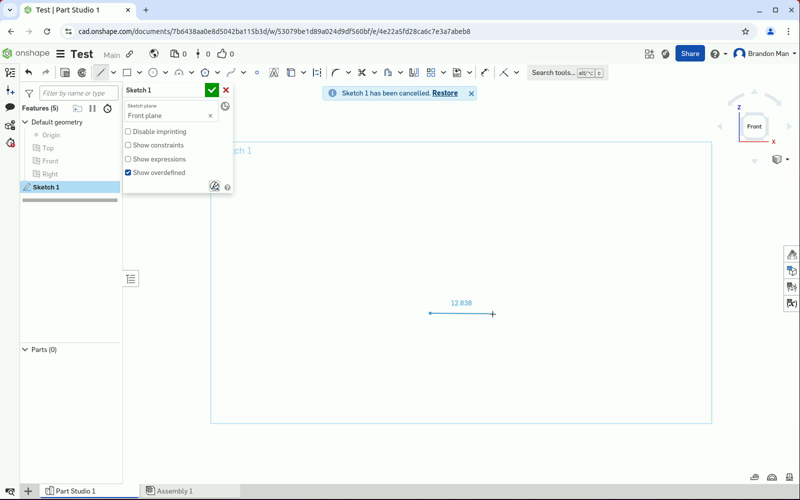
key_up(shift)
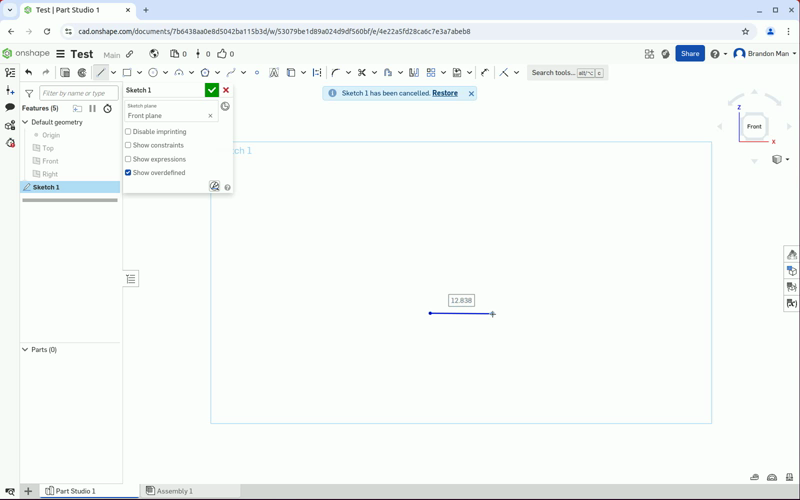
key_down(shift)
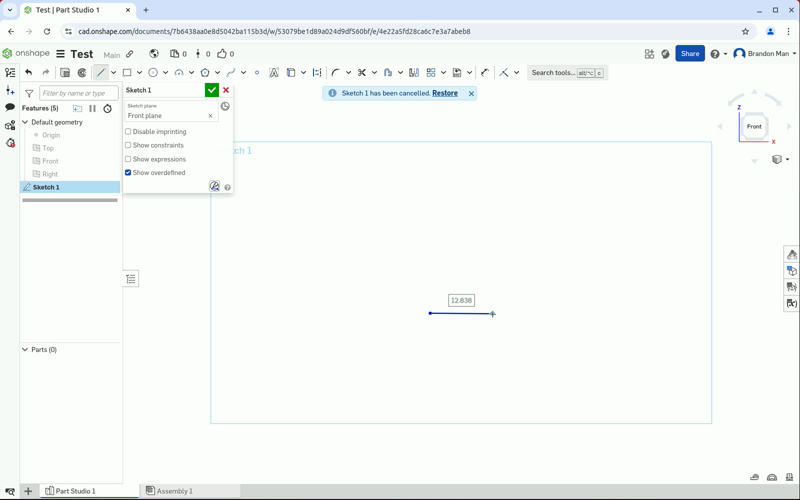
mouse_move(492, 250)
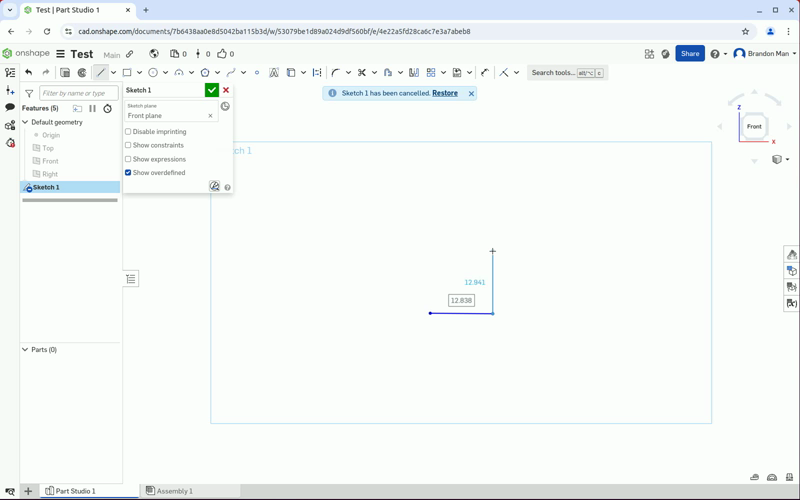
click(492, 250)
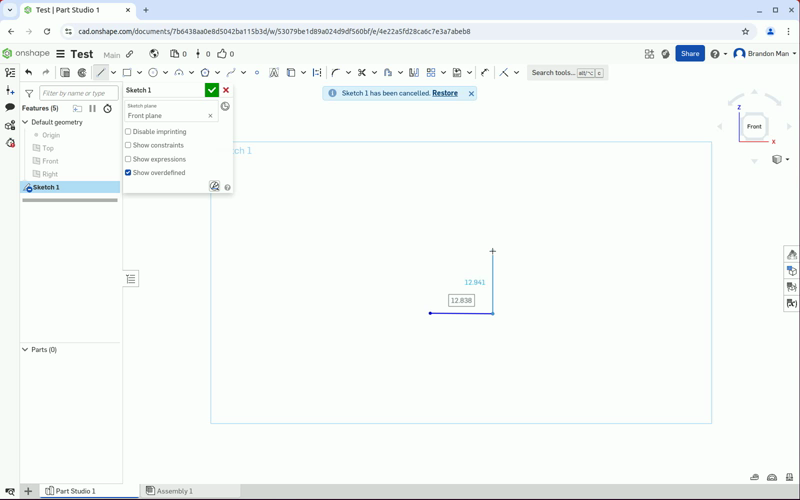
key_up(shift)
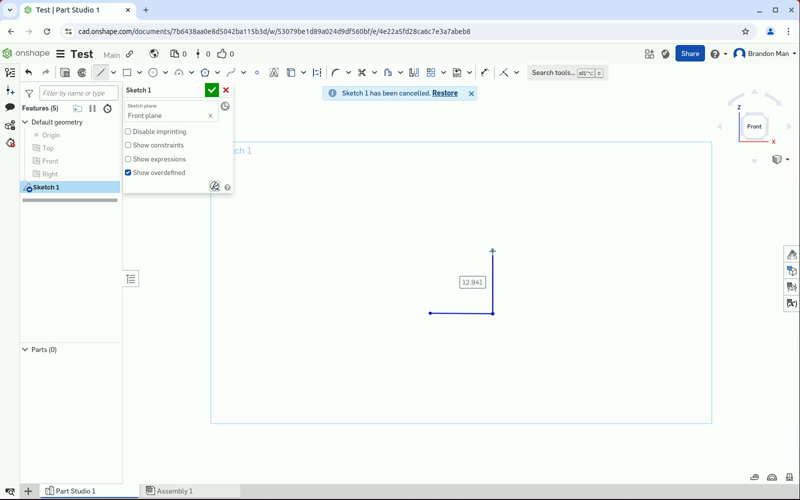
key_down(shift)
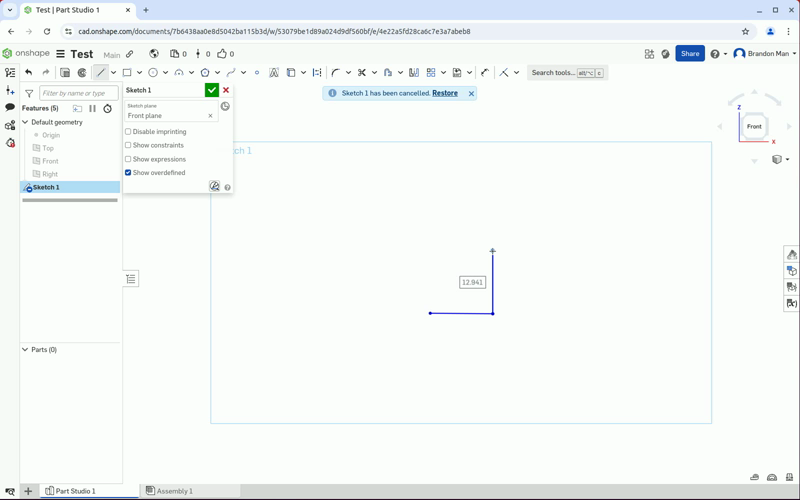
mouse_move(430, 250)
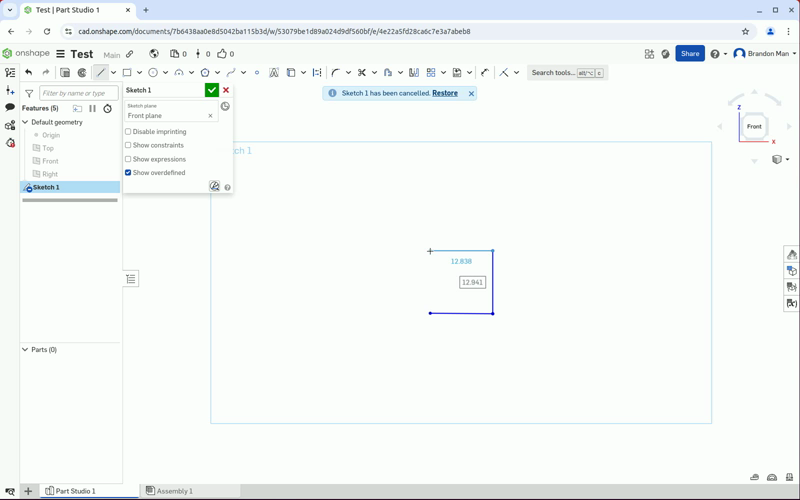
click(430, 250)
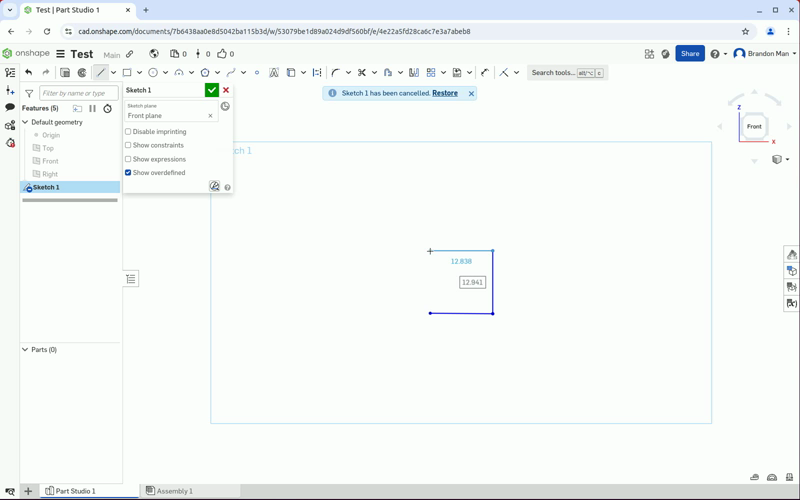
key_up(shift)
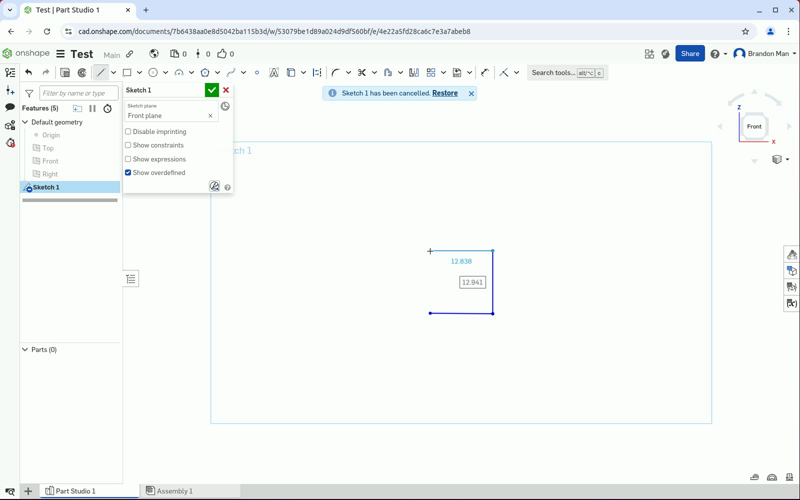
key_down(shift)
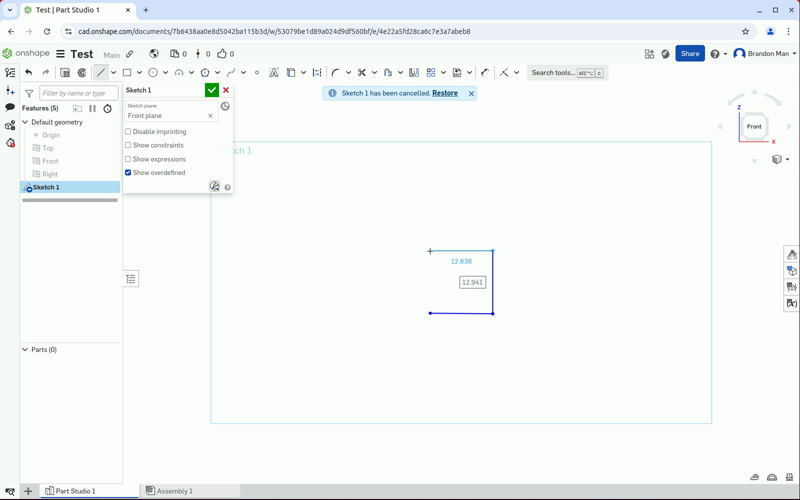
mouse_move(430, 313)
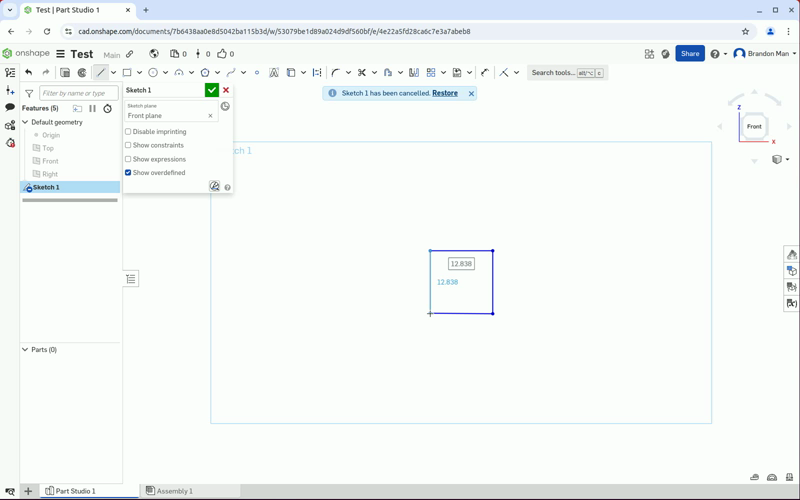
key_up(shift)
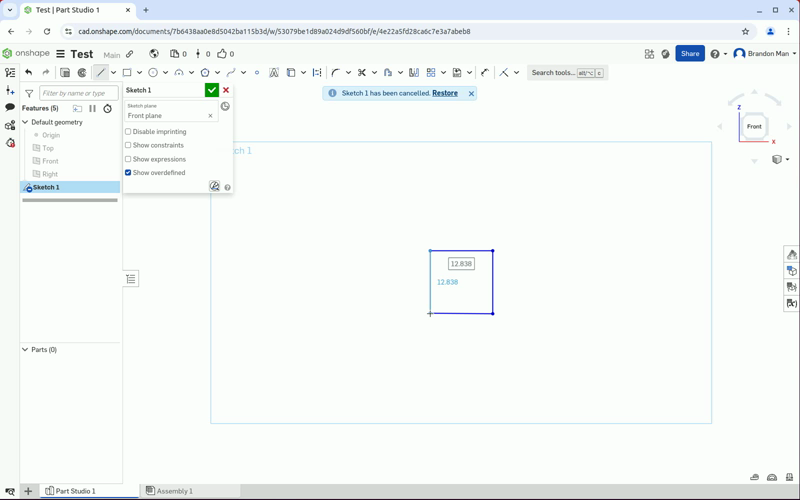
click(430, 313)
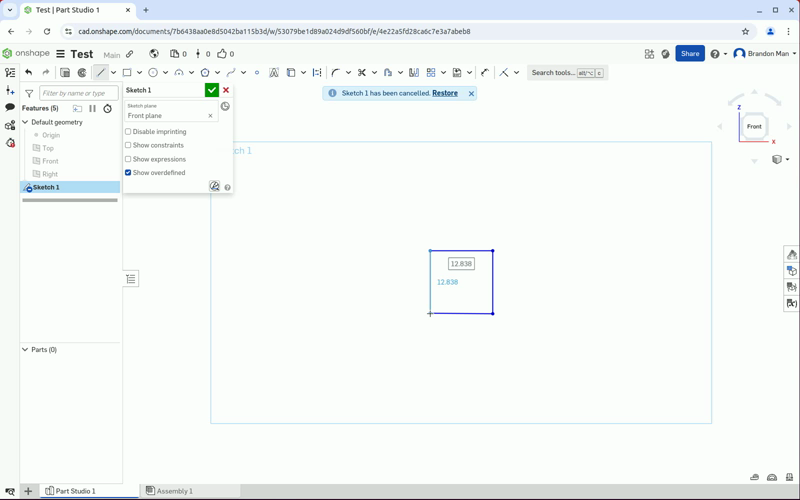
key(esc)
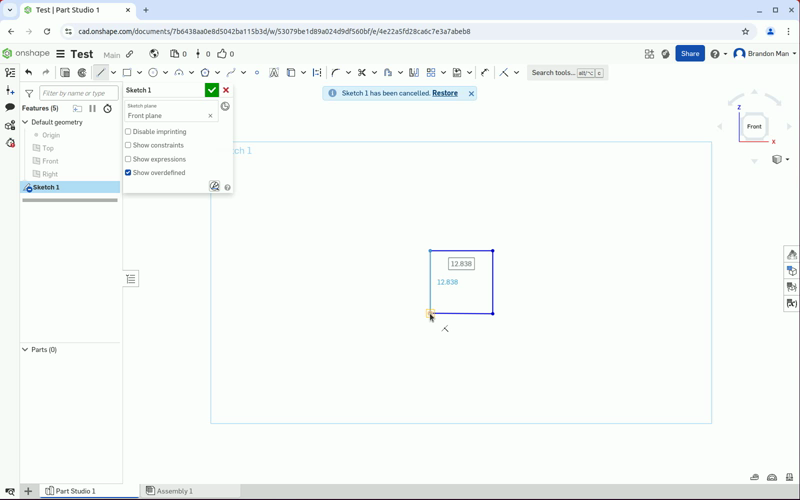
key(l)
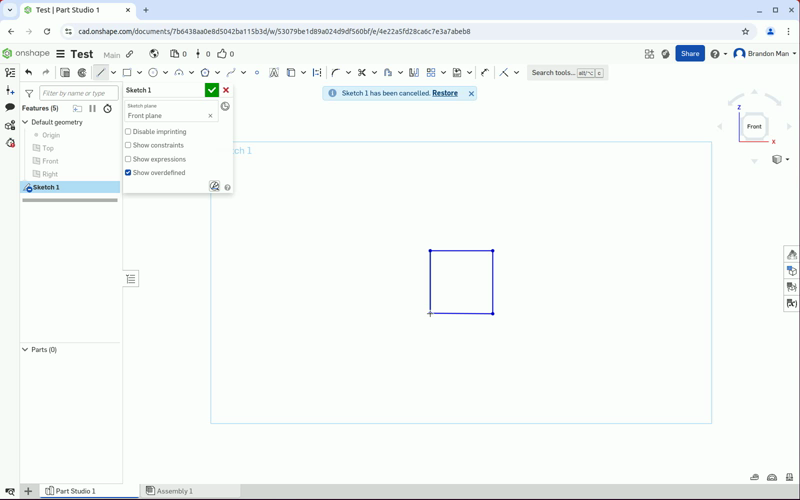
key_down(shift)
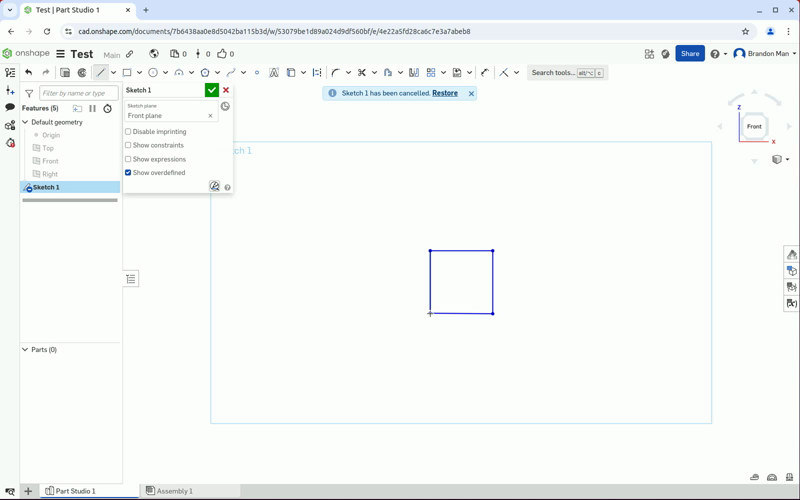
mouse_move(435, 267)
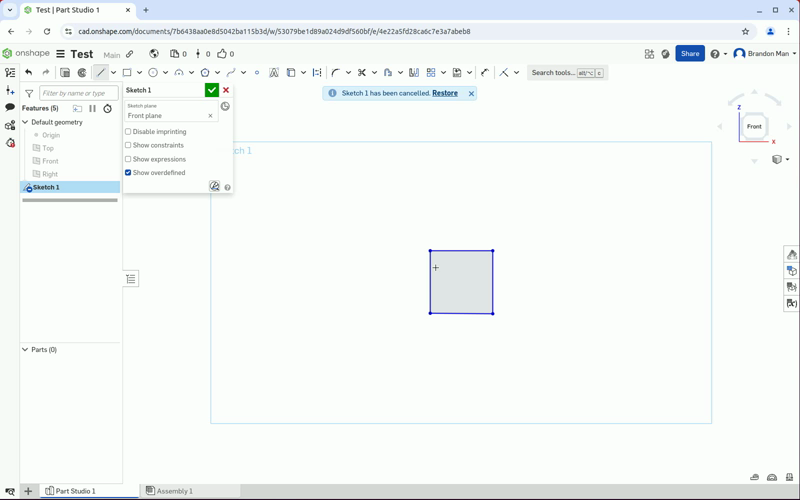
click(435, 267)
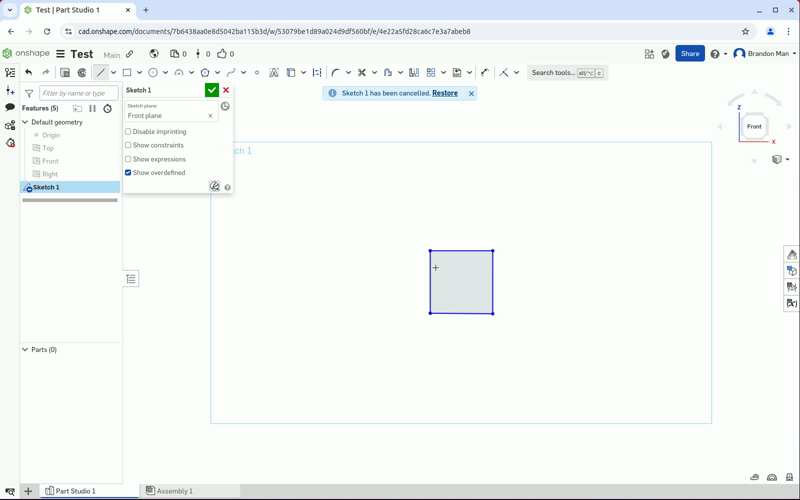
key_up(shift)
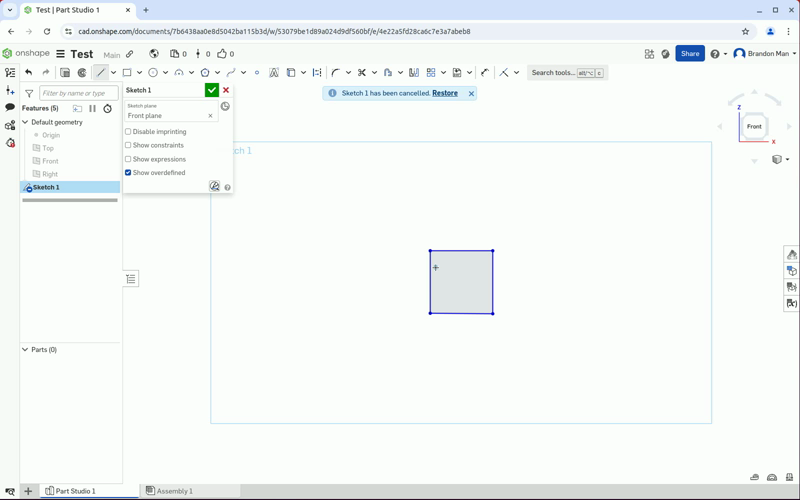
key_down(shift)
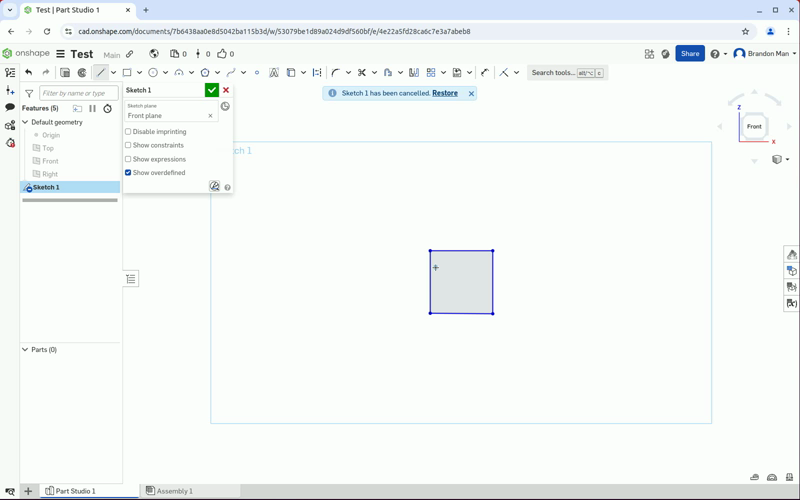
mouse_move(465, 267)
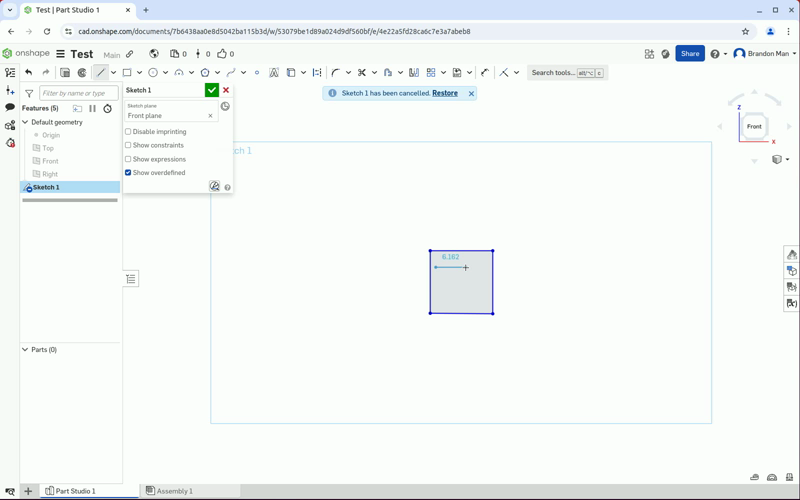
mouse_move(487, 267)
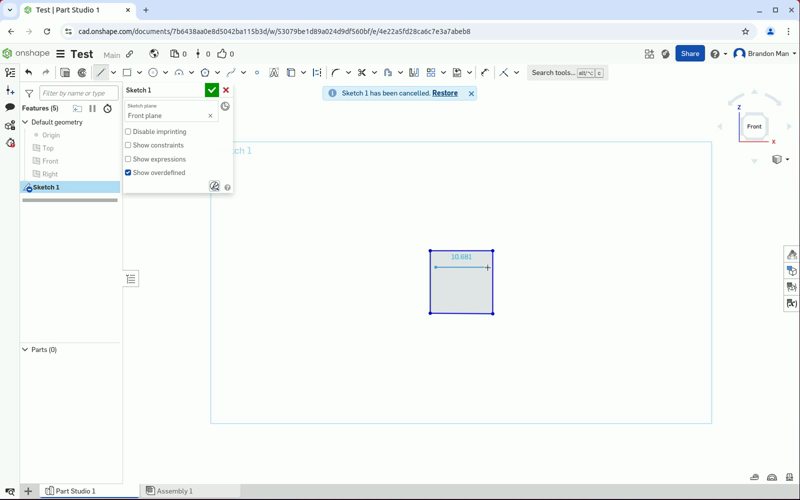
click(487, 267)
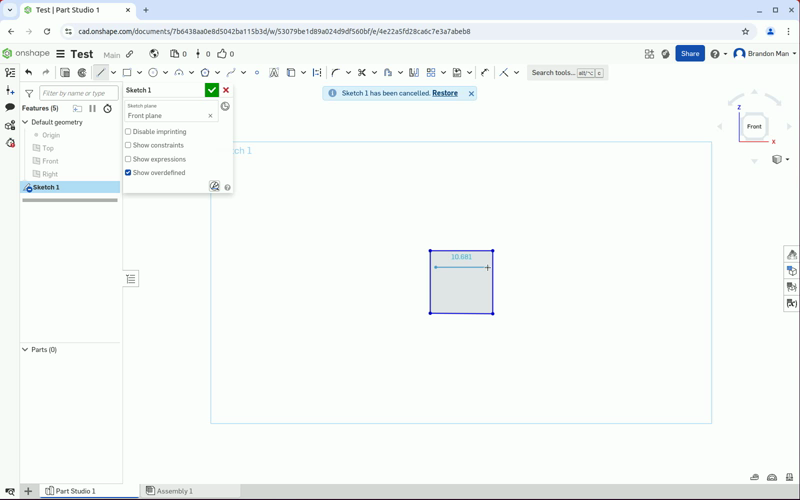
key_up(shift)
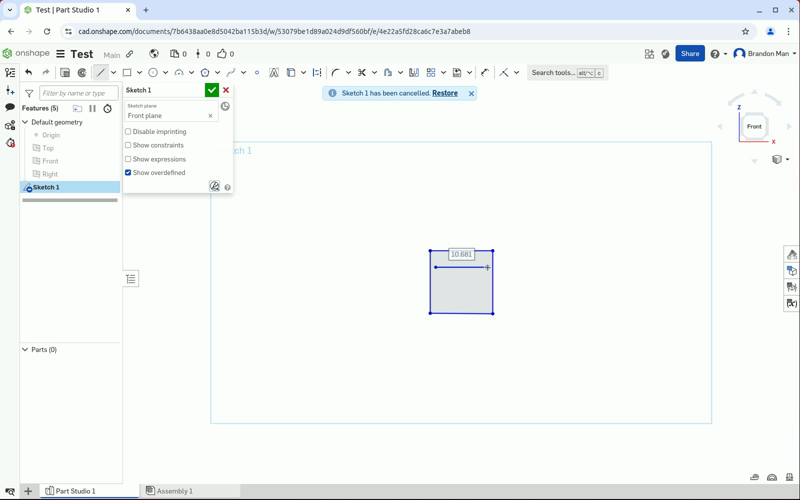
key_down(shift)
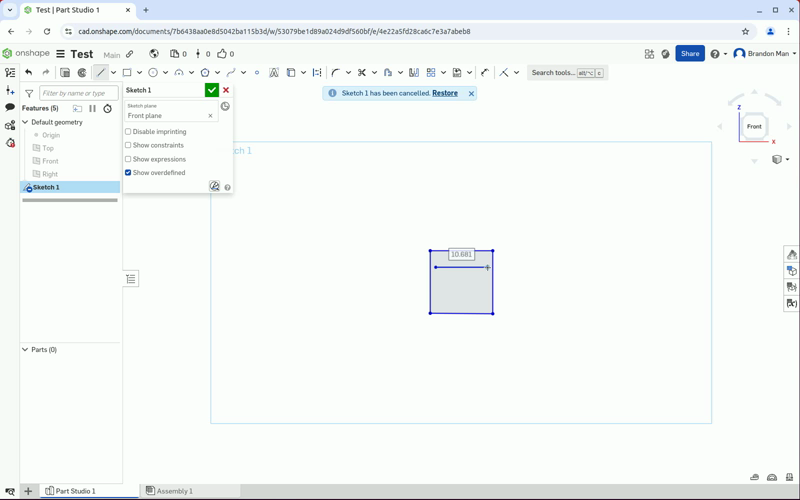
mouse_move(517, 267)
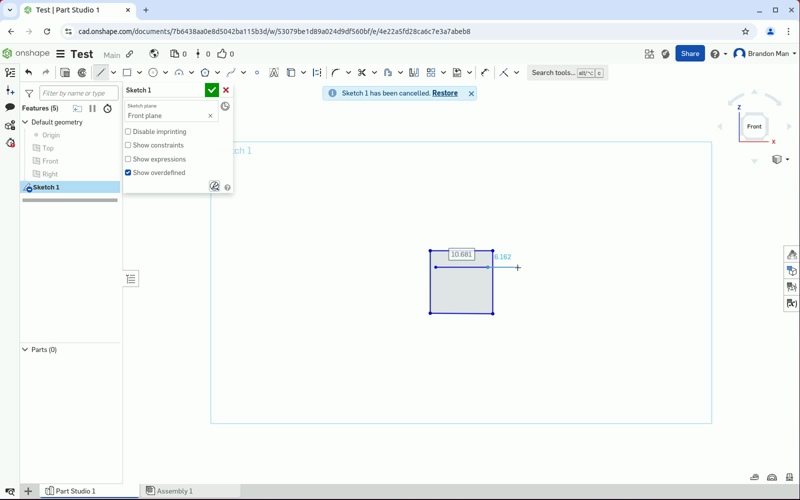
mouse_move(487, 254)
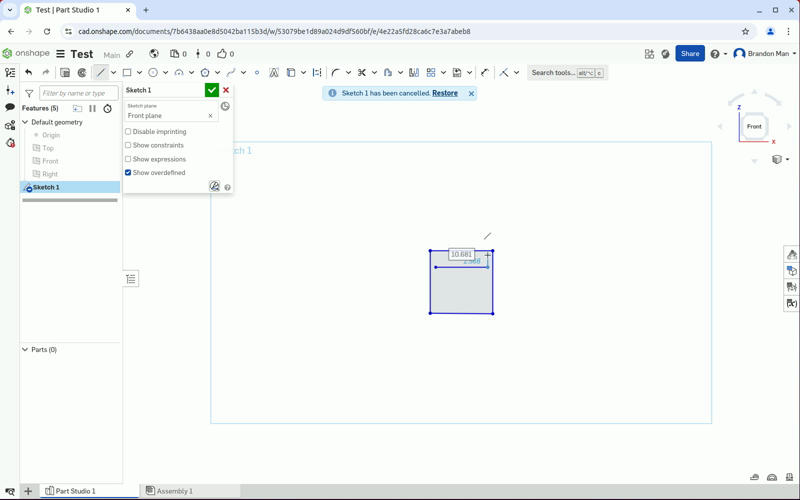
click(487, 254)
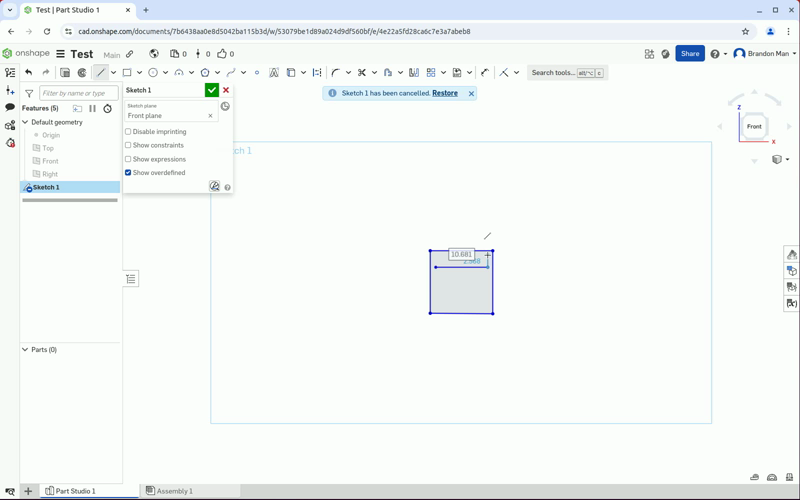
key_up(shift)
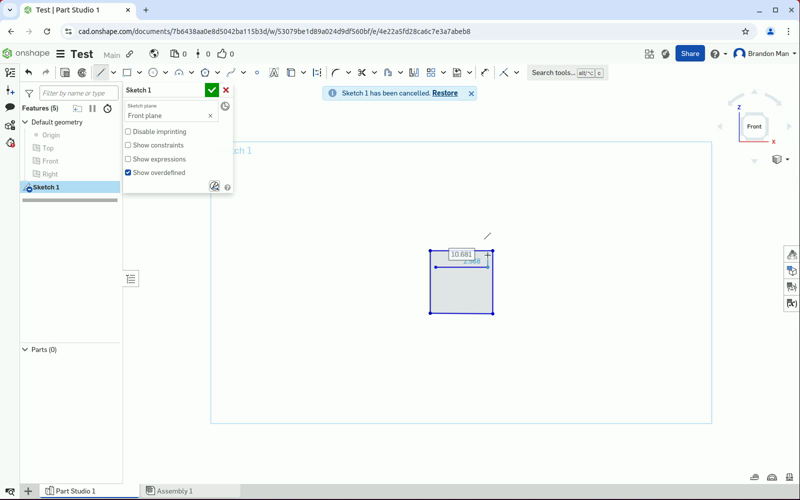
key_down(shift)
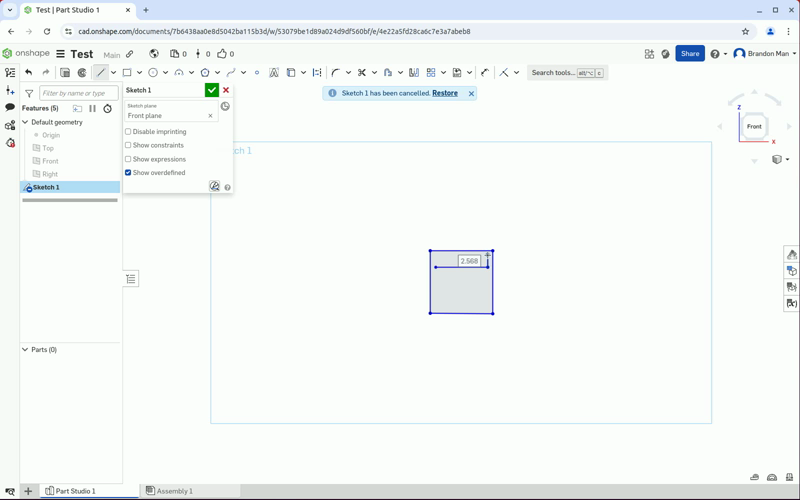
mouse_move(517, 254)
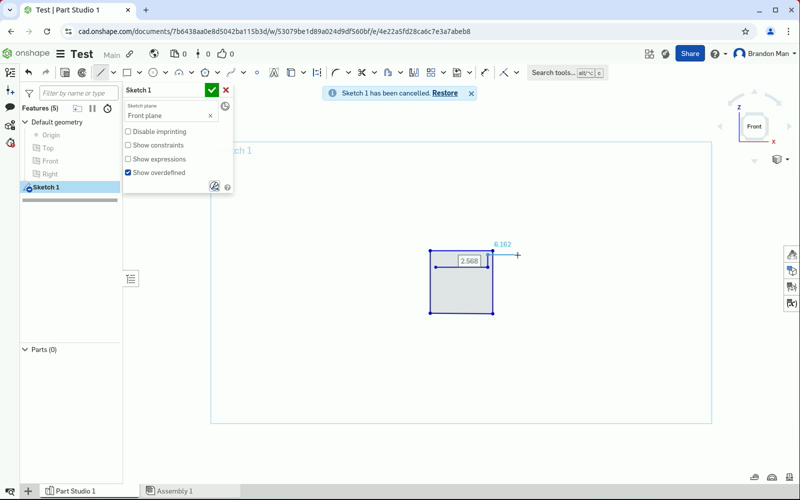
mouse_move(435, 254)
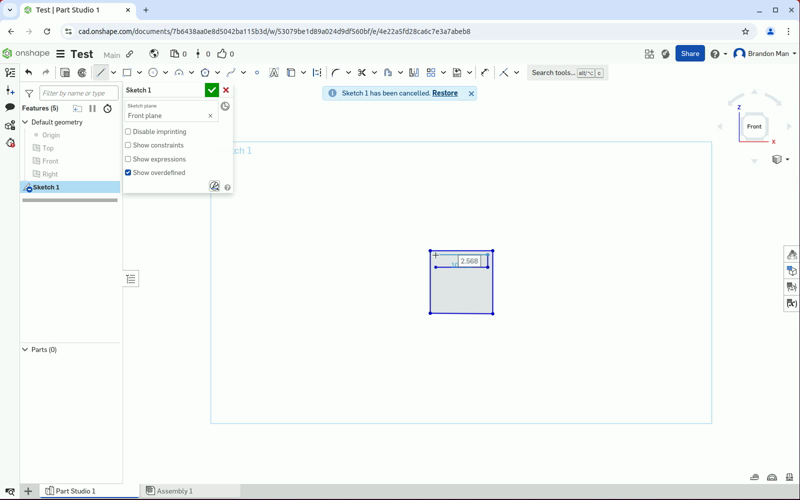
click(435, 254)
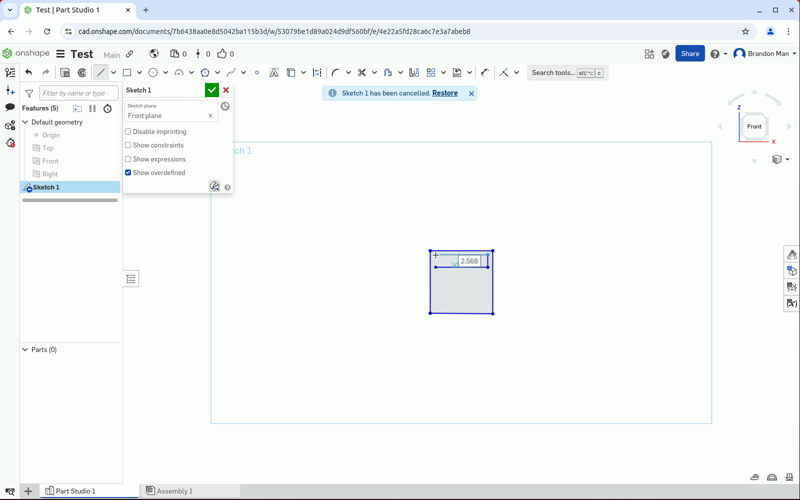
key_up(shift)
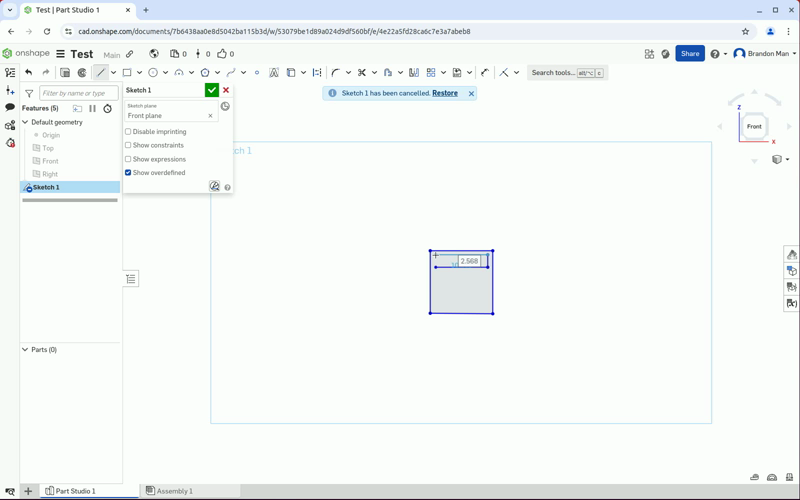
mouse_move(465, 254)
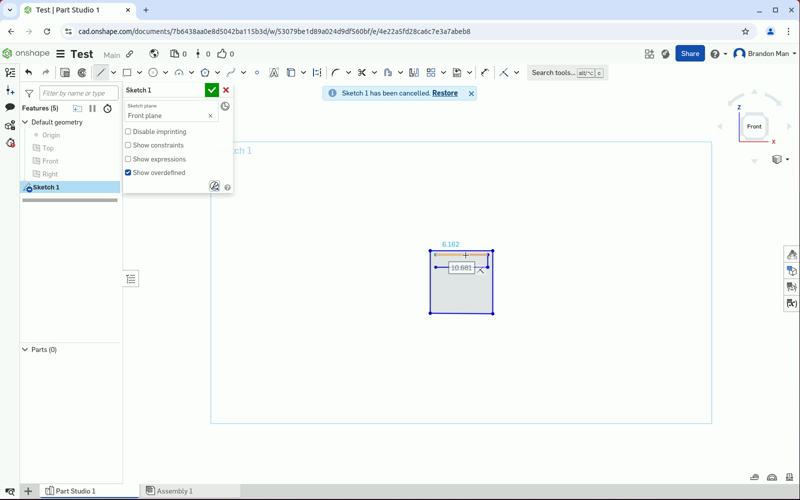
key_down(shift)
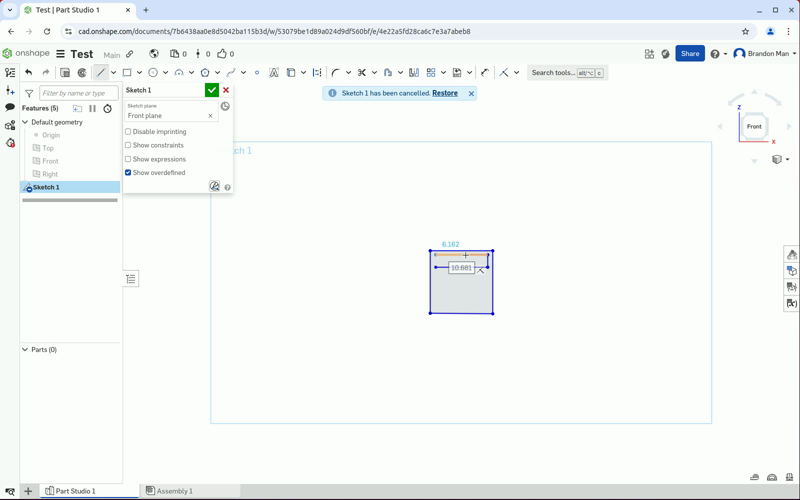
mouse_move(435, 267)
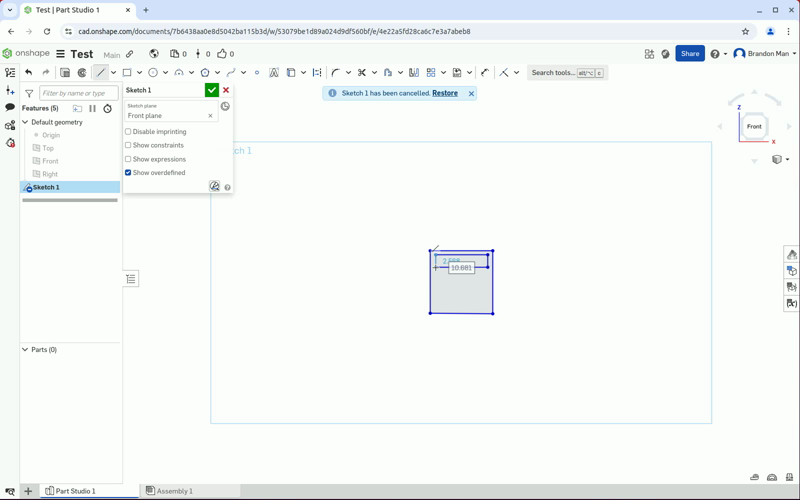
key_up(shift)
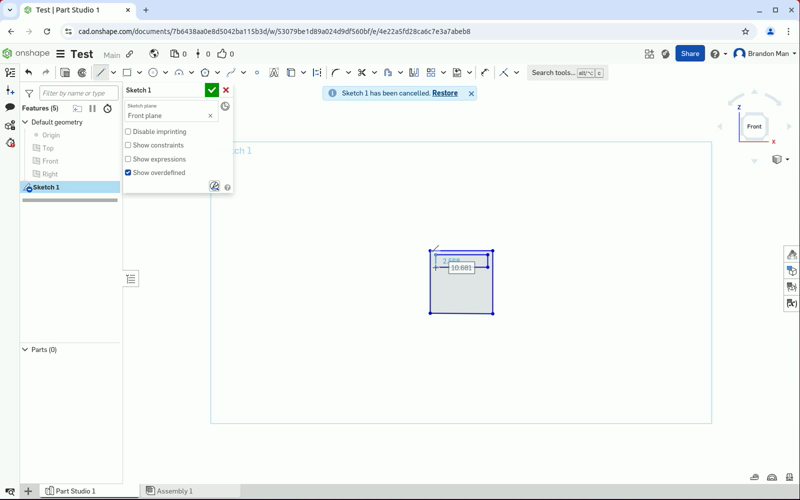
click(435, 267)
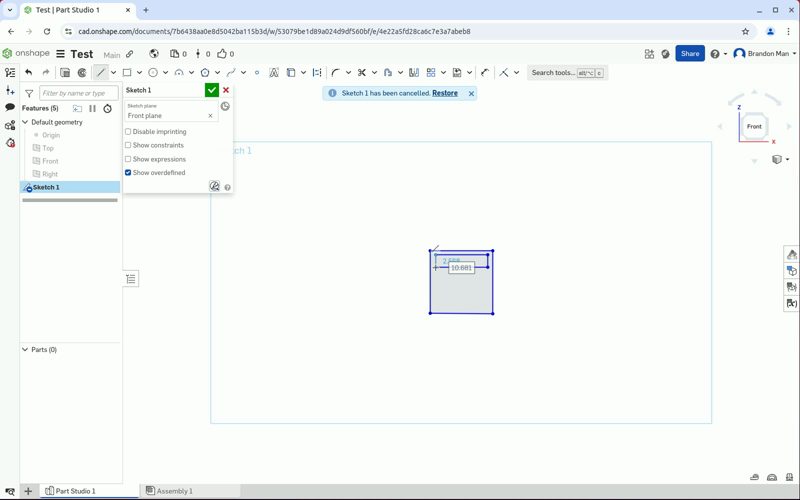
key(esc)
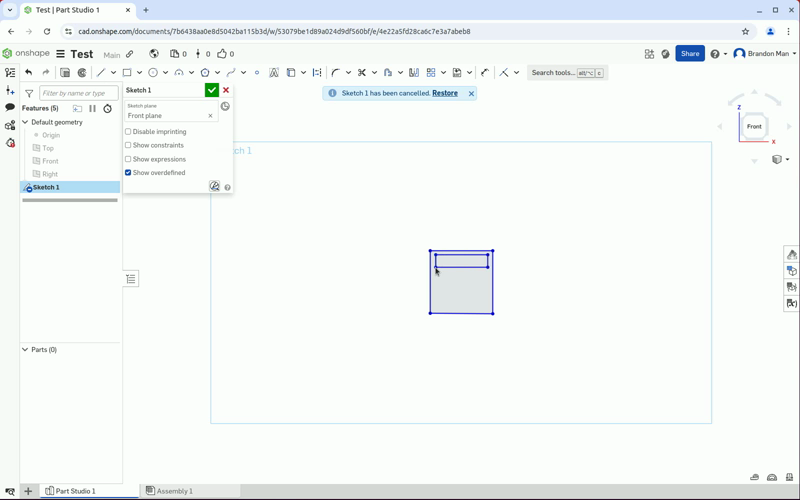
mouse_move(441, 310)
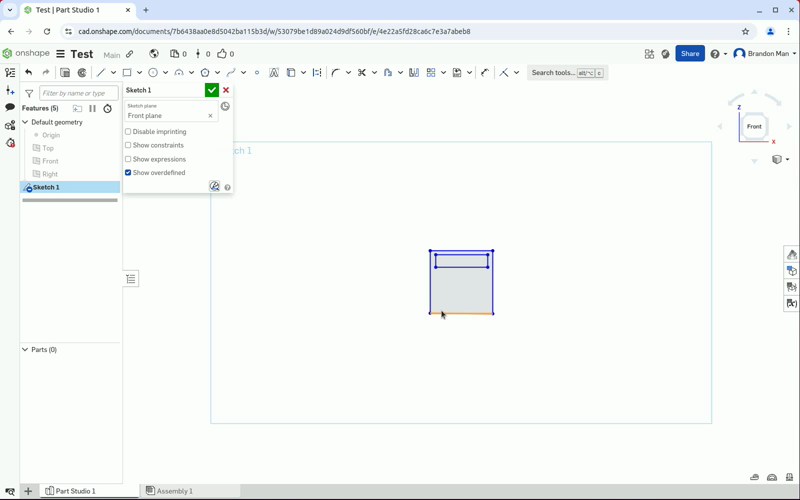
click(441, 310)
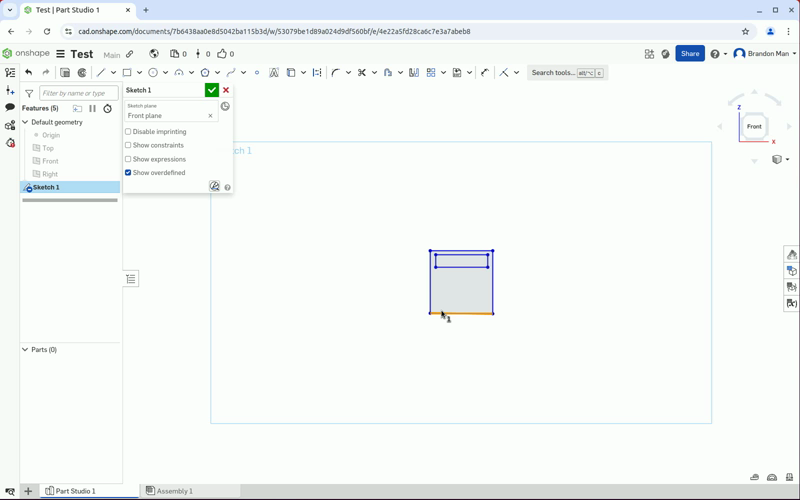
mouse_move(73, 352)
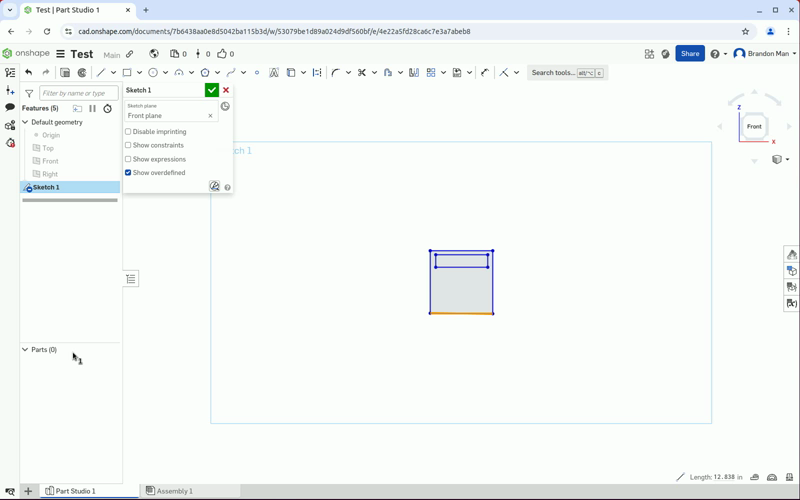
key(shift+y)
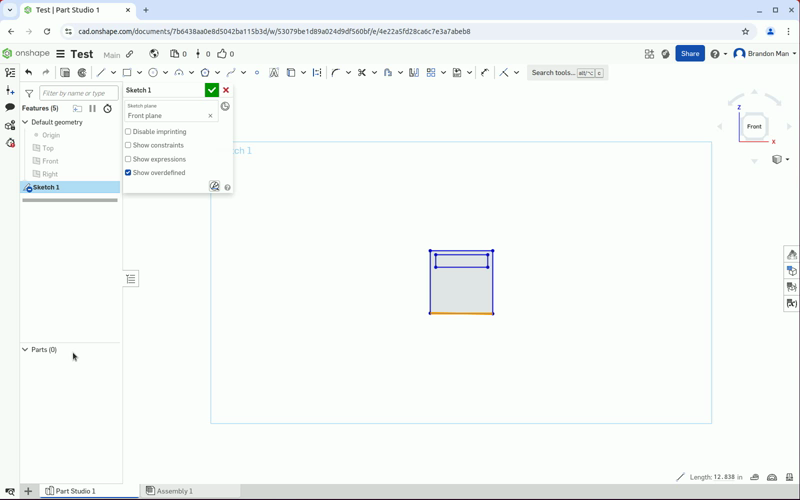
key(shift+e)
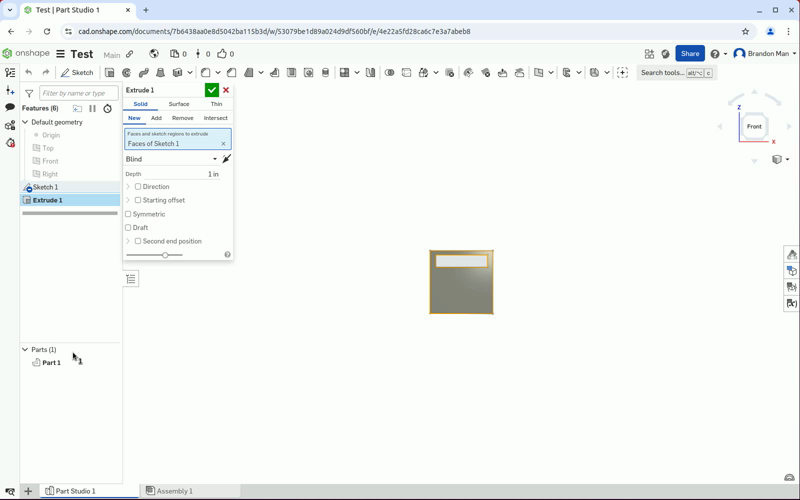
mouse_move(143, 106)
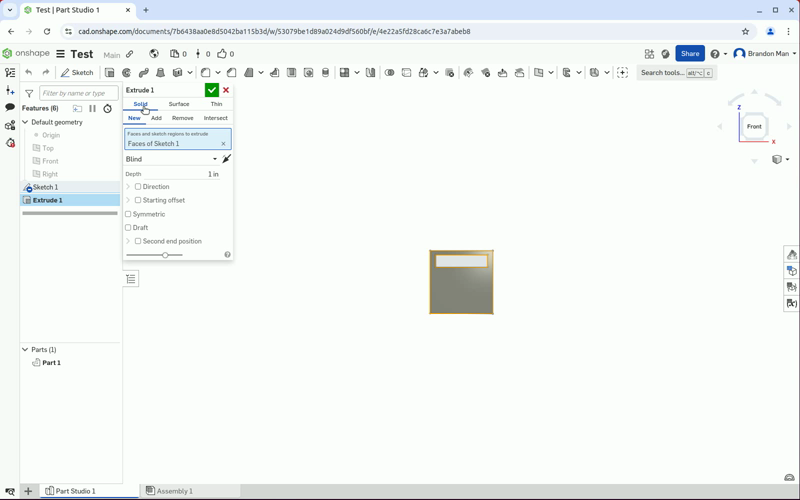
click(143, 106)
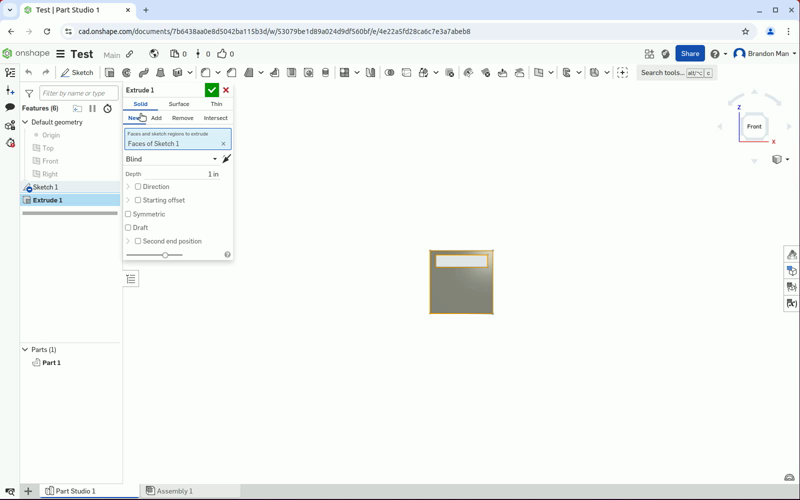
mouse_move(137, 120)
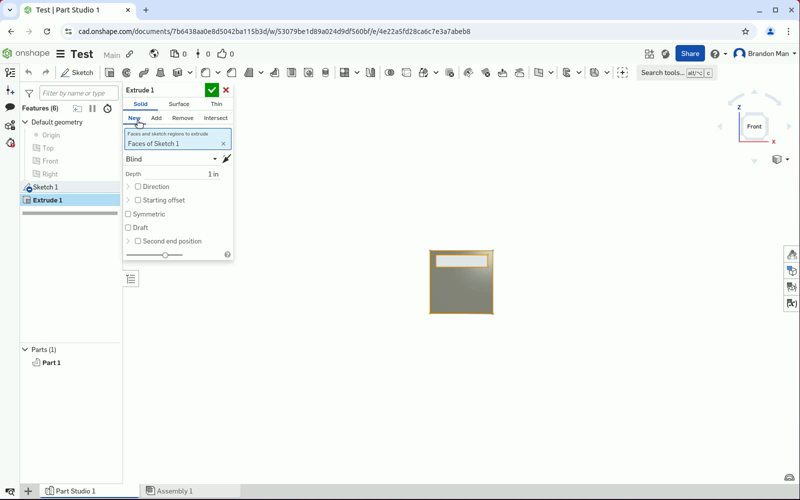
click(137, 120)
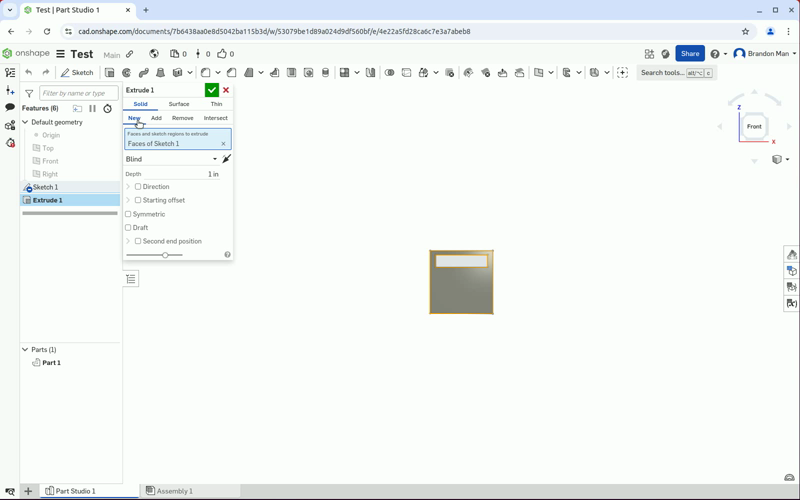
key(tab, 4)
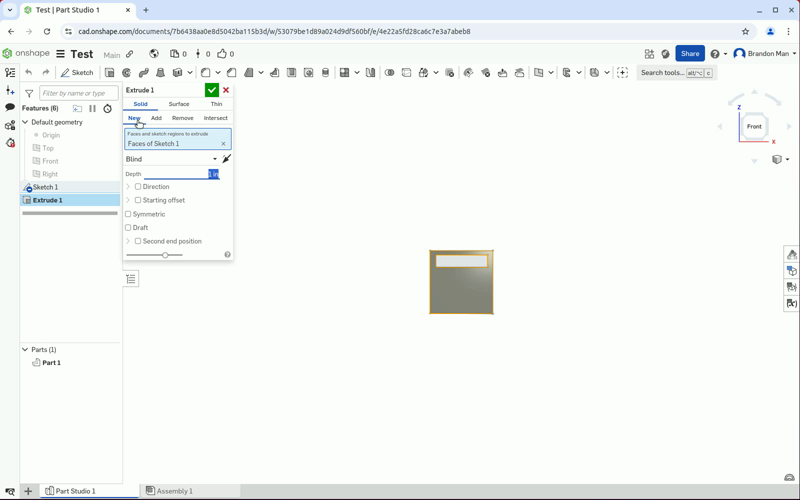
text(12.758)
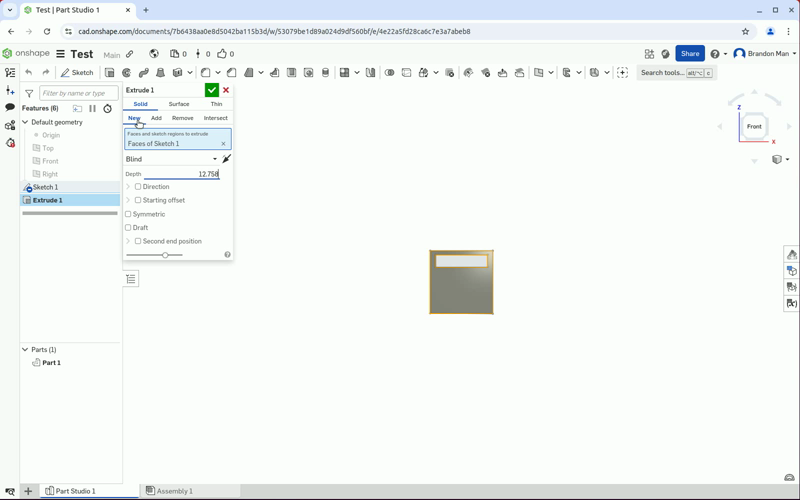
key(enter)
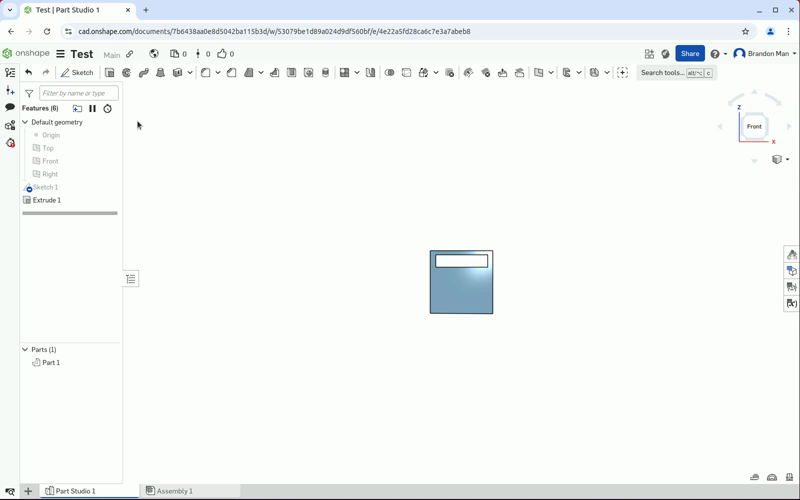
key(shift+h)
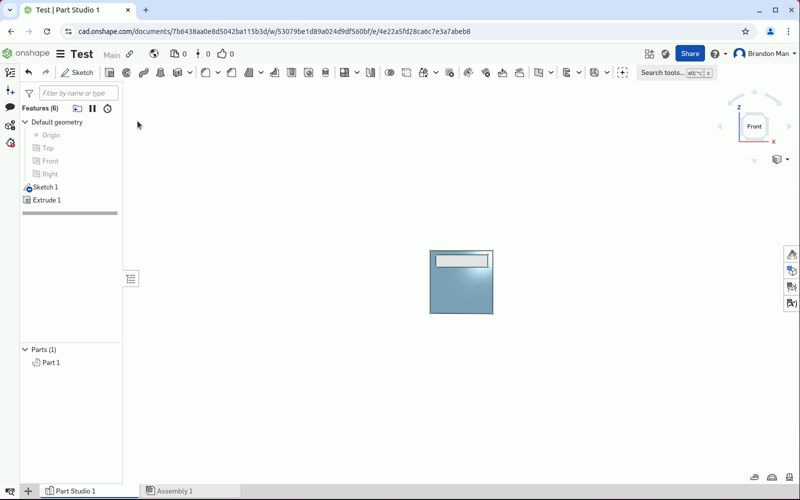
key(shift+h)
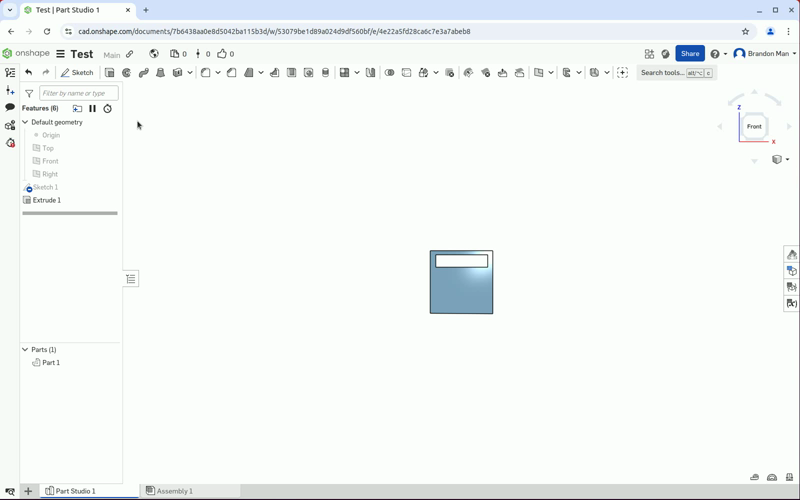
mouse_move(73, 189)
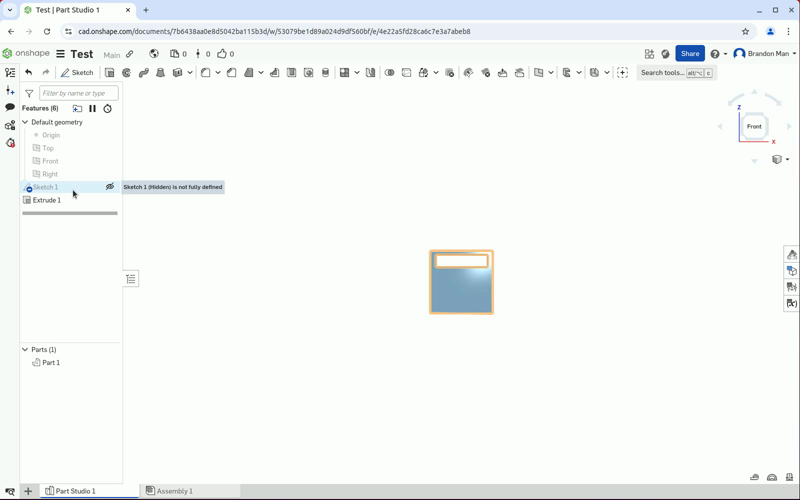
click(73, 189)
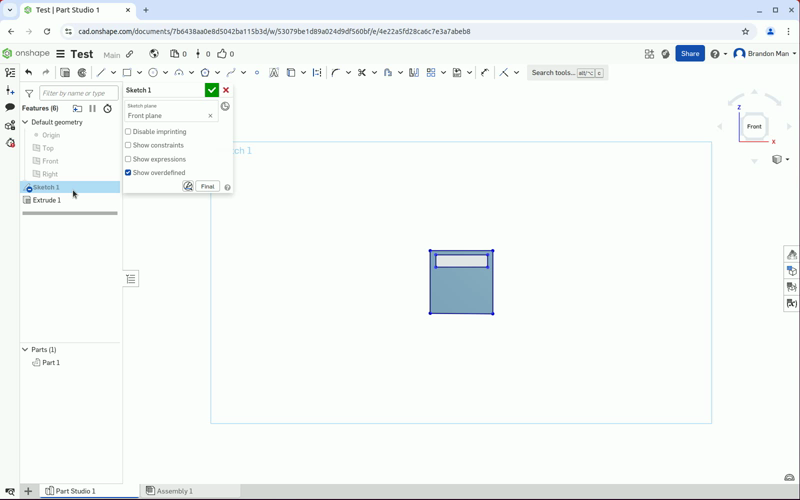
mouse_move(229, 92)
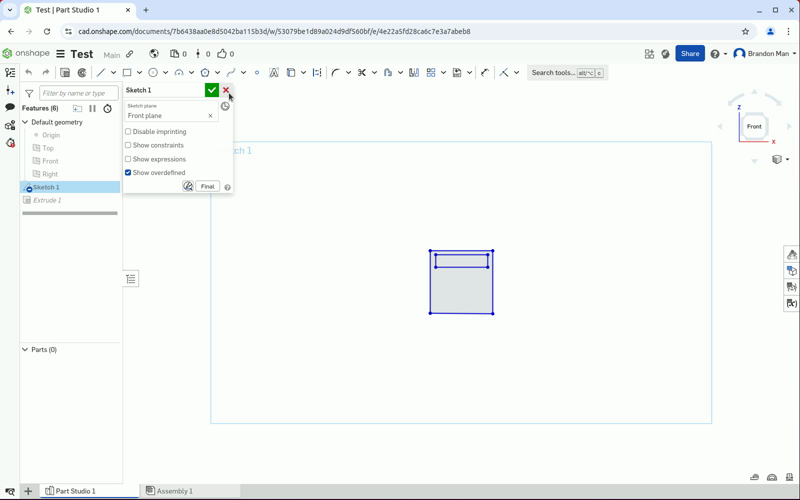
click(229, 92)
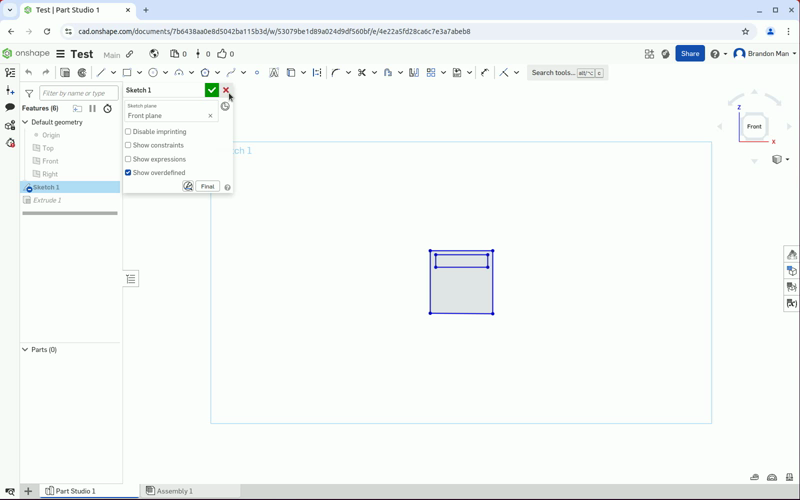
key(shift+s)
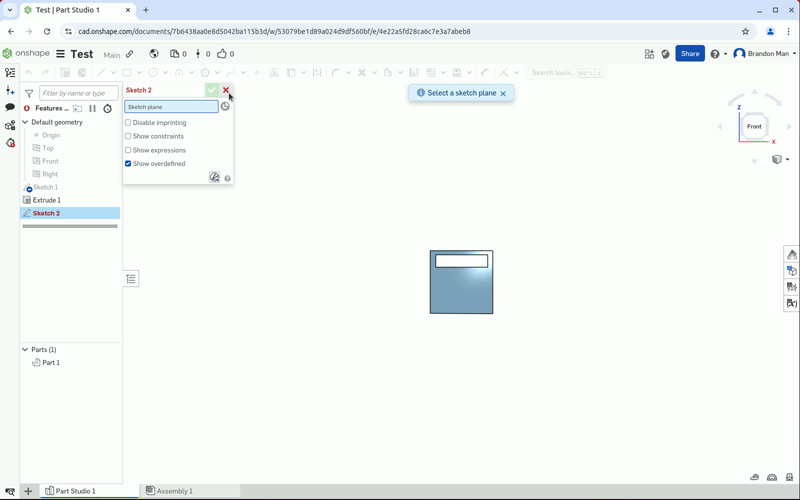
mouse_move(73, 163)
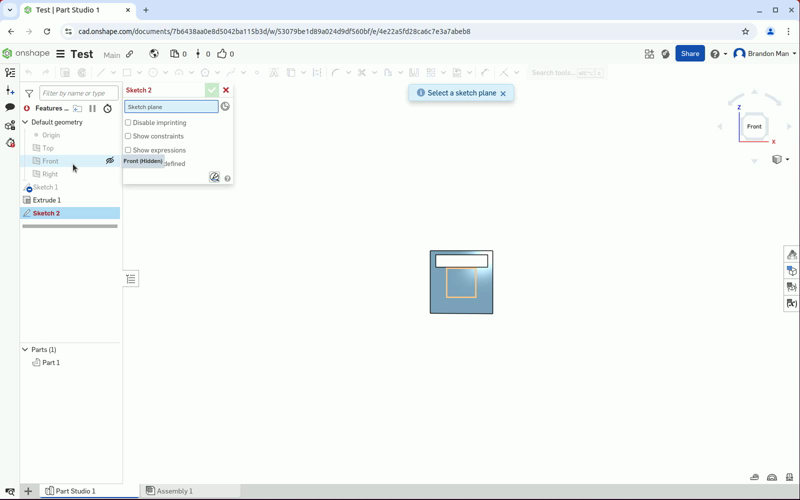
click(73, 163)
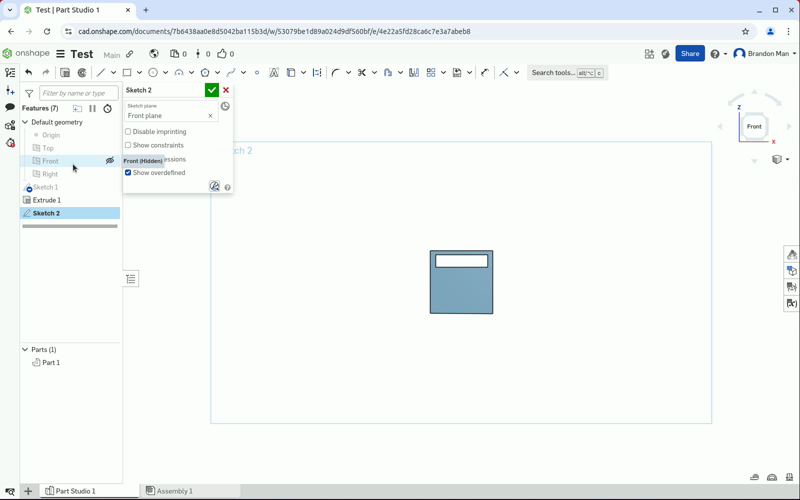
mouse_move(73, 352)
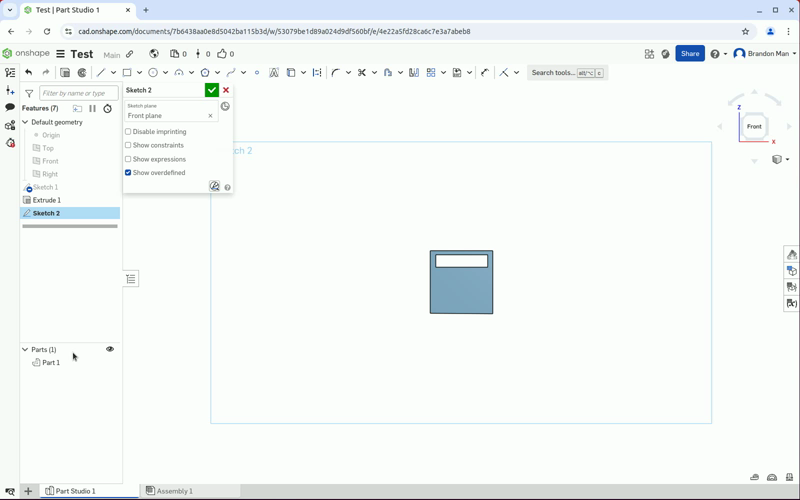
key(y)
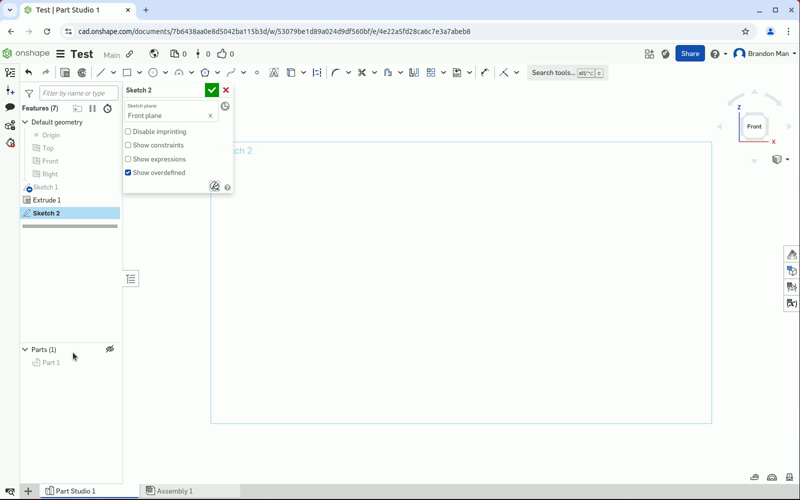
key(l)
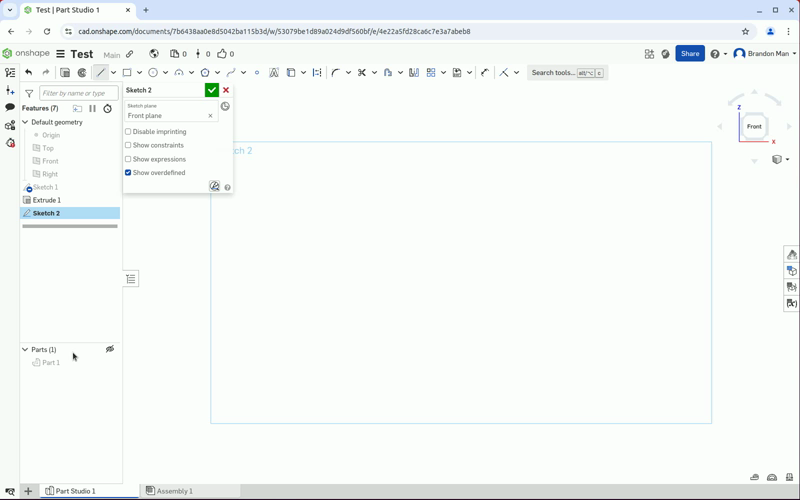
key_down(shift)
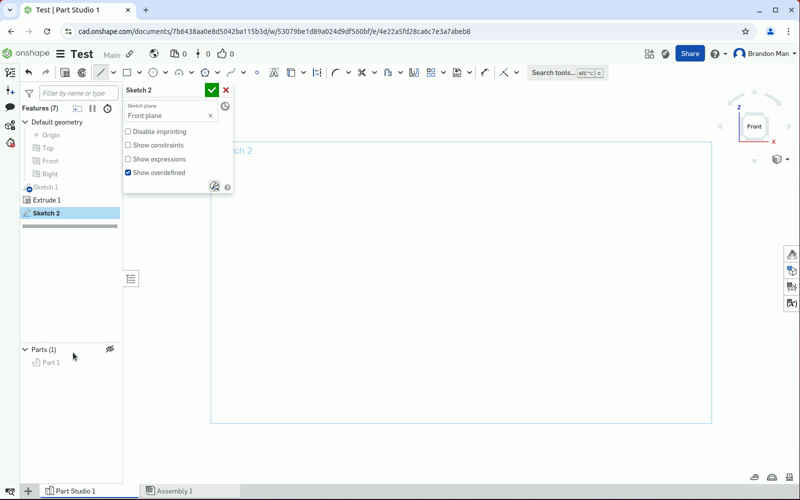
mouse_move(430, 313)
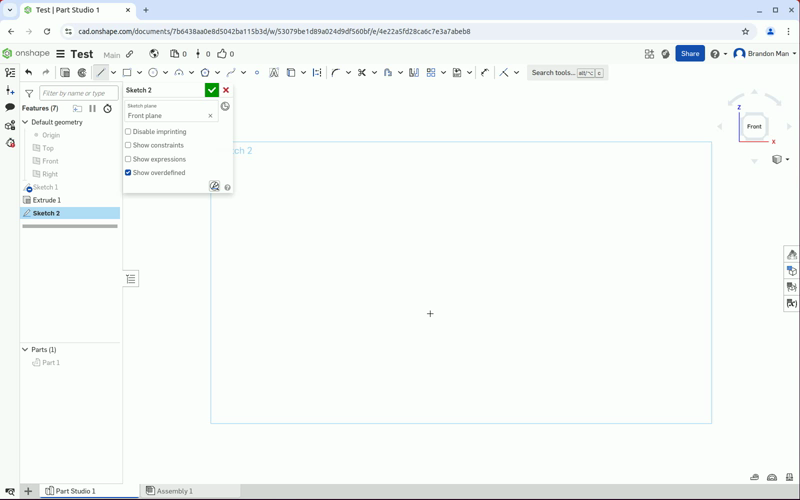
click(430, 313)
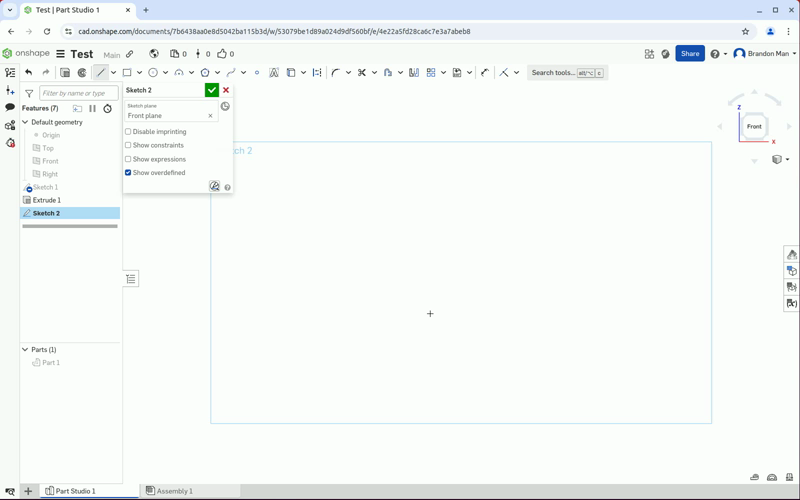
key_up(shift)
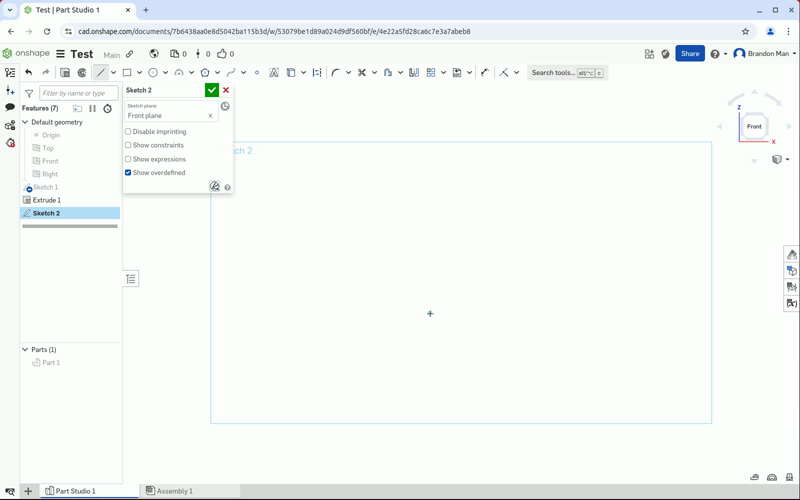
key_down(shift)
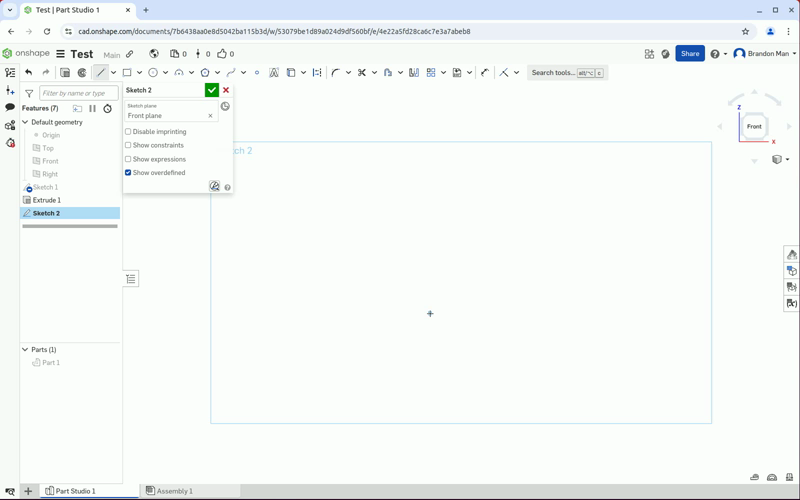
mouse_move(492, 313)
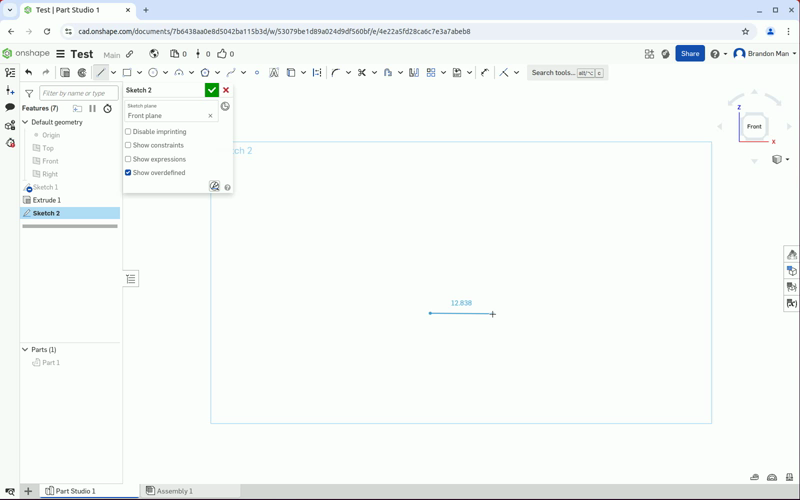
click(492, 313)
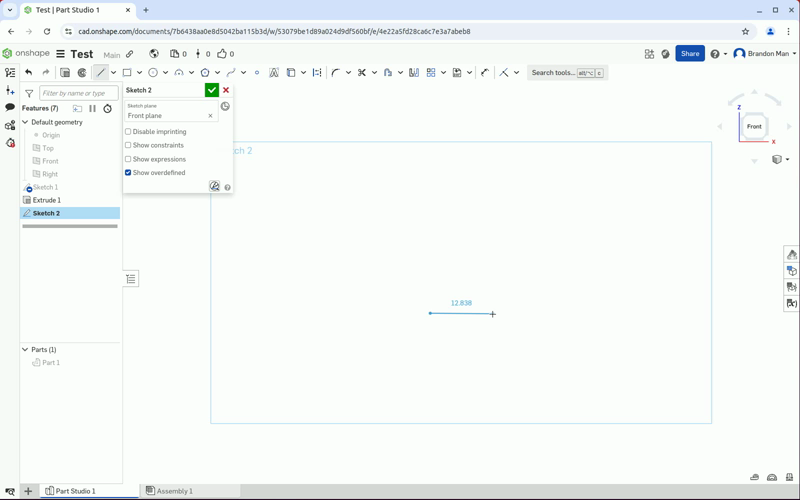
key_up(shift)
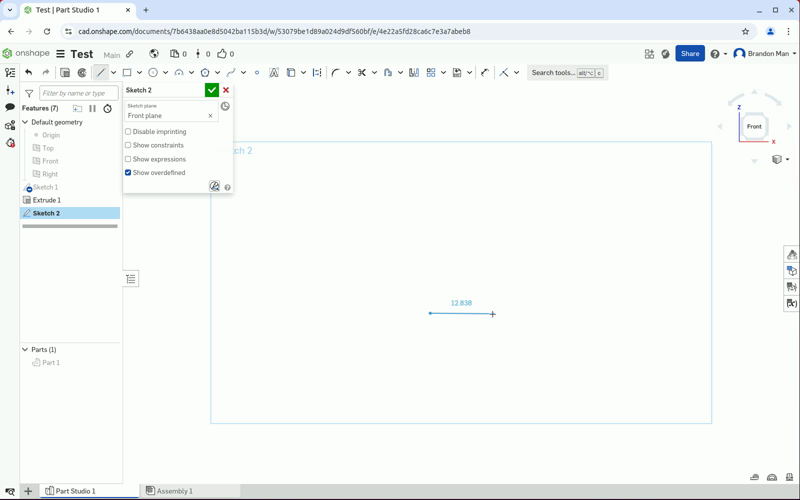
key_down(shift)
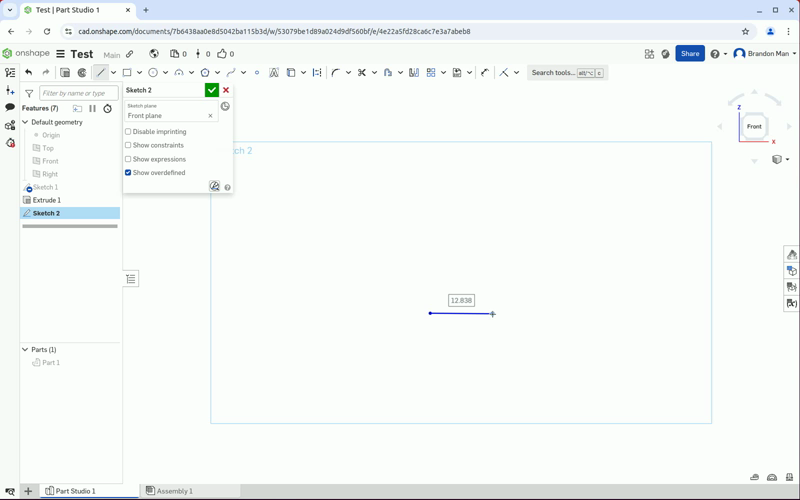
mouse_move(492, 250)
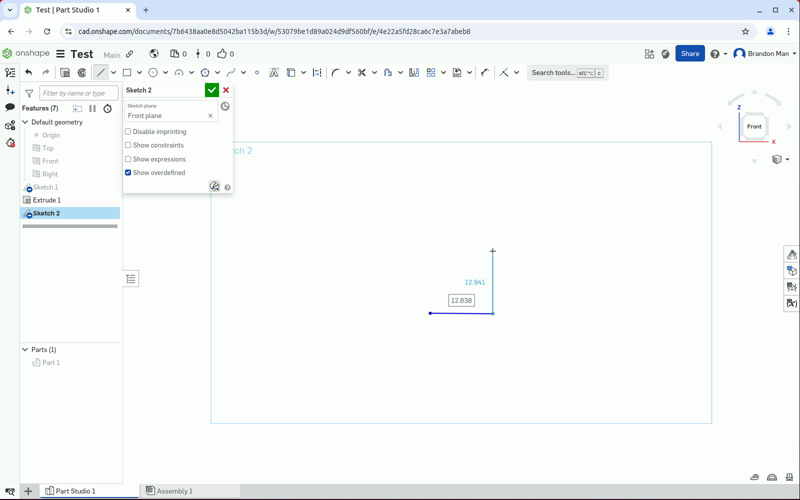
click(492, 250)
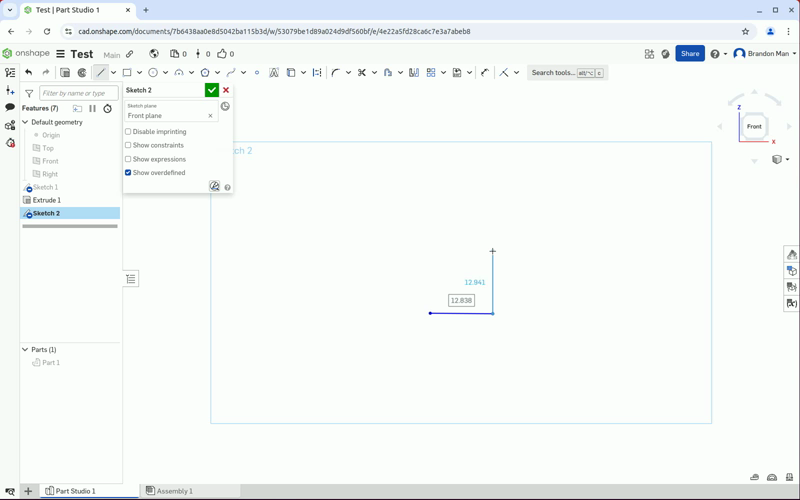
key_up(shift)
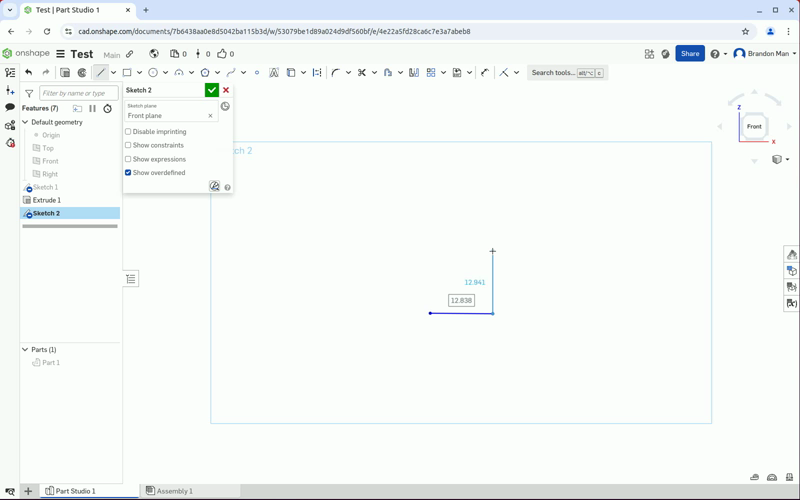
key_down(shift)
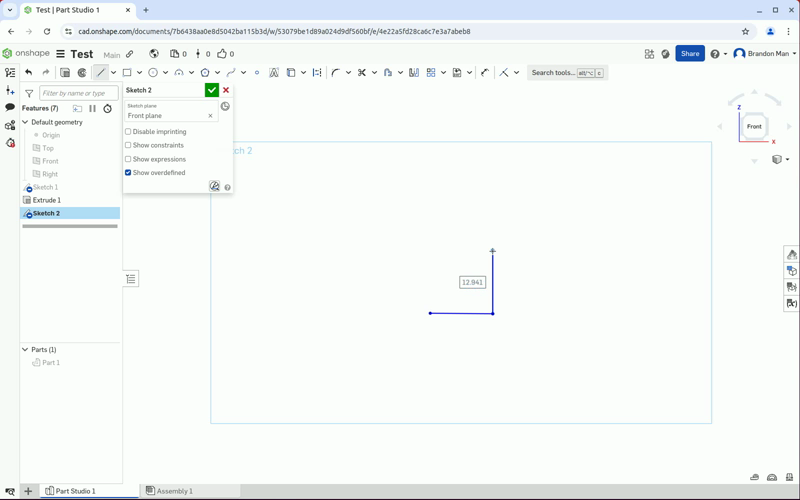
mouse_move(430, 250)
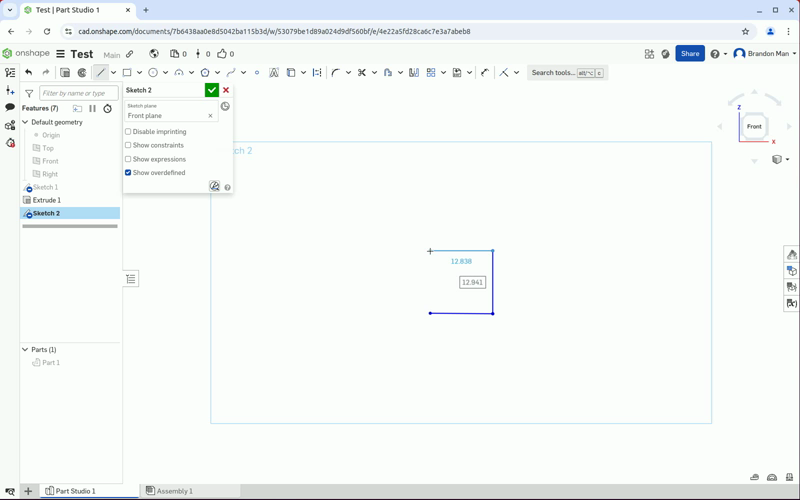
click(430, 250)
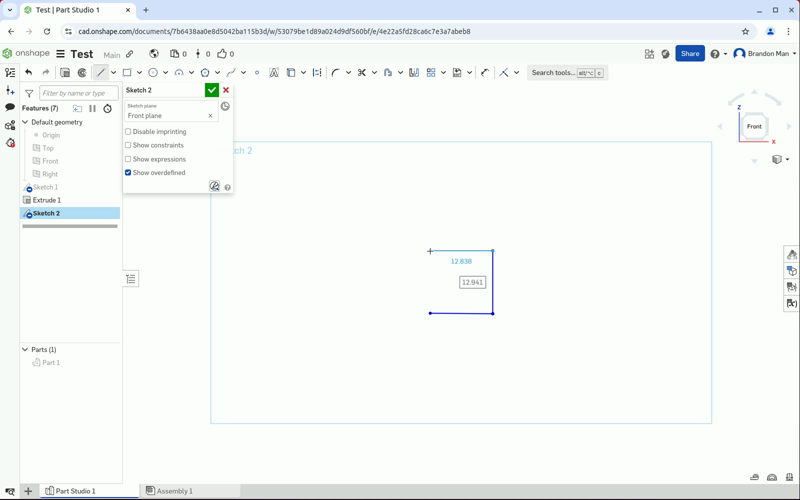
key_up(shift)
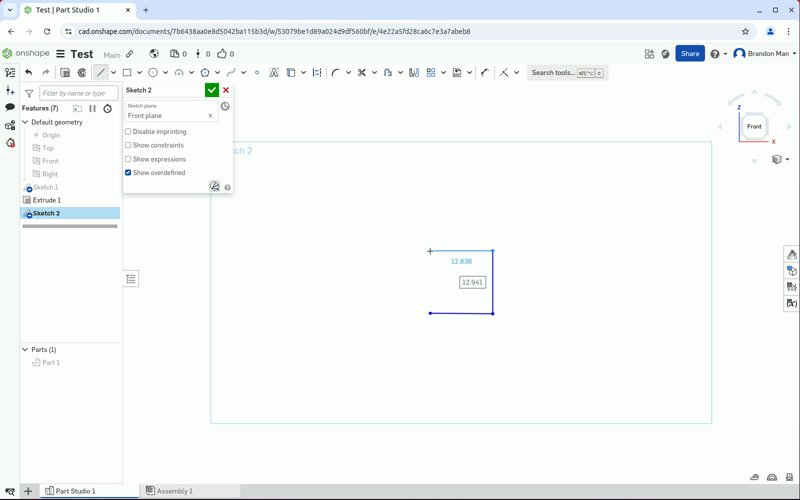
key_down(shift)
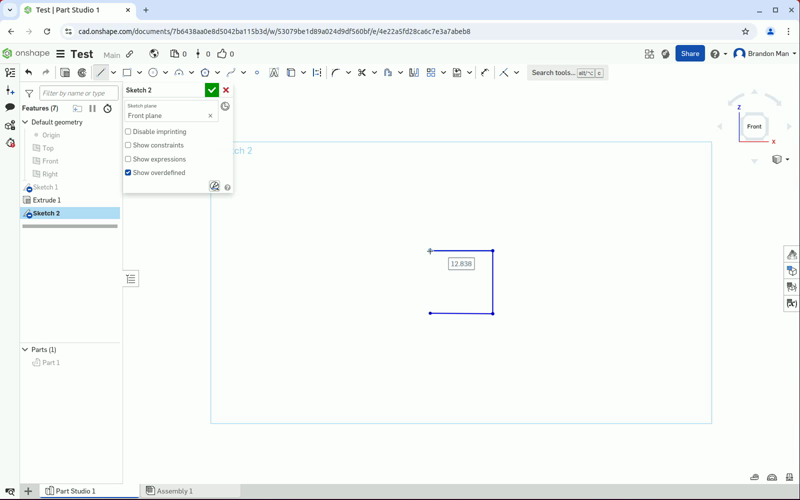
mouse_move(430, 313)
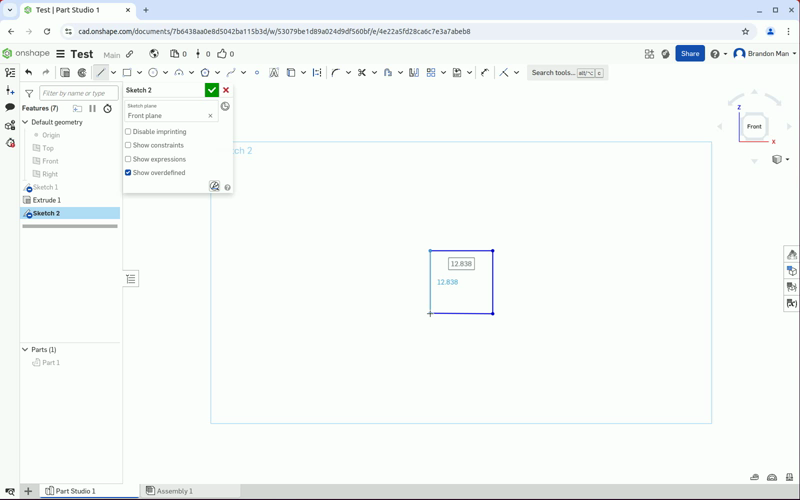
key_up(shift)
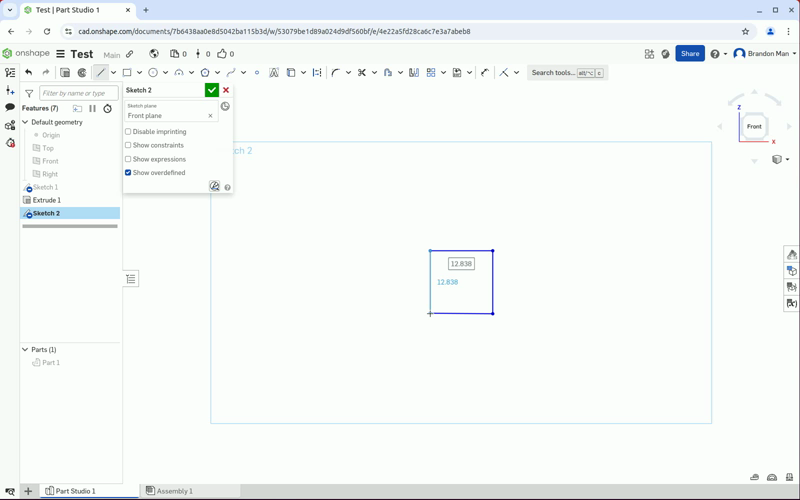
click(430, 313)
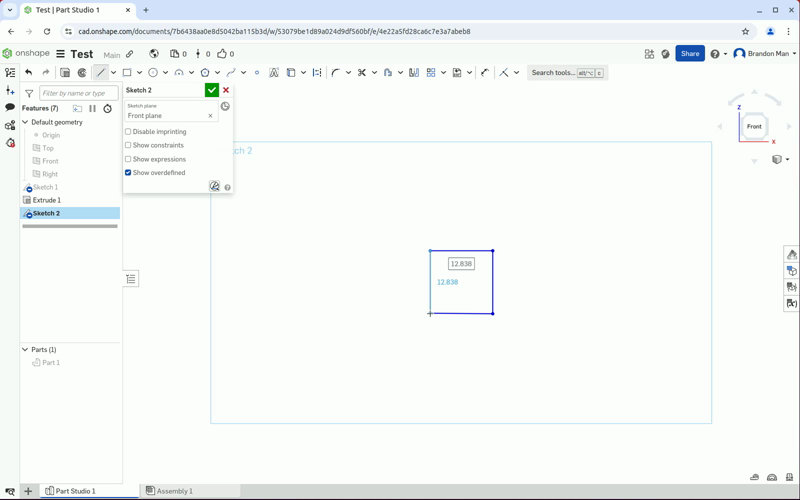
key(esc)
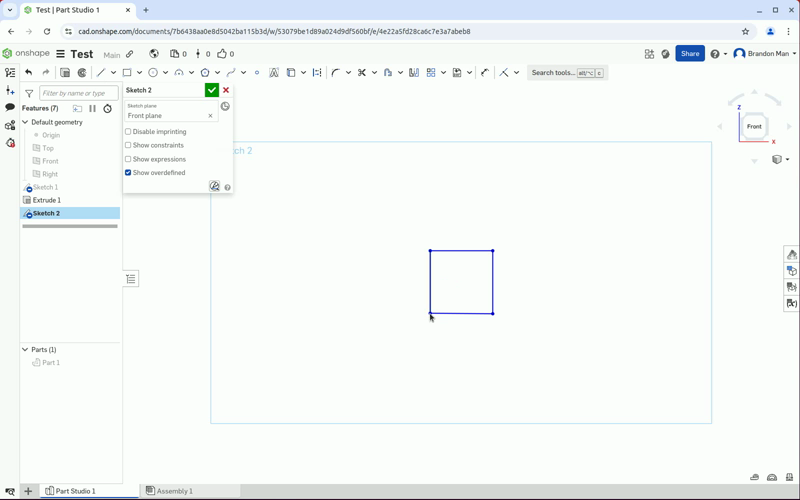
key(l)
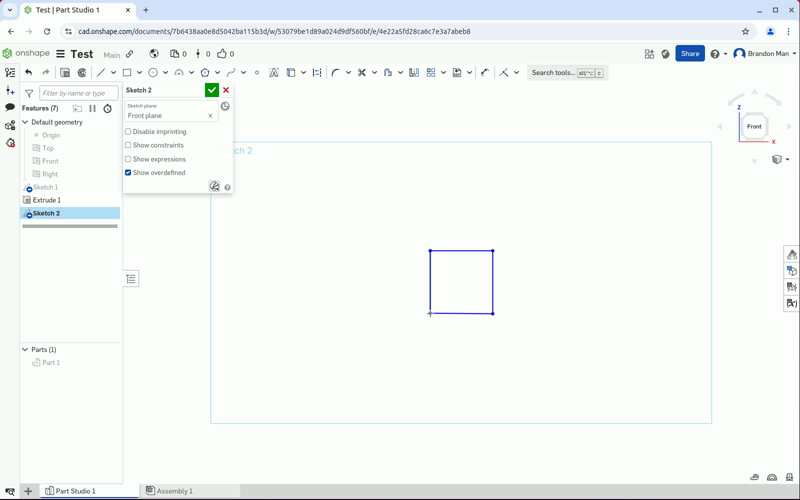
key_down(shift)
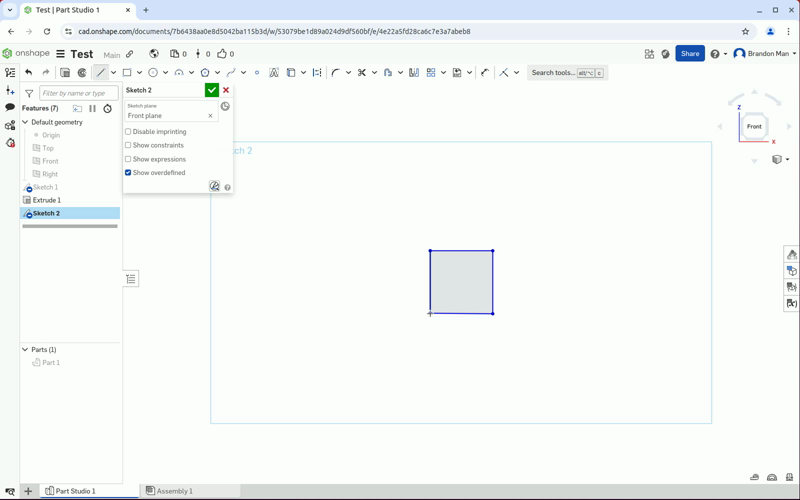
mouse_move(435, 267)
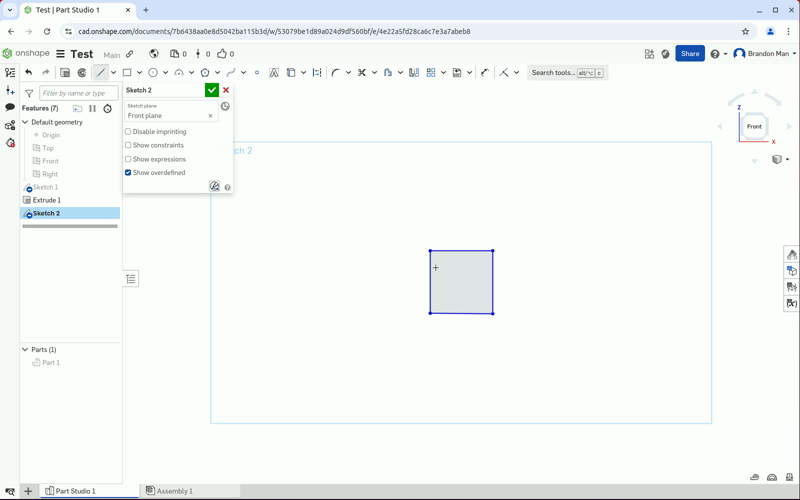
click(435, 267)
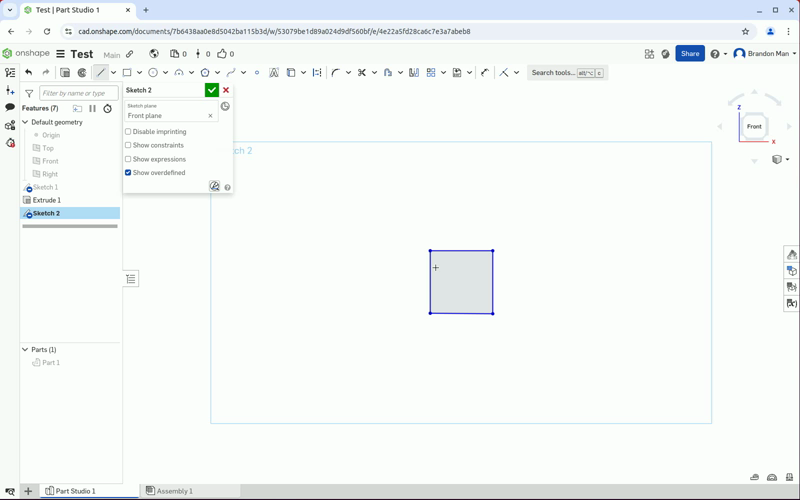
key_up(shift)
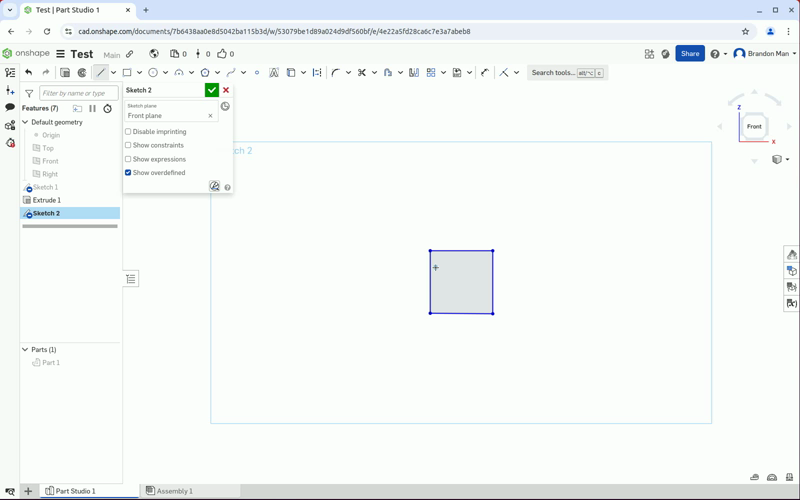
key_down(shift)
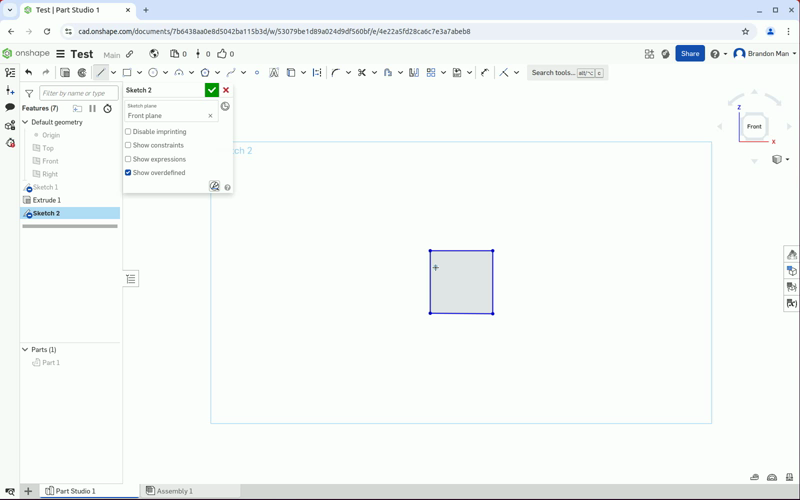
mouse_move(465, 267)
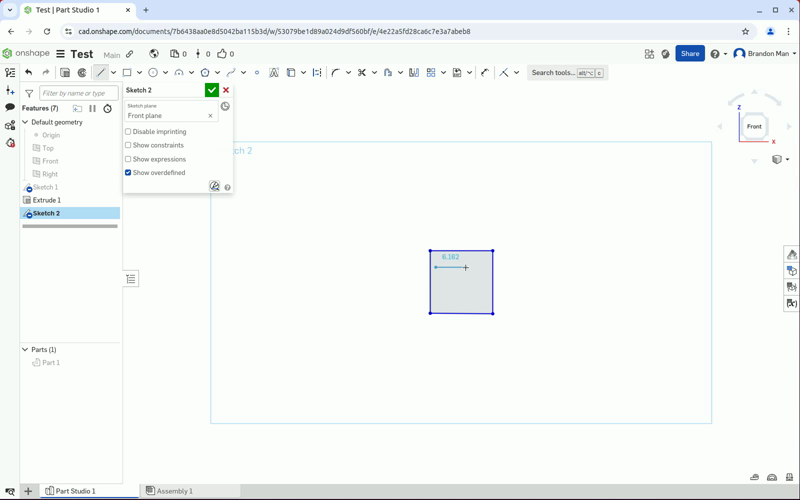
mouse_move(487, 267)
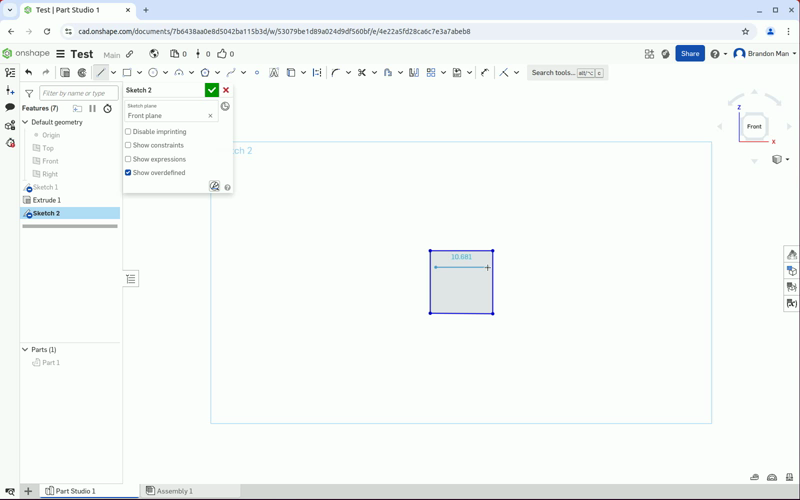
click(487, 267)
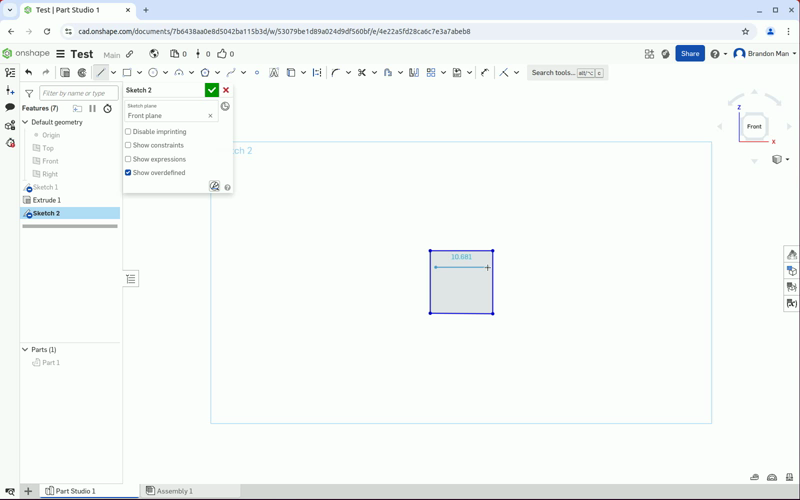
key_up(shift)
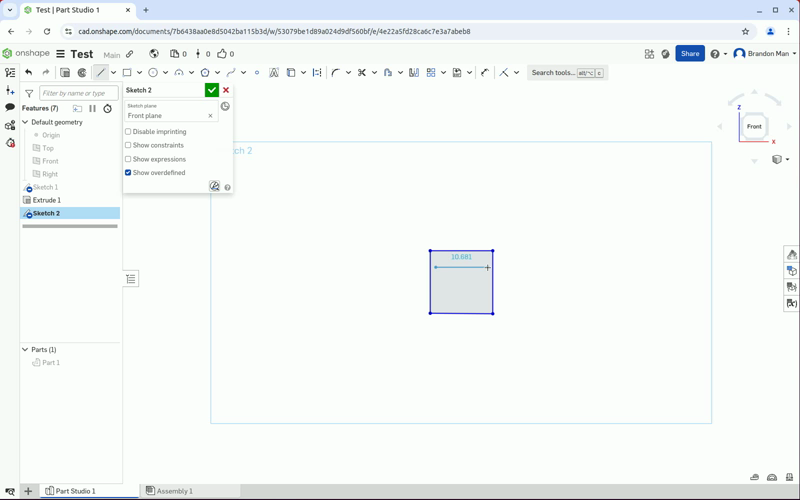
key_down(shift)
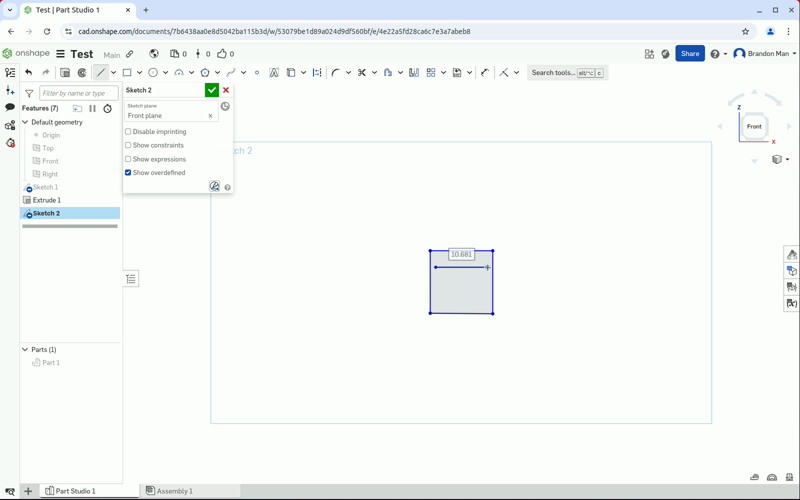
mouse_move(517, 267)
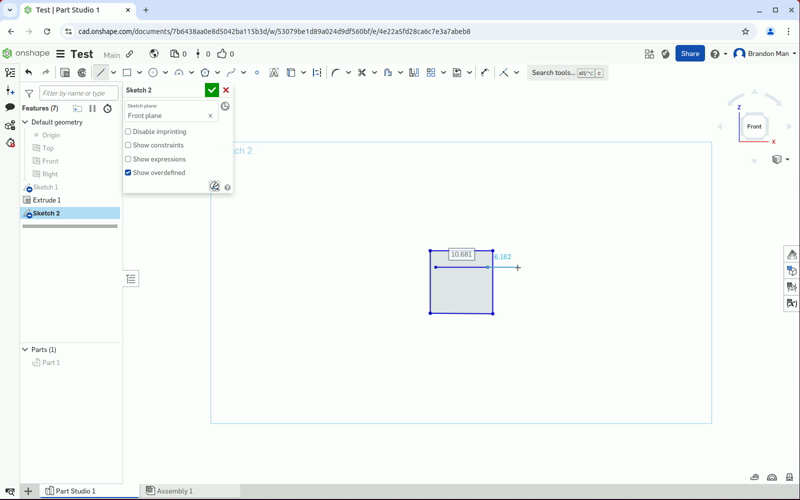
mouse_move(487, 254)
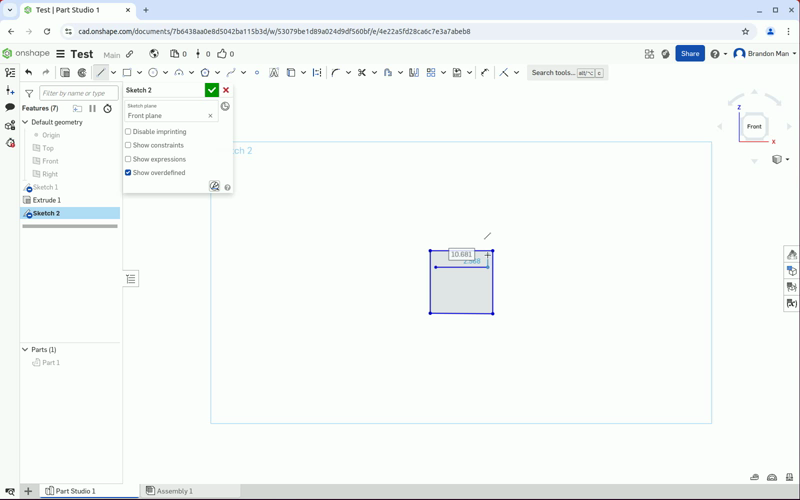
click(487, 254)
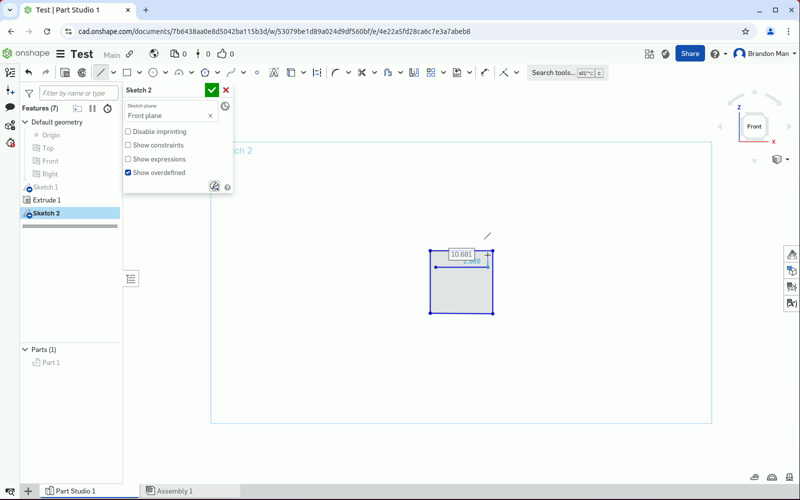
key_up(shift)
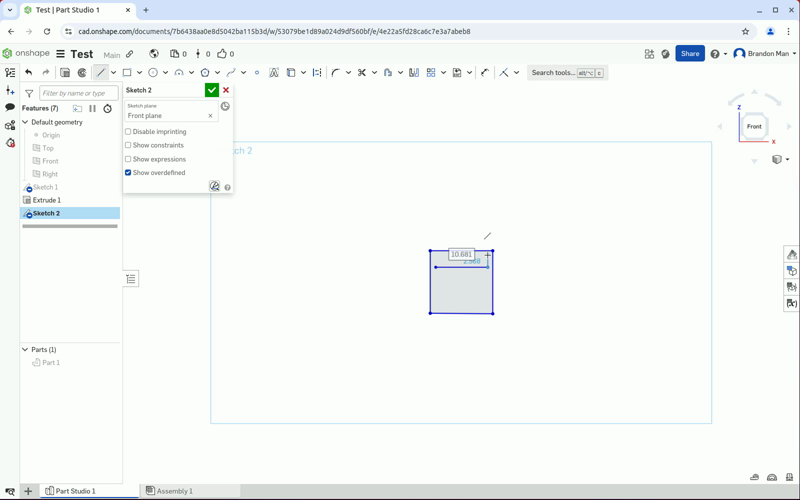
key_down(shift)
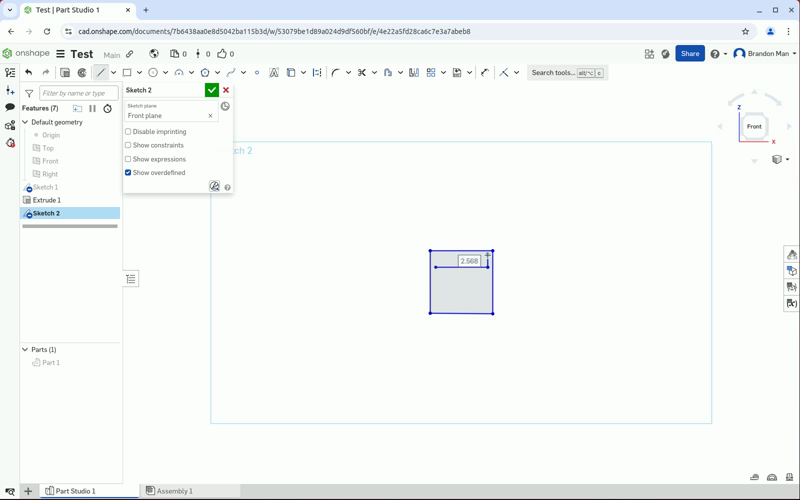
mouse_move(517, 254)
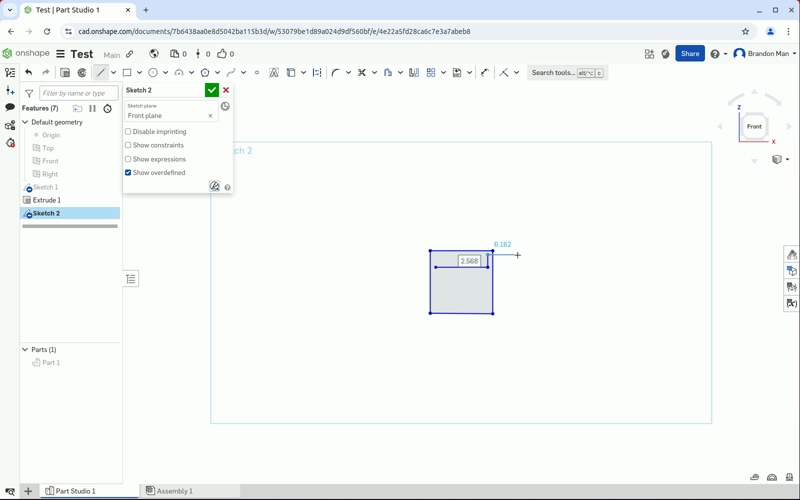
mouse_move(435, 254)
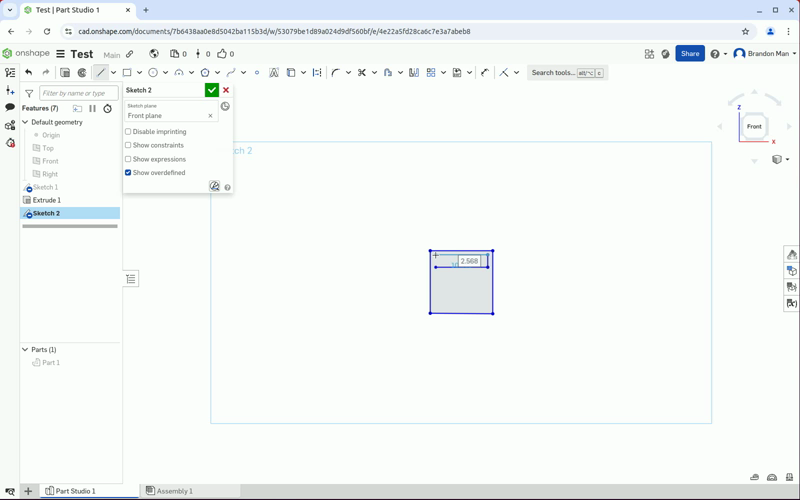
click(435, 254)
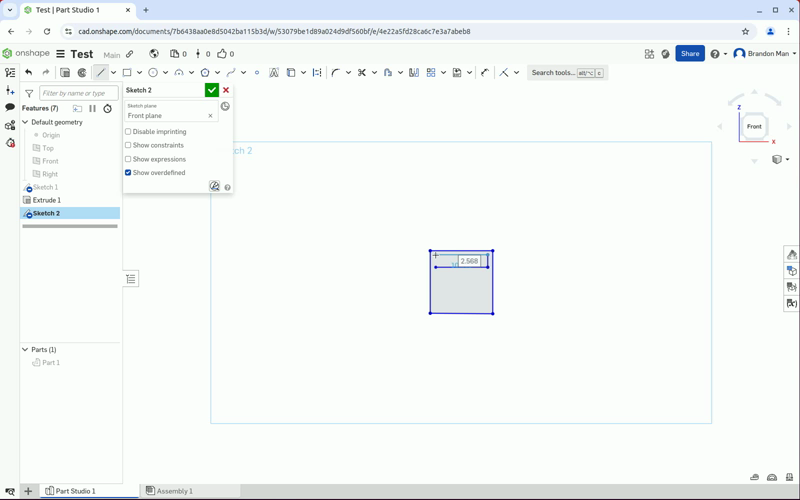
key_up(shift)
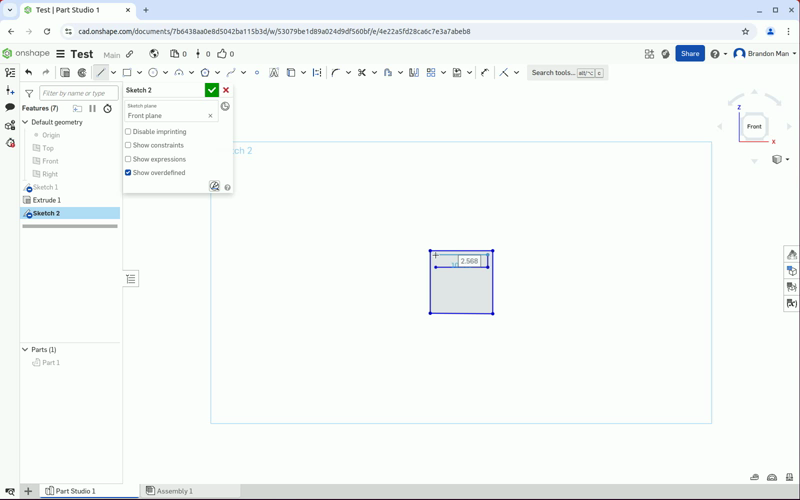
mouse_move(465, 254)
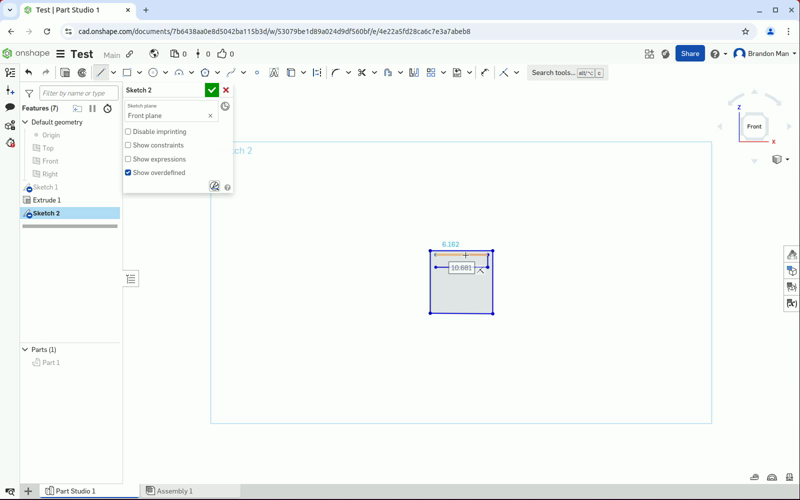
key_down(shift)
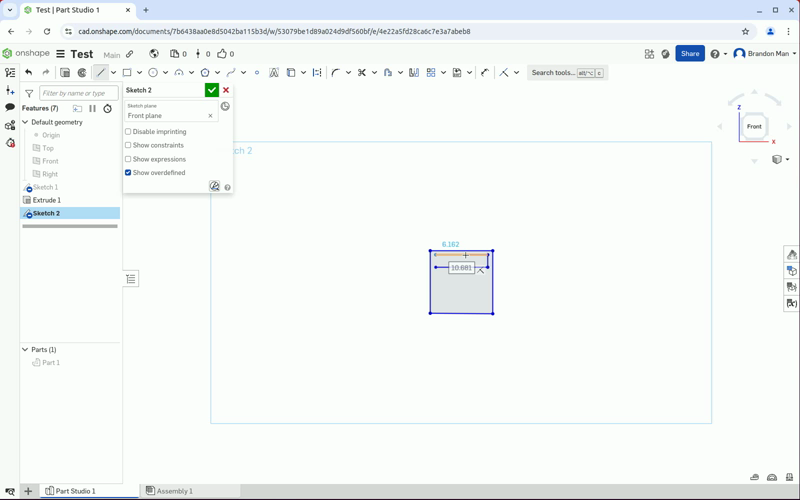
mouse_move(435, 267)
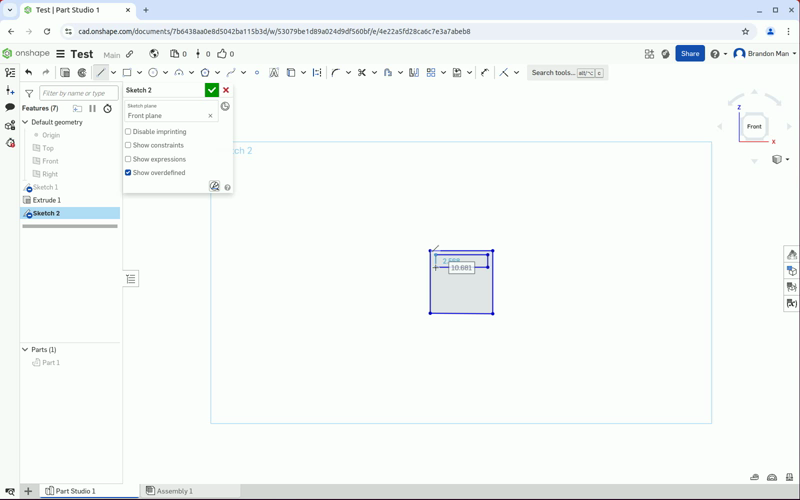
key_up(shift)
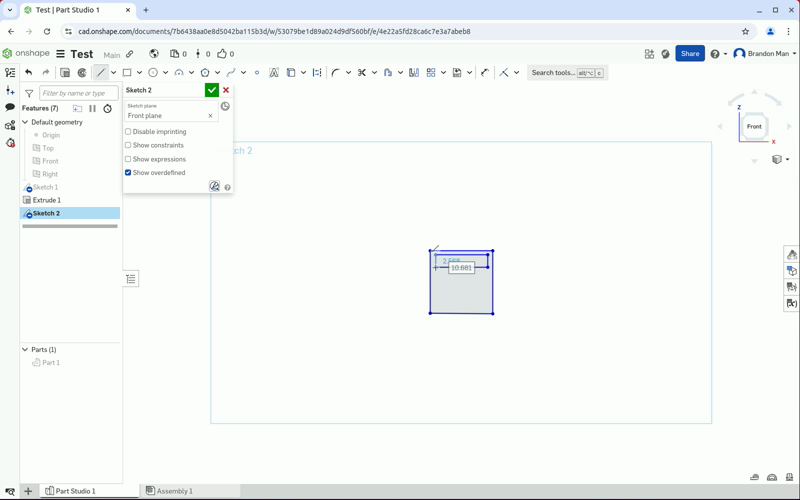
click(435, 267)
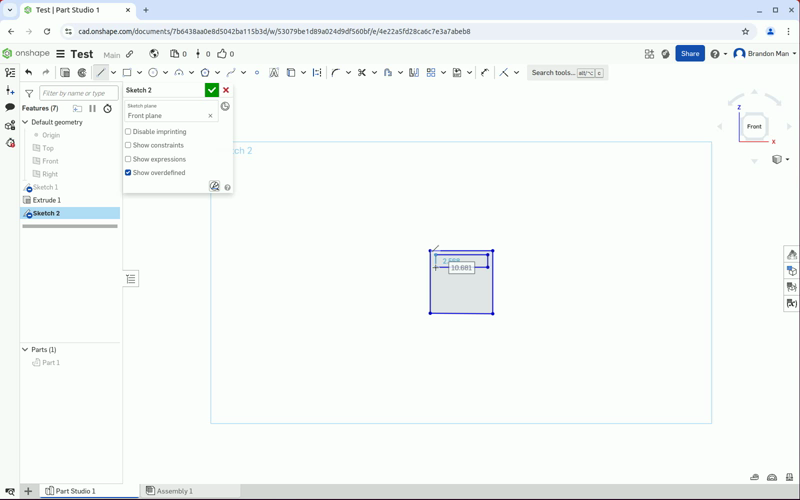
key(esc)
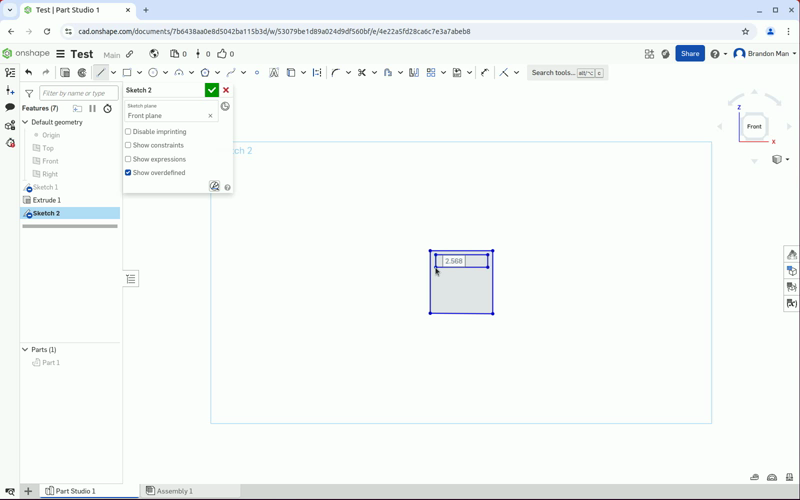
mouse_move(456, 300)
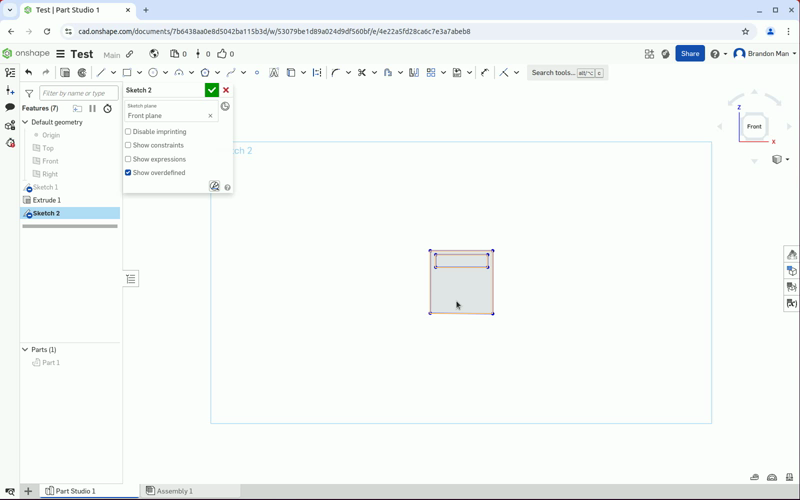
click(456, 300)
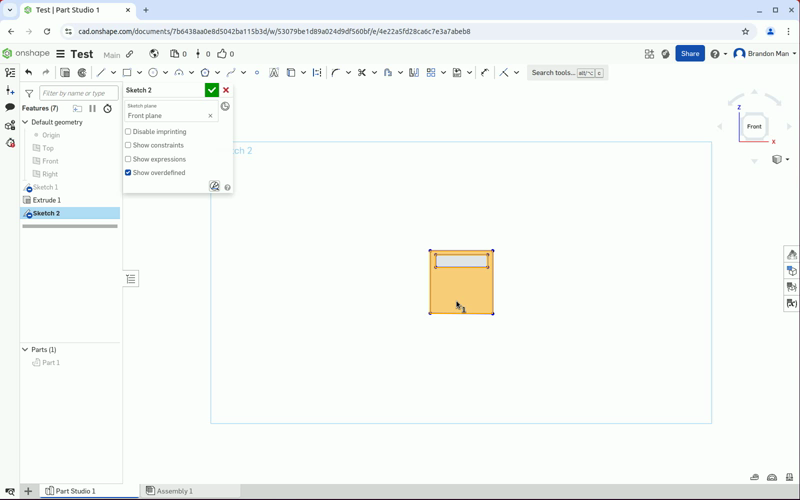
mouse_move(73, 352)
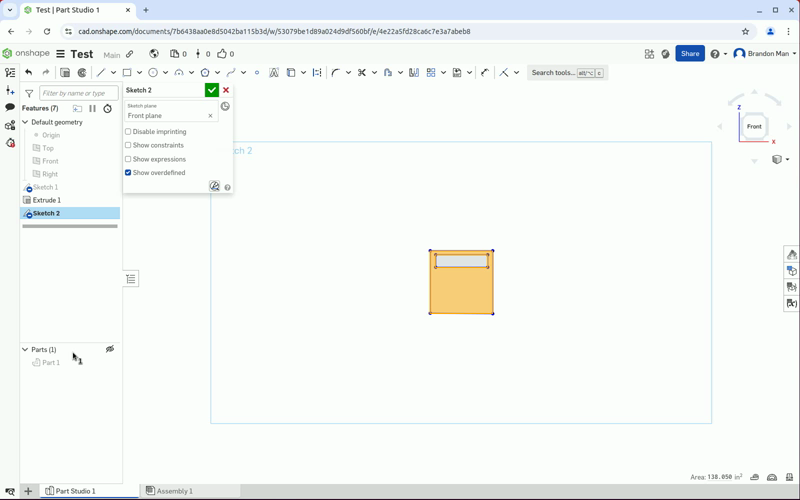
key(shift+y)
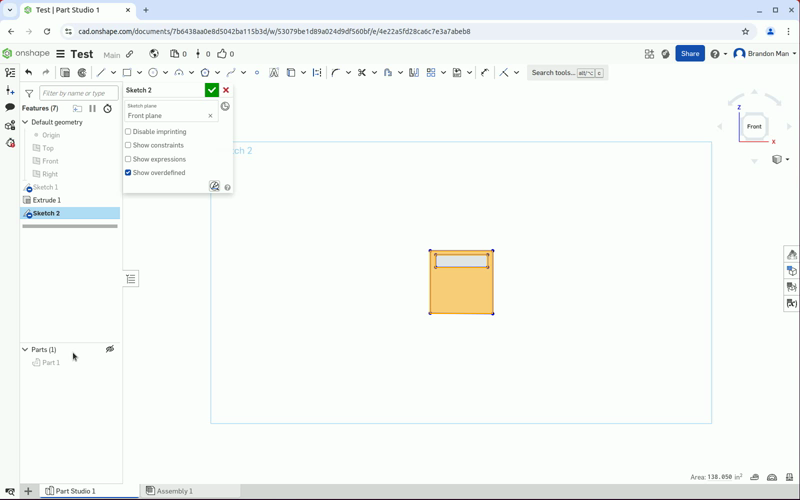
key(shift+e)
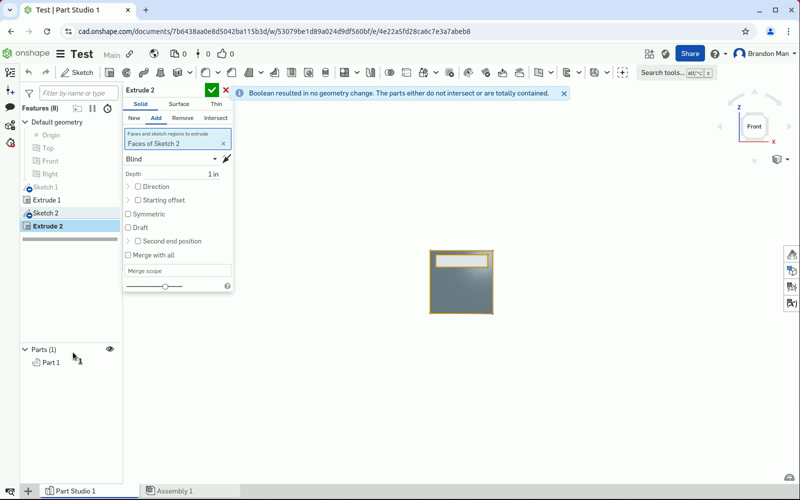
mouse_move(143, 106)
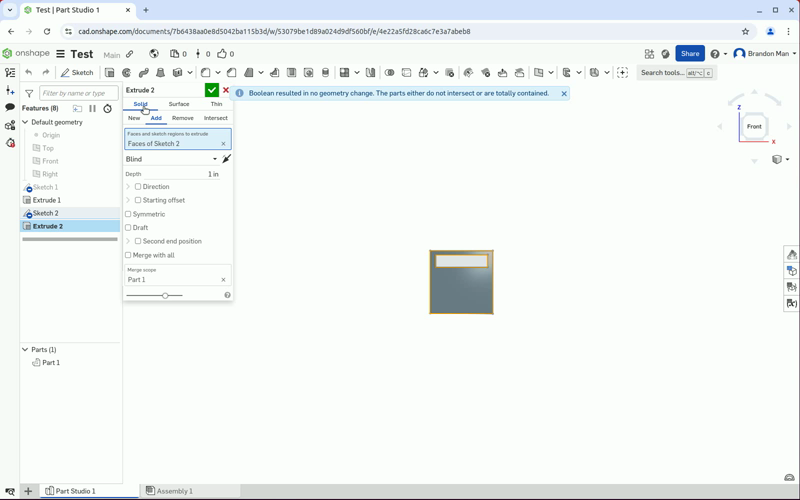
click(143, 106)
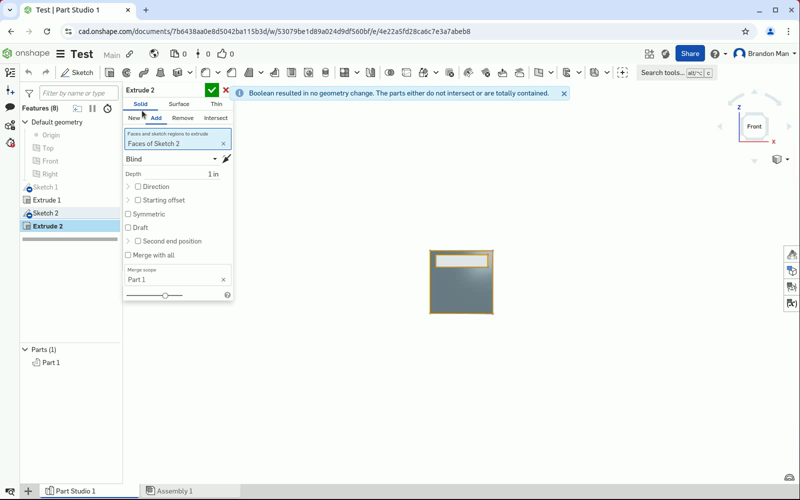
mouse_move(137, 120)
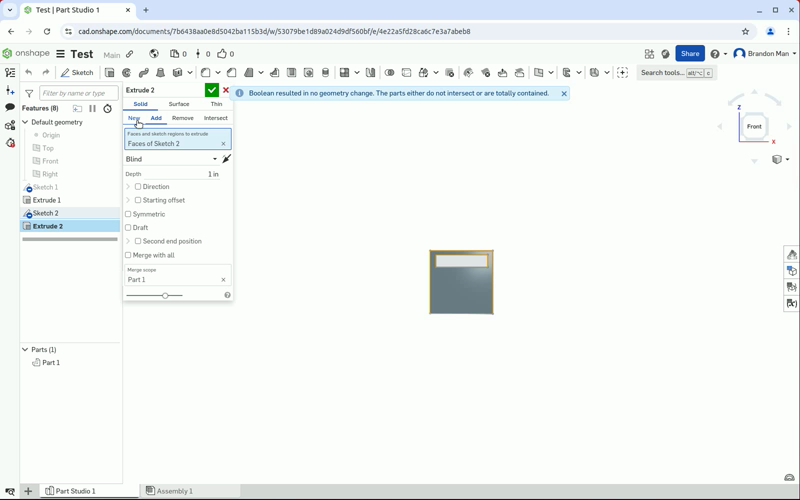
click(137, 120)
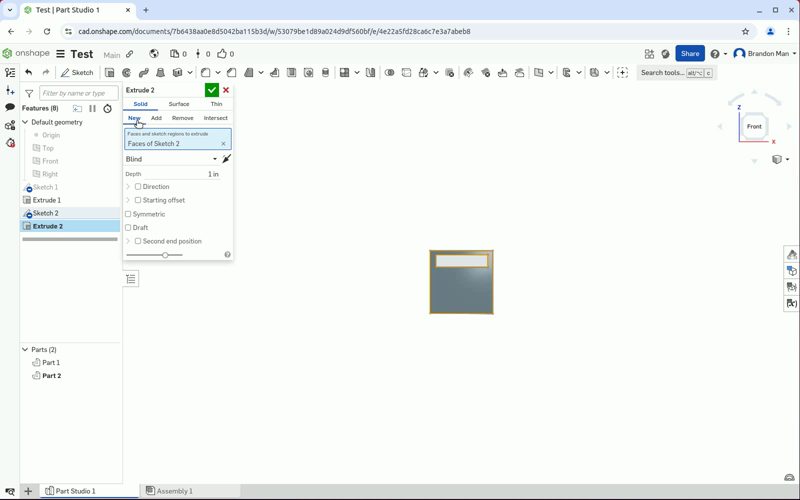
key(tab, 4)
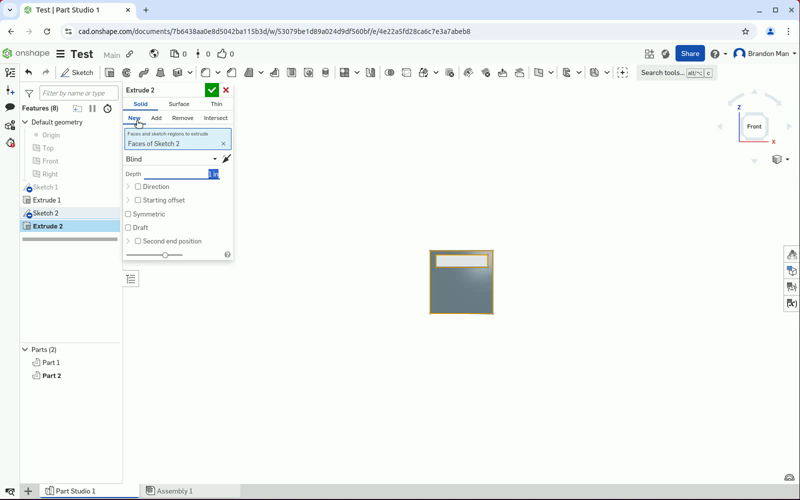
text(12.758)
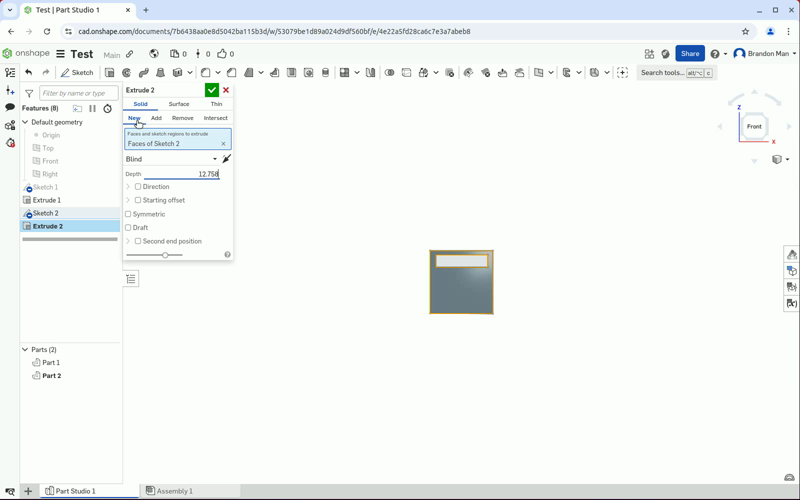
key(enter)
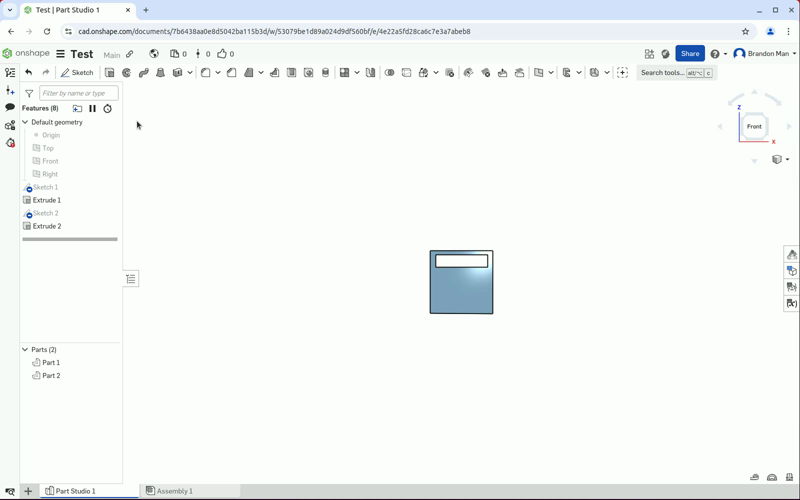
key(shift+h)
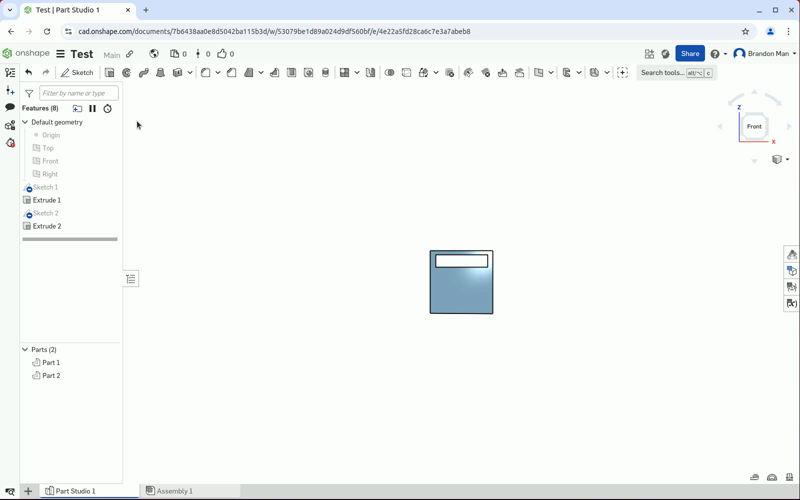
key(shift+h)
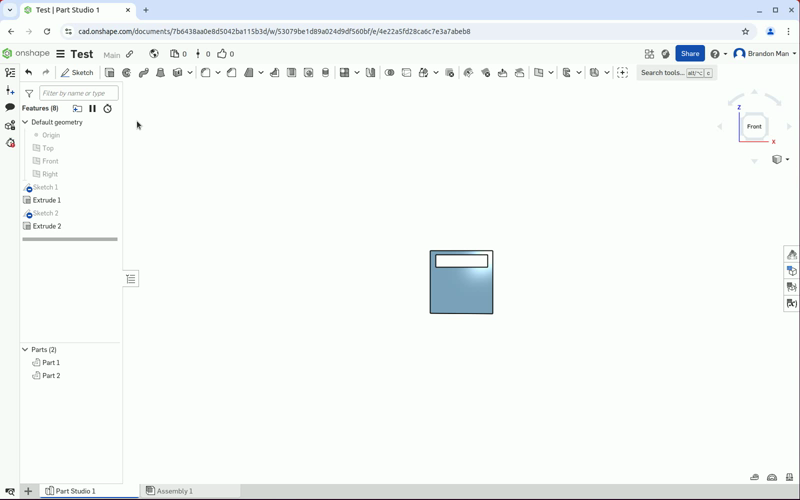
mouse_move(73, 189)
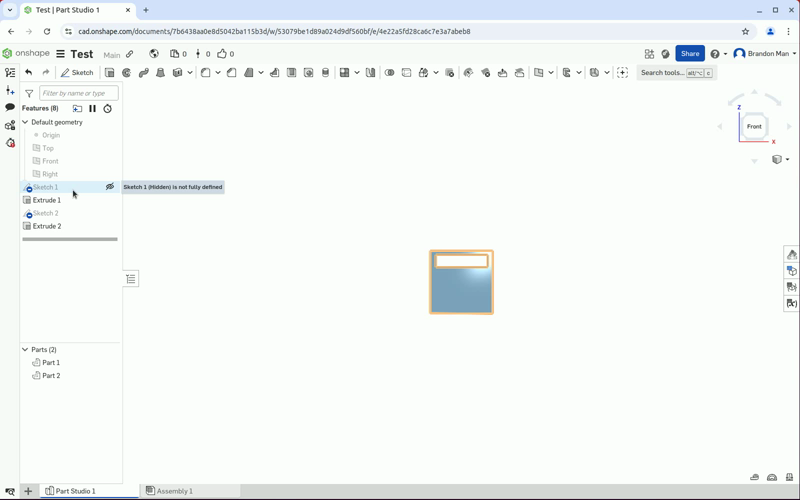
click(73, 189)
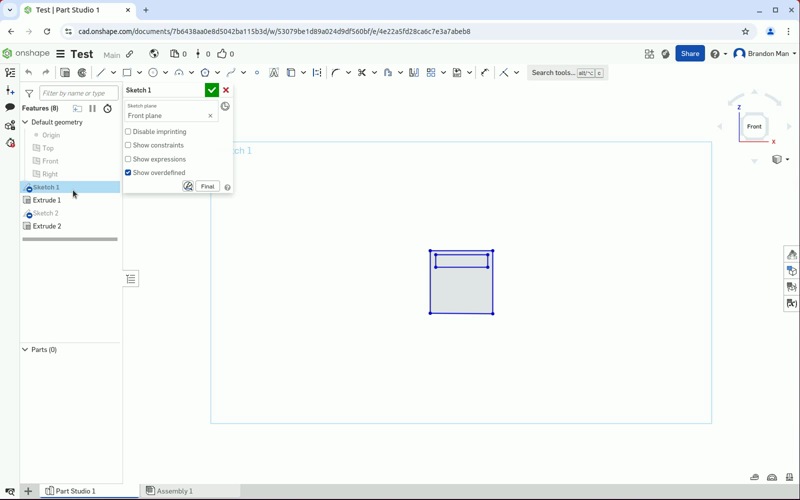
mouse_move(229, 92)
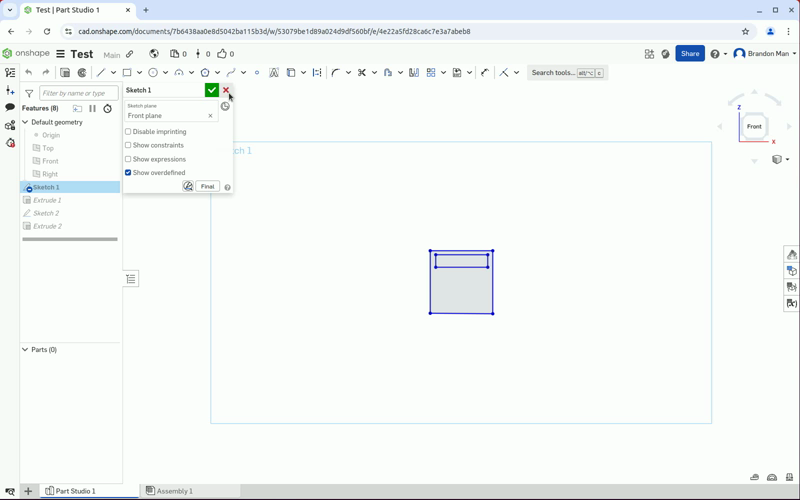
click(229, 92)
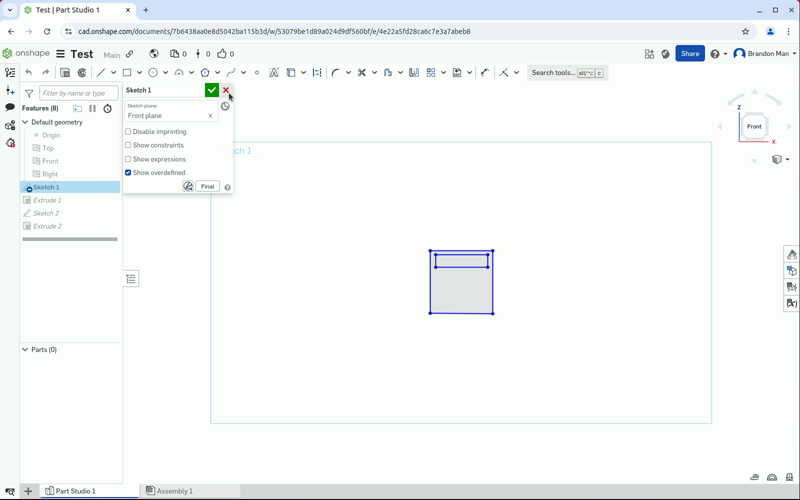
key(shift+s)
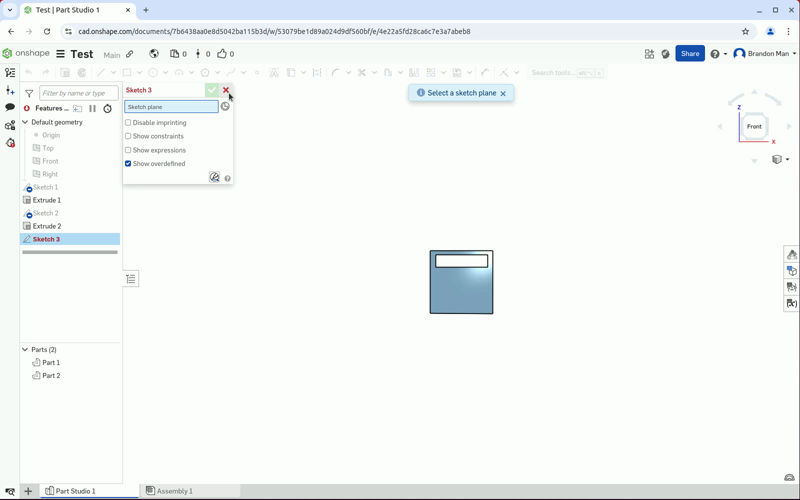
mouse_move(73, 163)
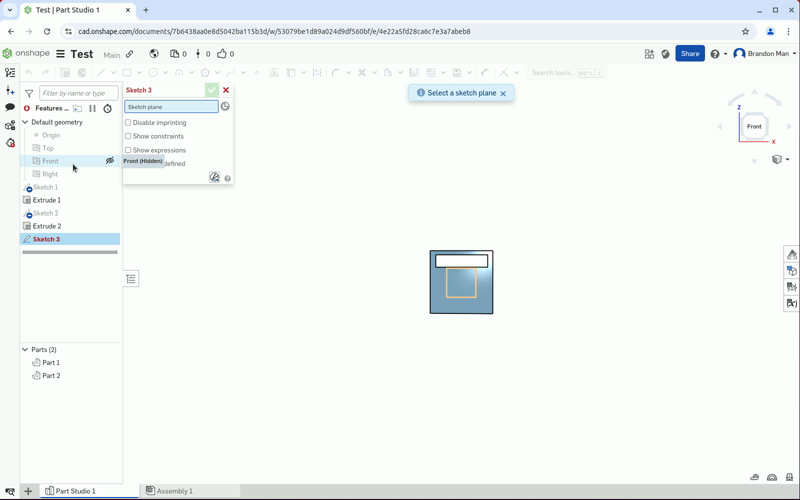
click(73, 163)
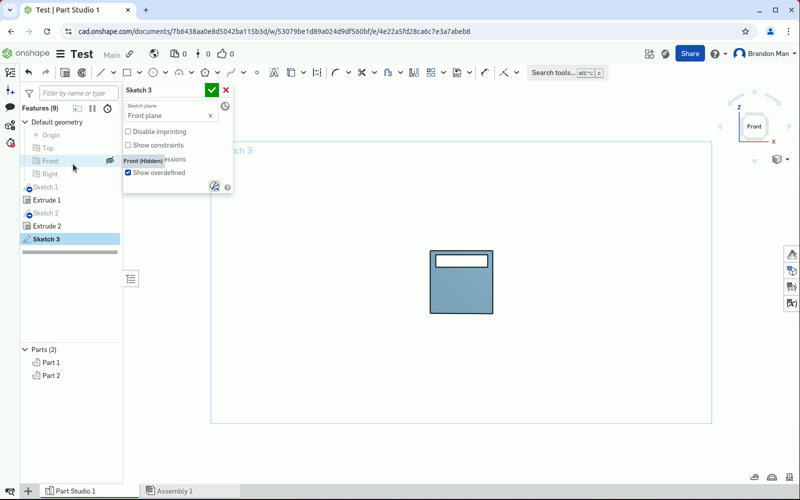
mouse_move(73, 352)
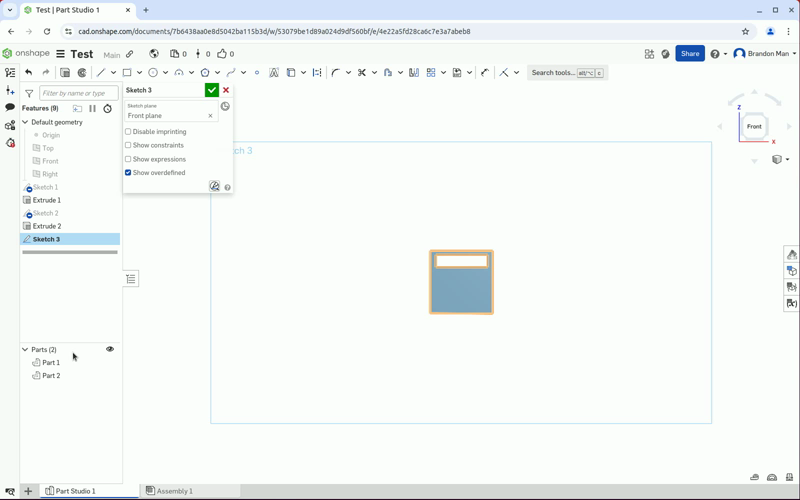
key(y)
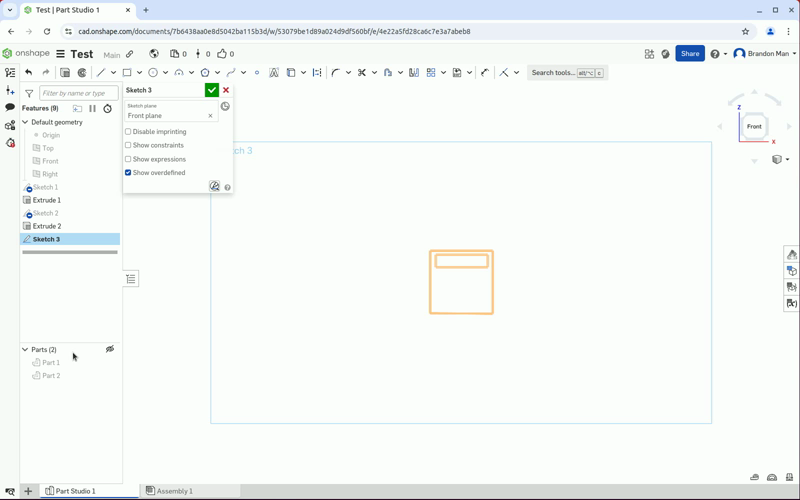
key(l)
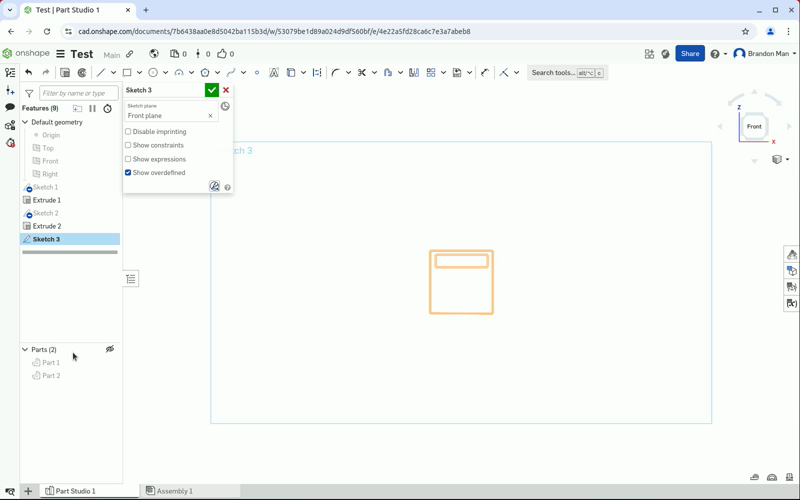
key_down(shift)
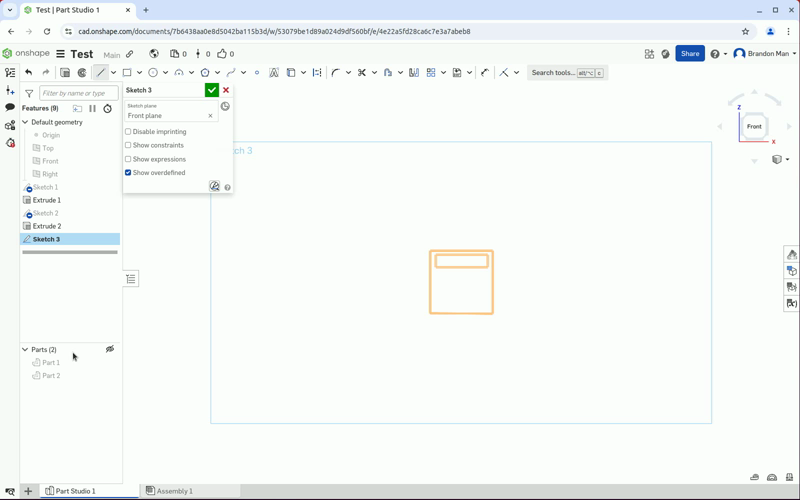
mouse_move(430, 313)
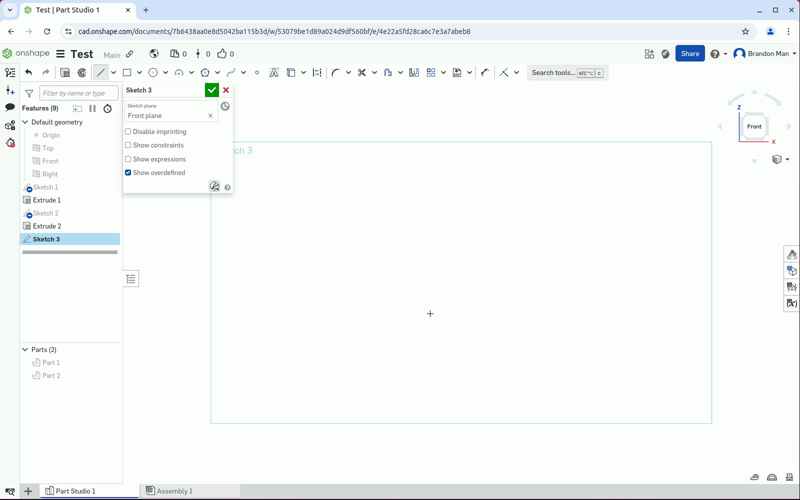
click(430, 313)
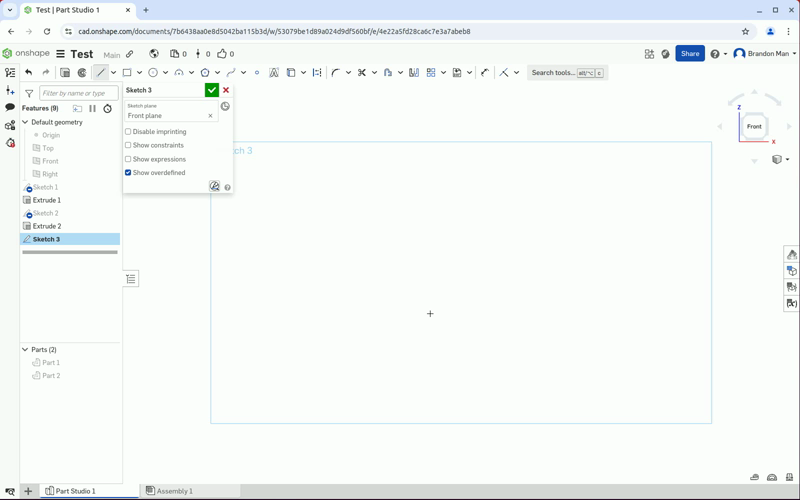
key_up(shift)
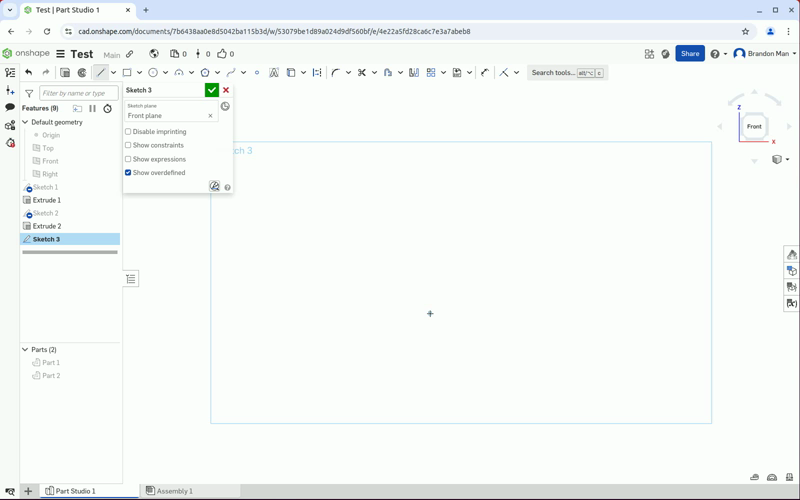
key_down(shift)
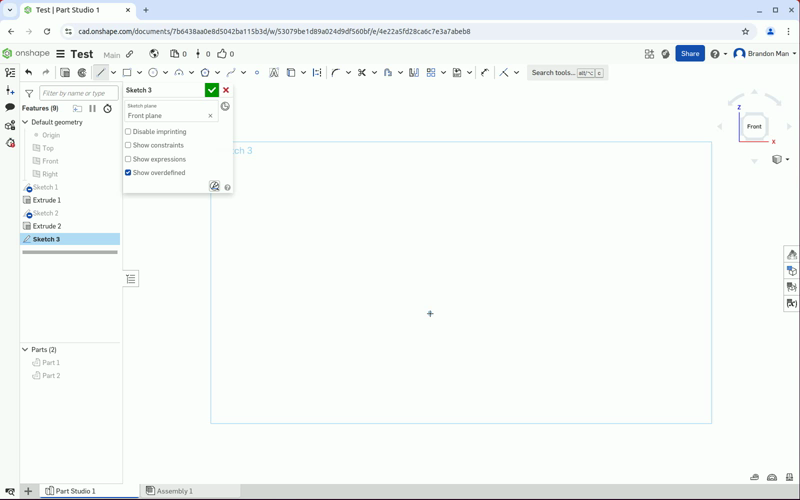
mouse_move(492, 313)
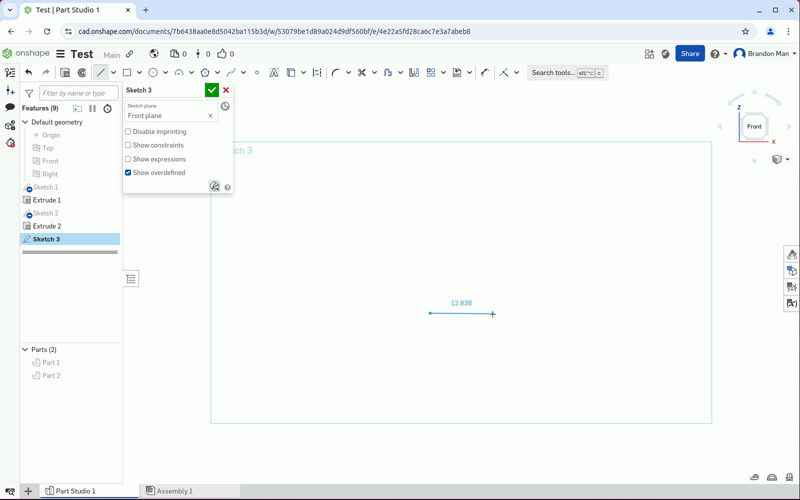
click(492, 313)
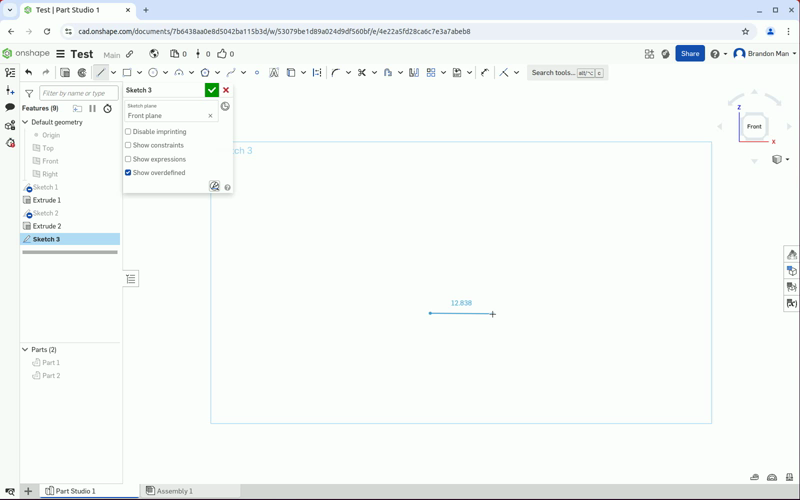
key_up(shift)
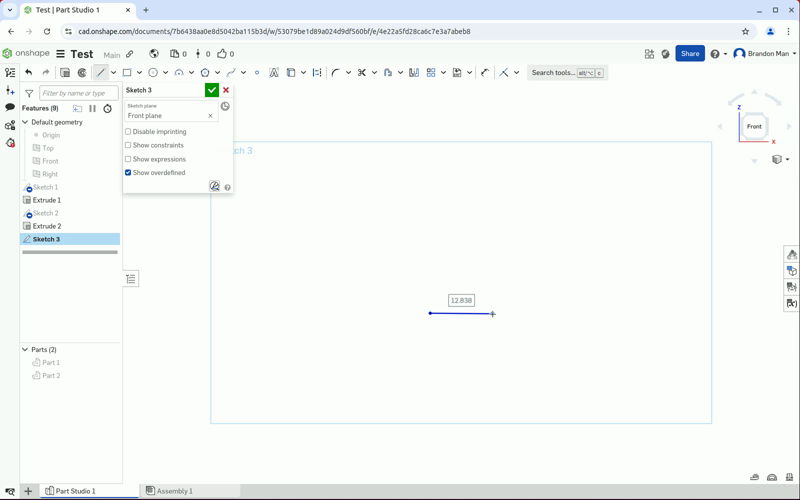
key_down(shift)
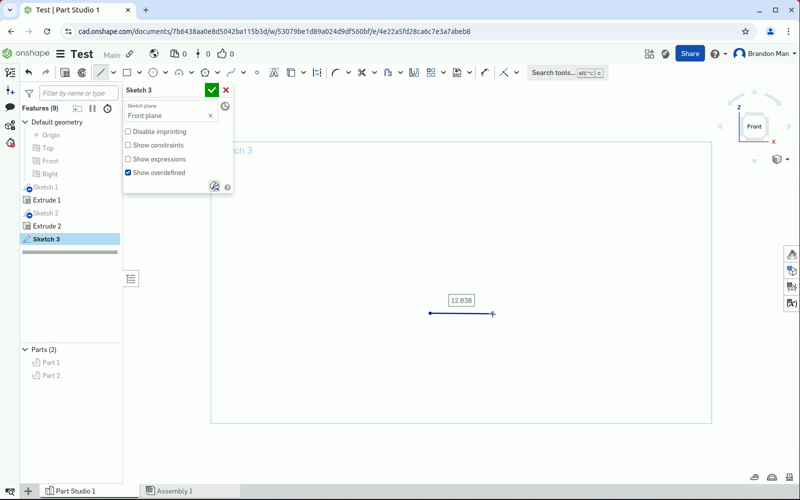
mouse_move(522, 313)
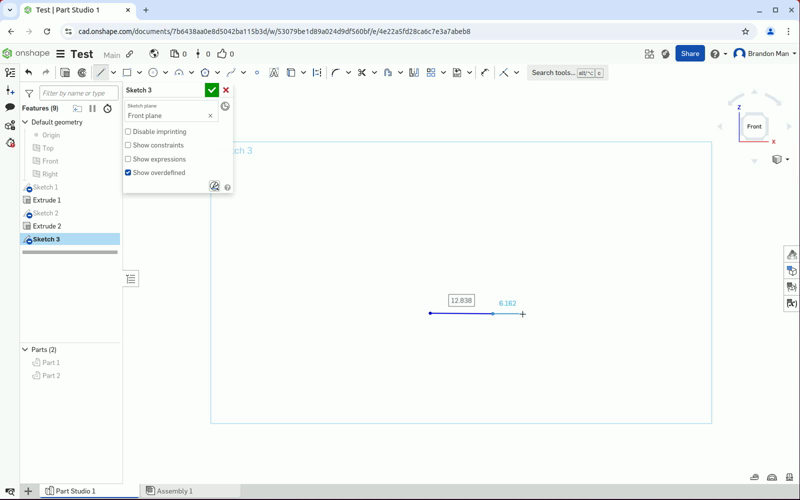
mouse_move(492, 281)
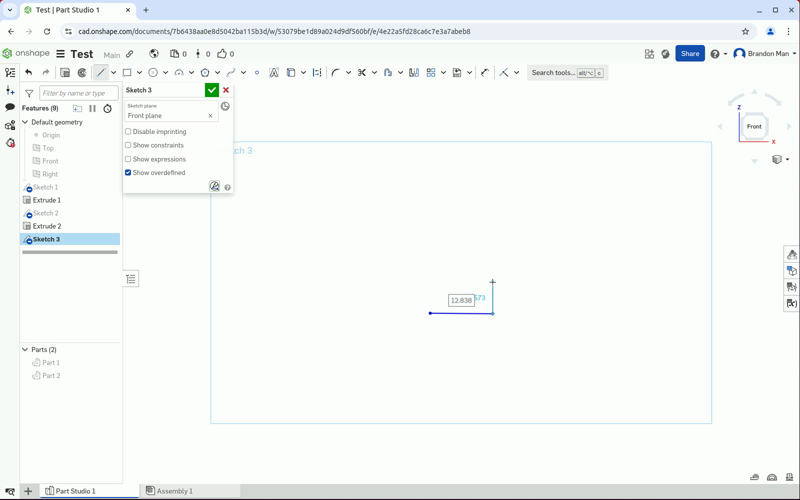
click(492, 281)
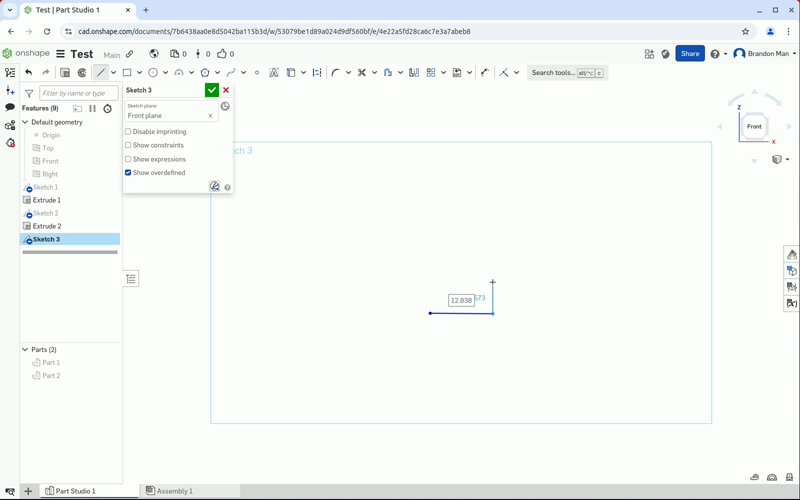
key_up(shift)
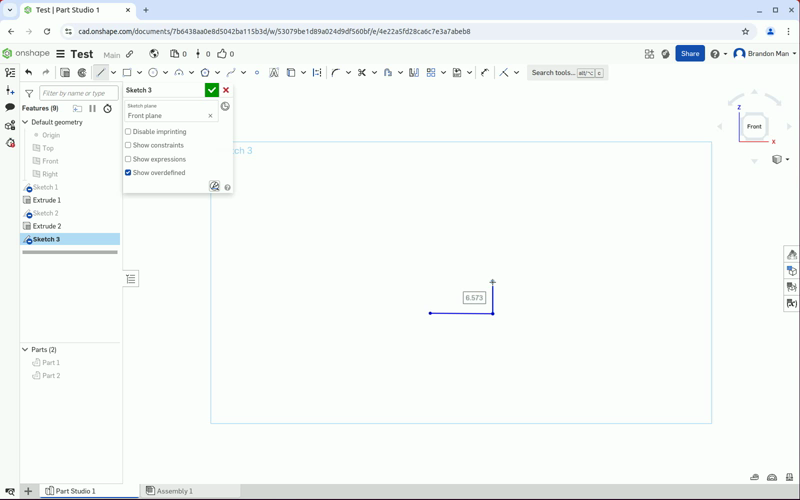
key_down(shift)
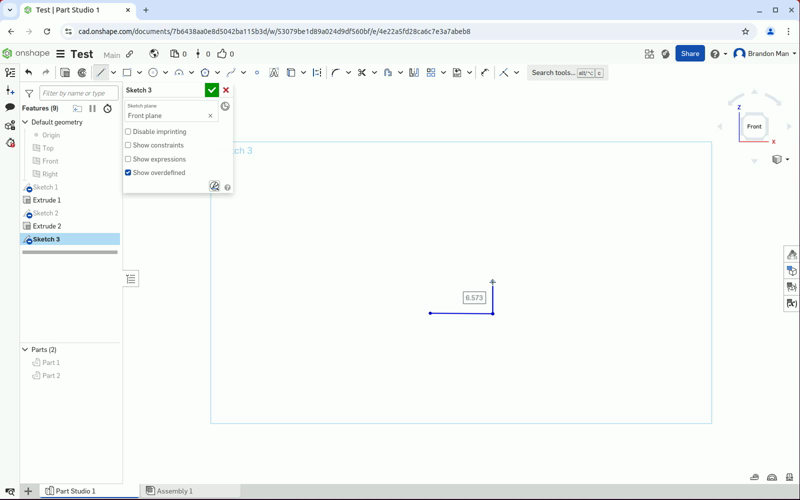
mouse_move(430, 281)
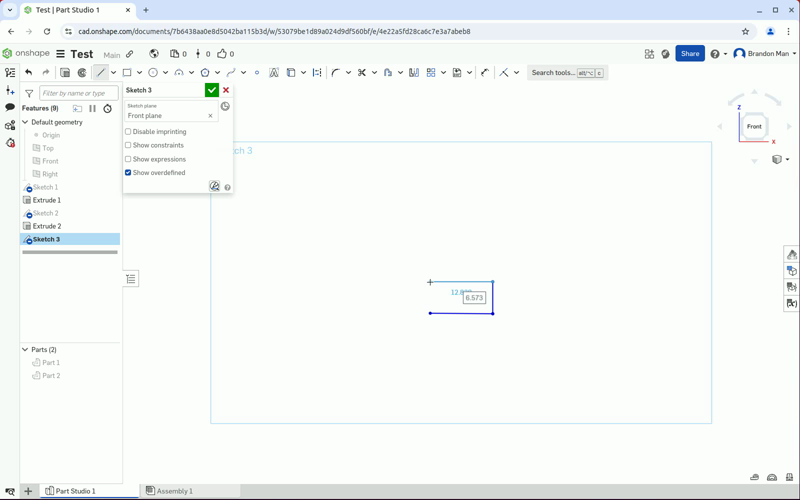
click(430, 281)
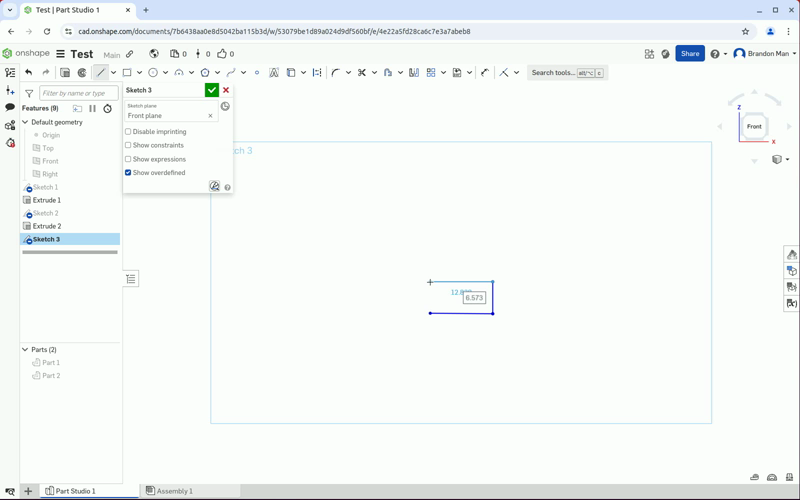
key_up(shift)
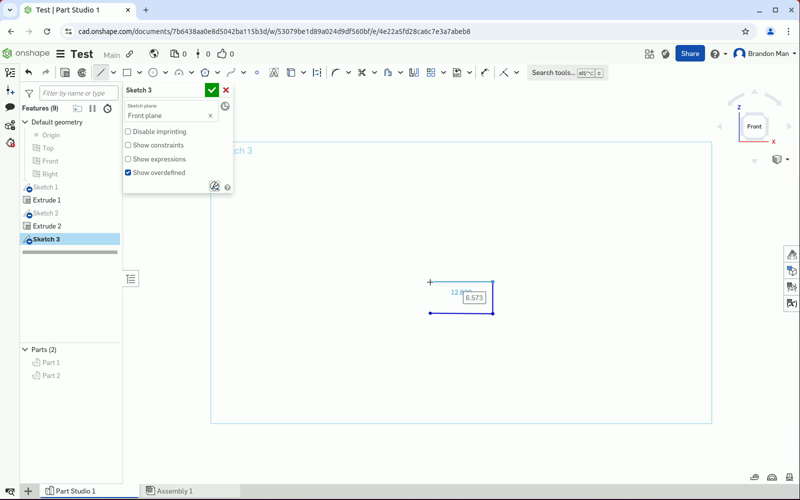
mouse_move(460, 281)
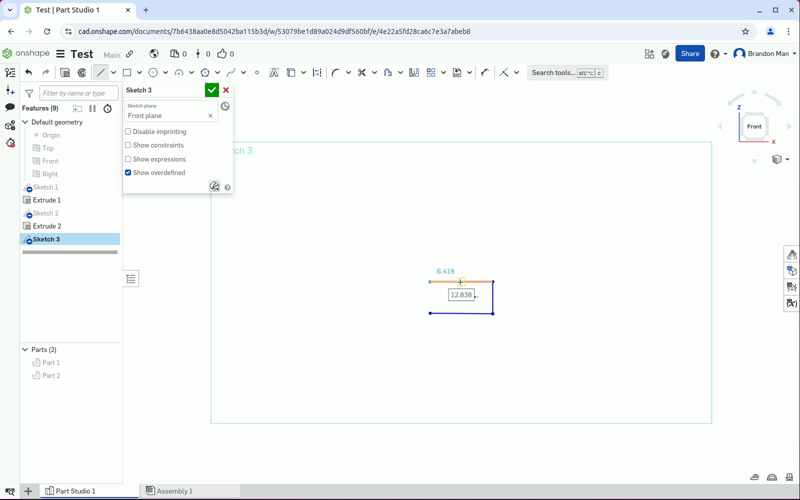
key_down(shift)
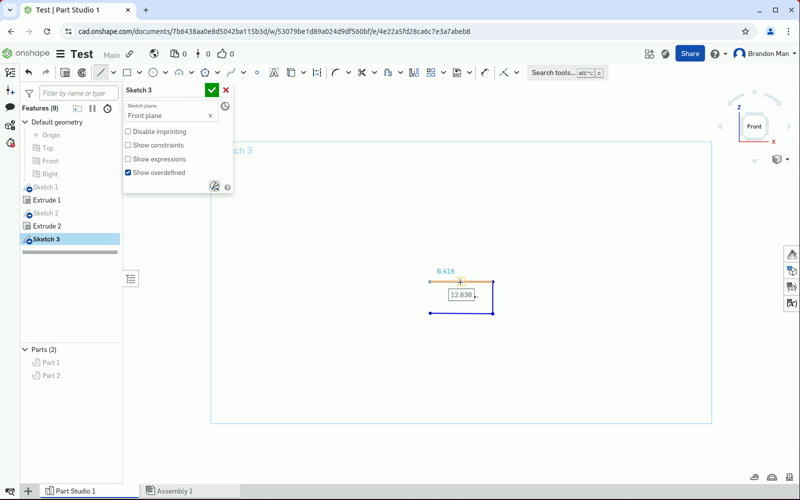
mouse_move(430, 313)
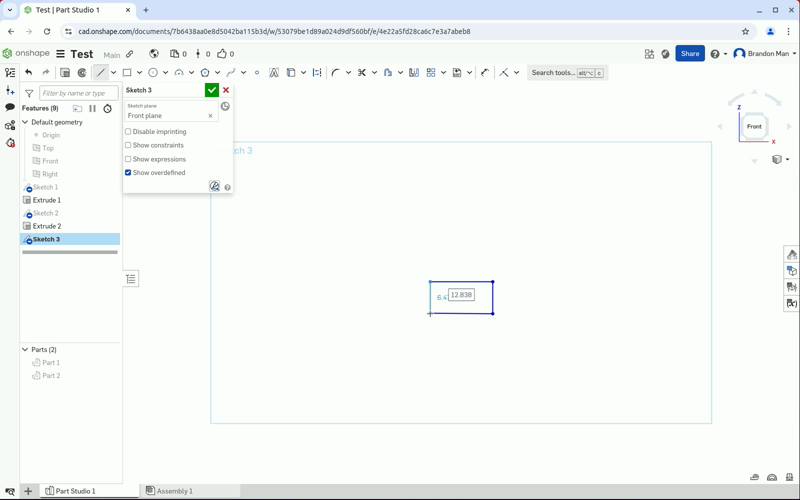
key_up(shift)
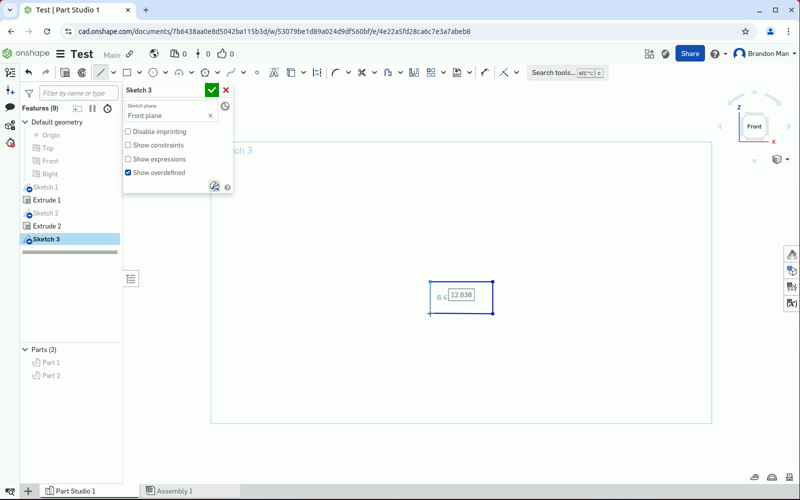
click(430, 313)
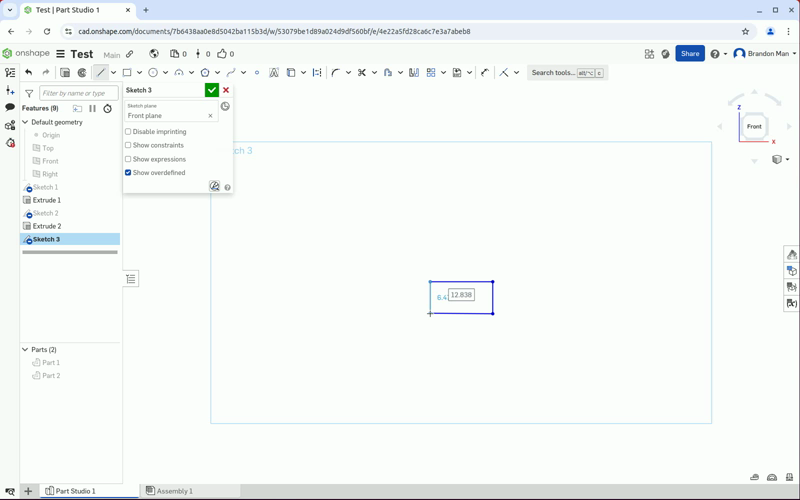
key(esc)
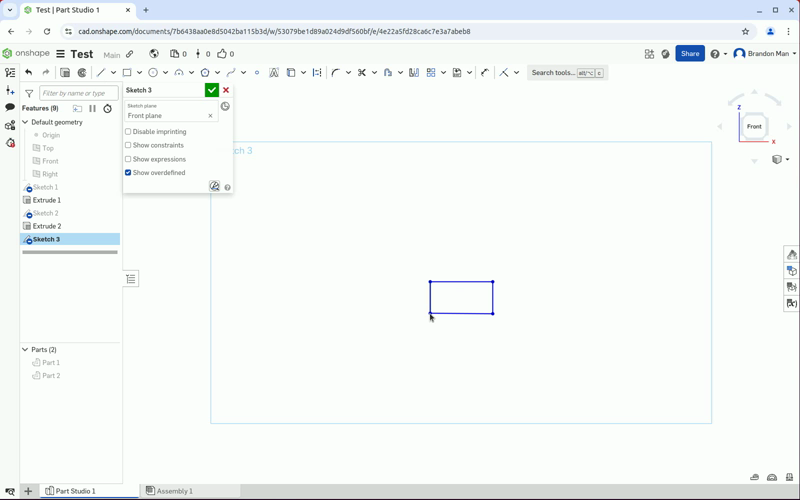
mouse_move(486, 304)
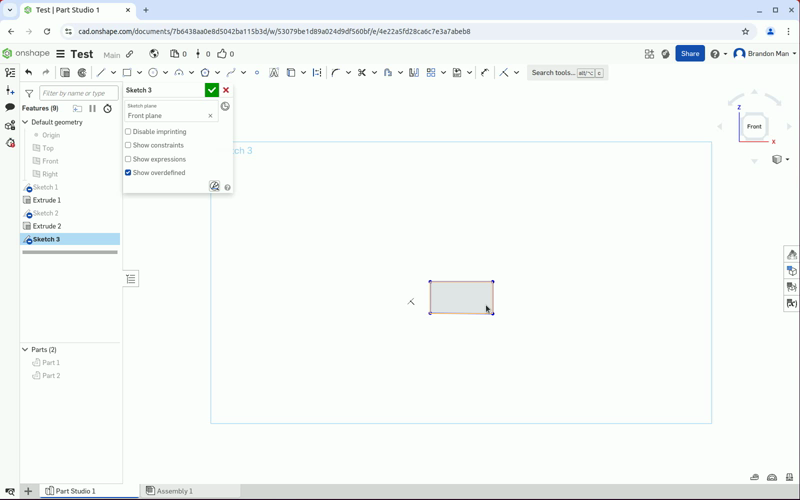
click(486, 304)
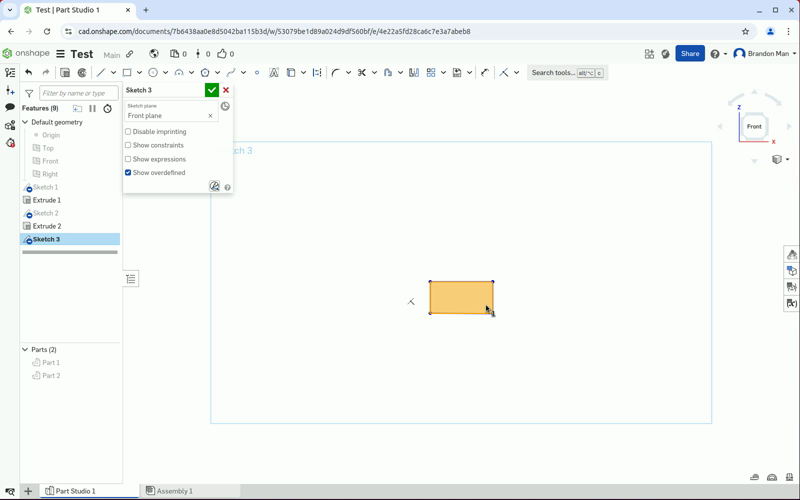
mouse_move(73, 352)
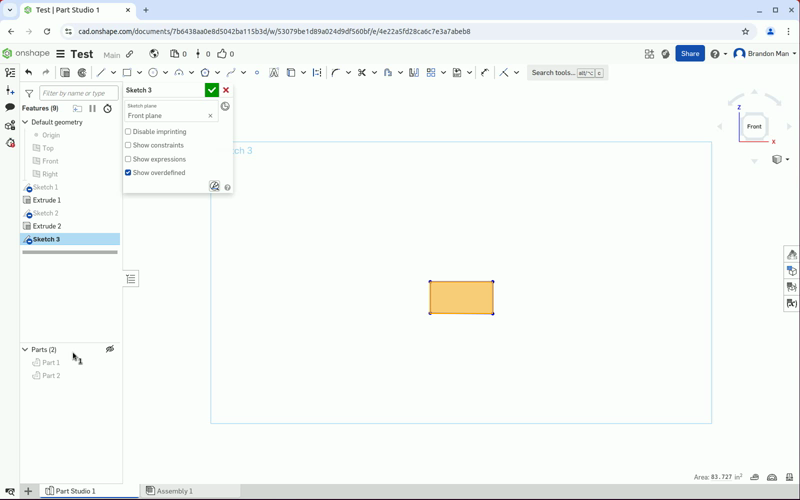
key(shift+y)
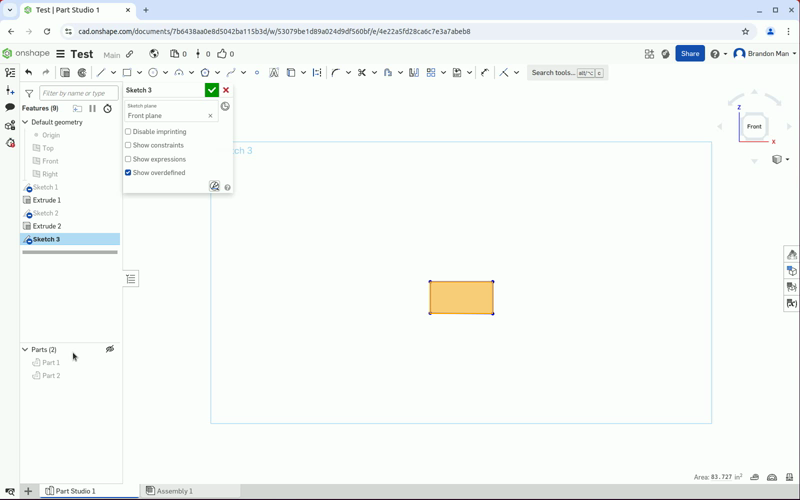
key(shift+e)
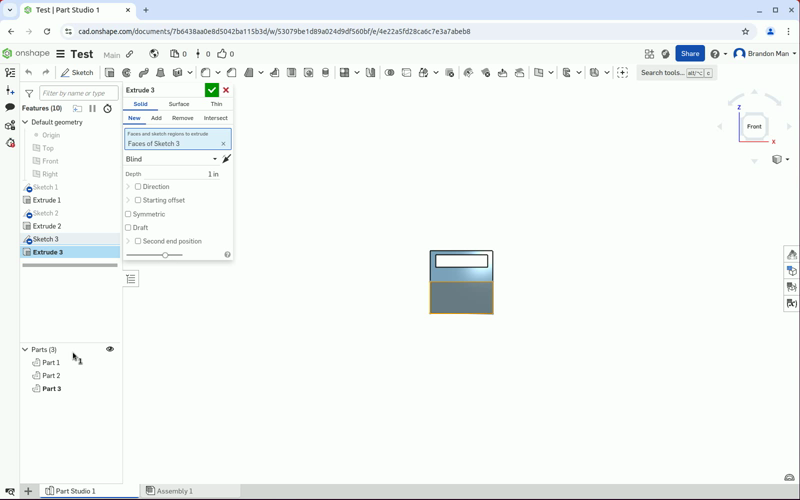
mouse_move(143, 106)
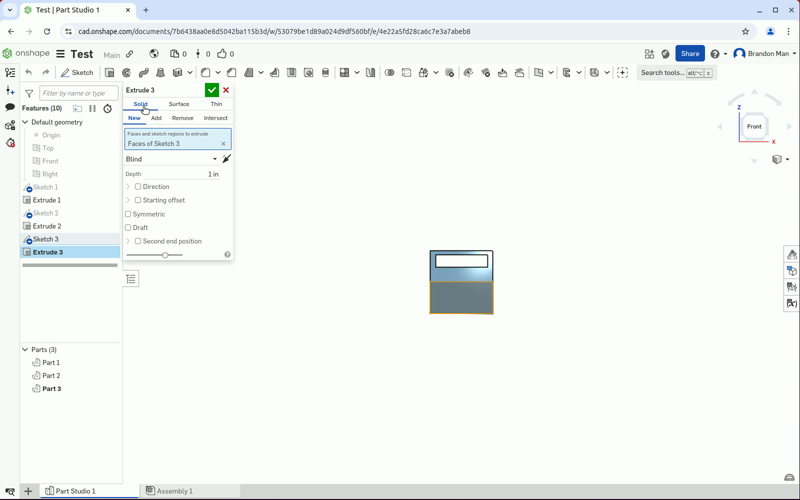
click(143, 106)
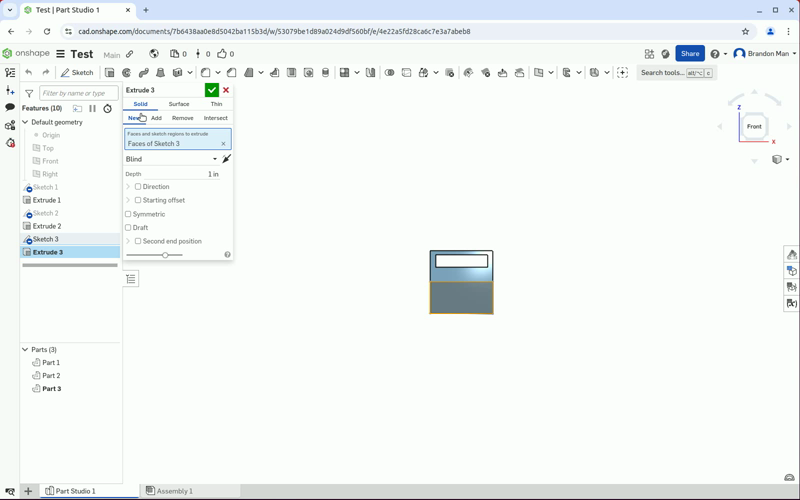
mouse_move(137, 120)
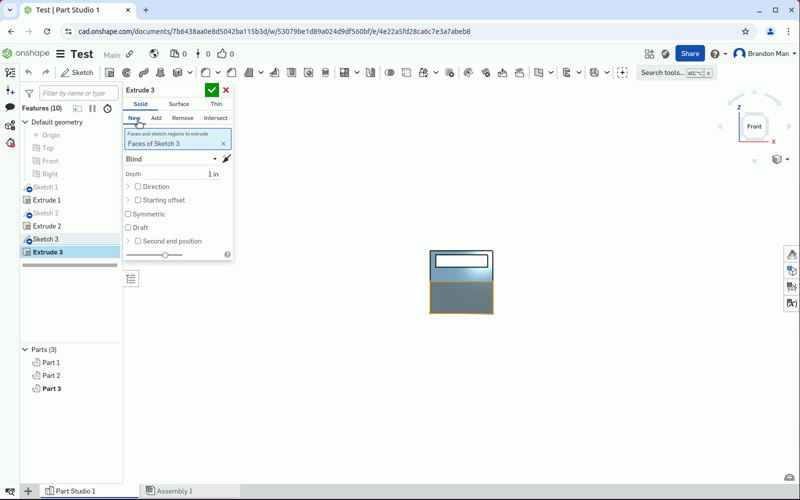
click(137, 120)
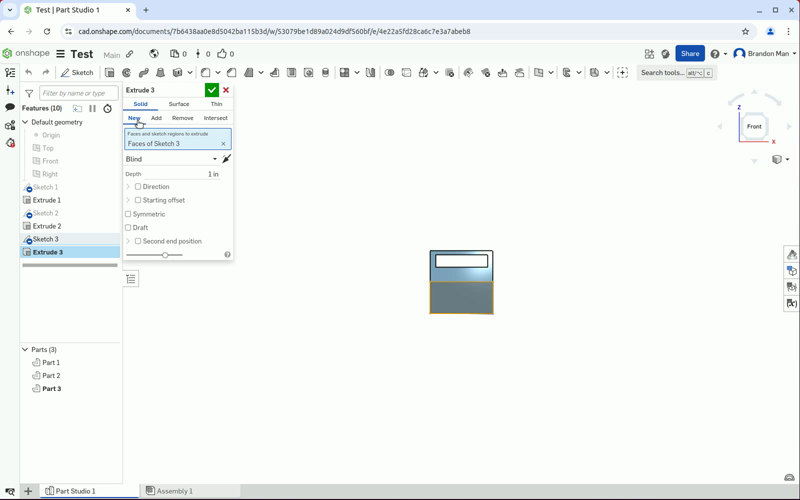
key(tab, 4)
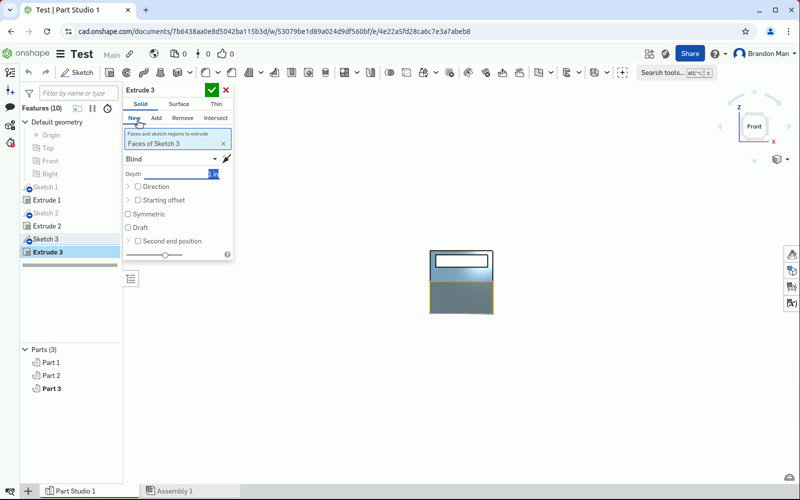
text(23.108)
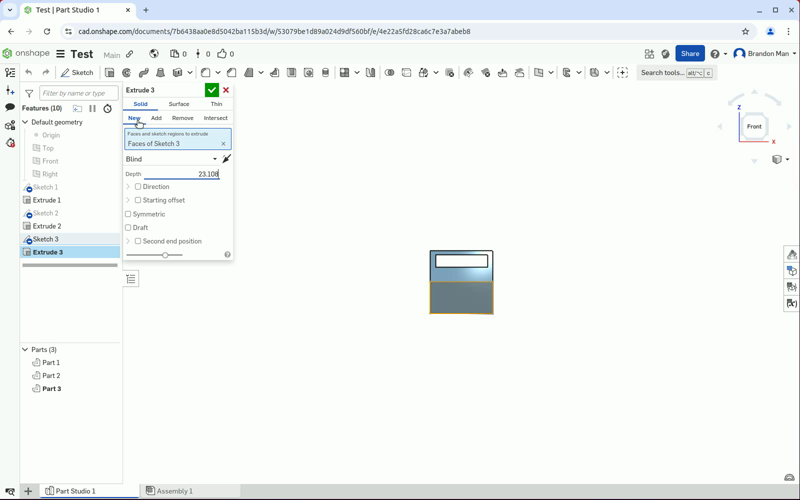
key(enter)
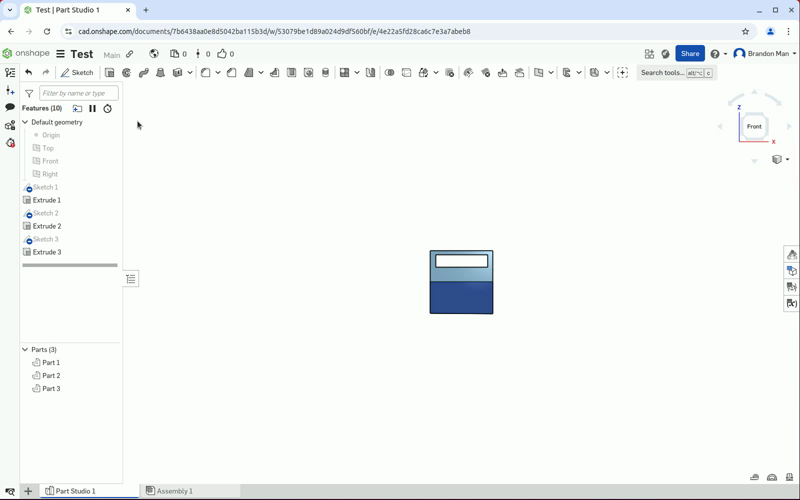
key(shift+h)
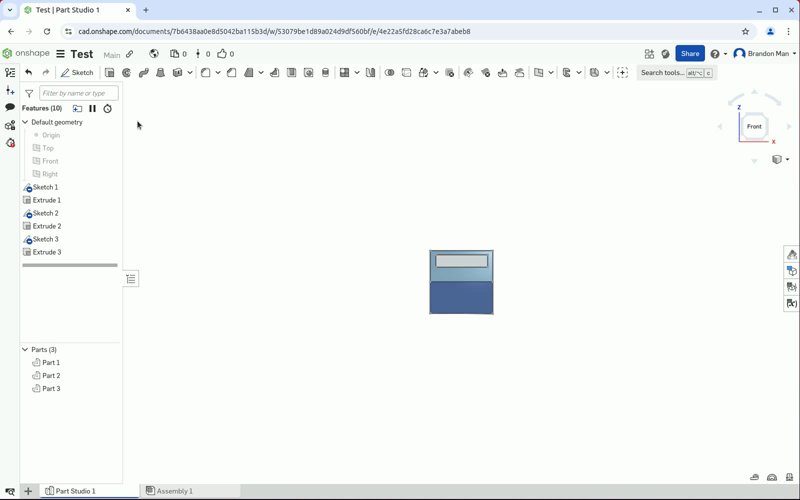
key(shift+h)
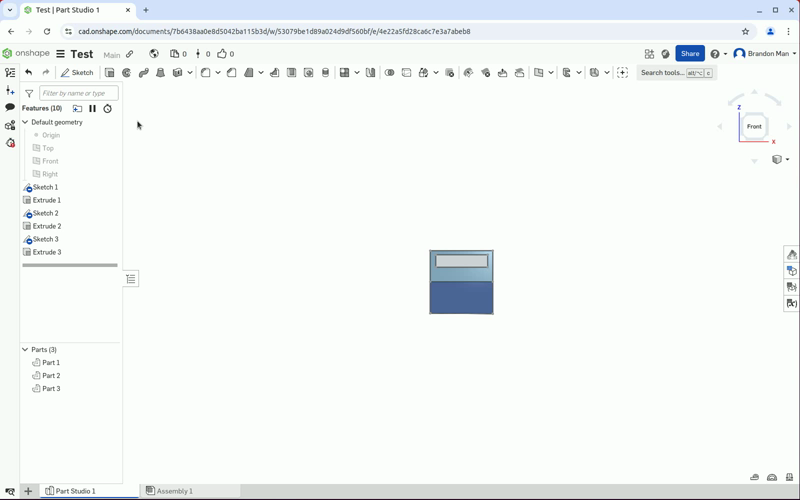
key(shift+7)
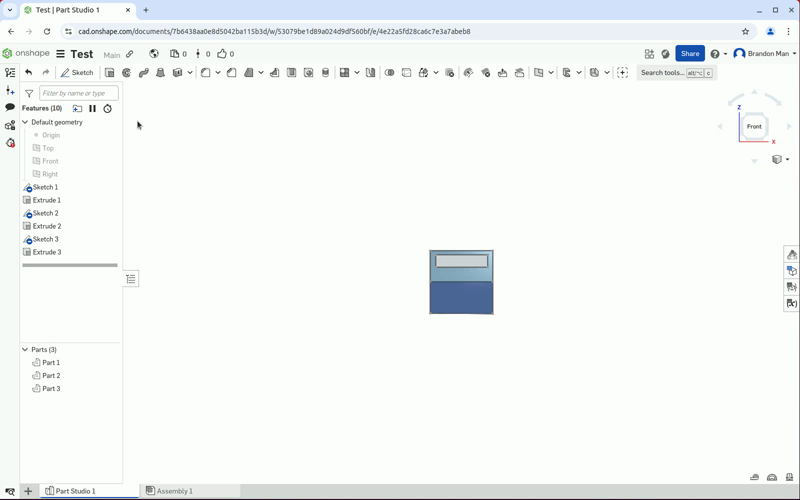
key(left, 2)
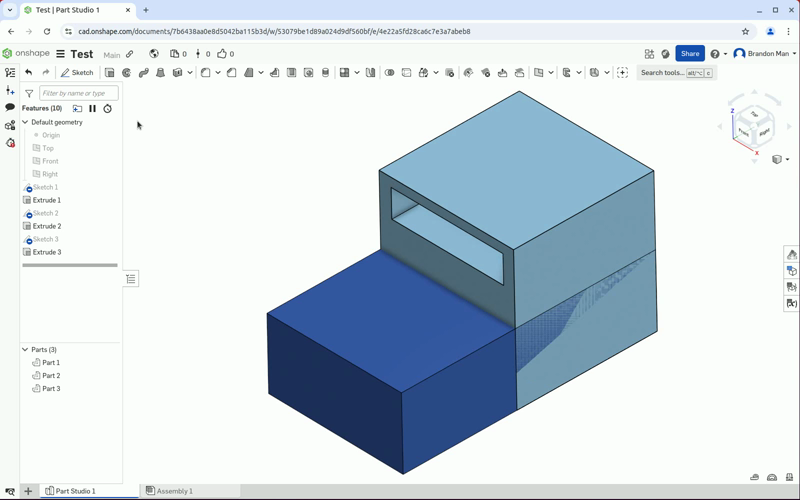
key(down, 2)
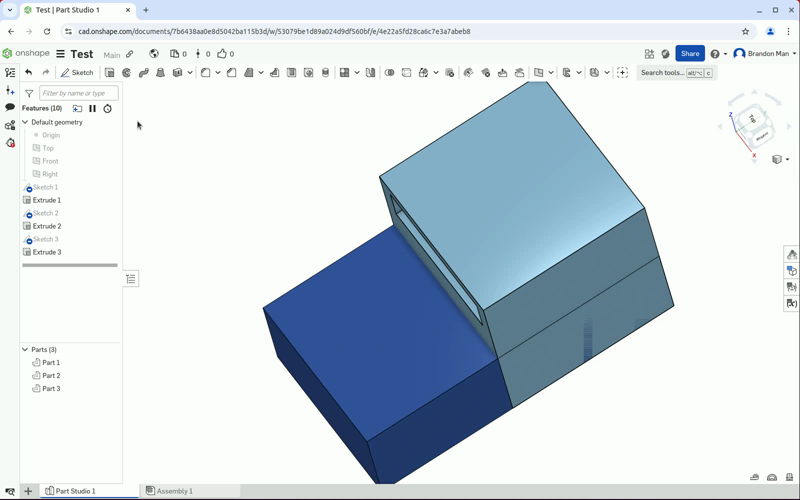
key(up, 2)
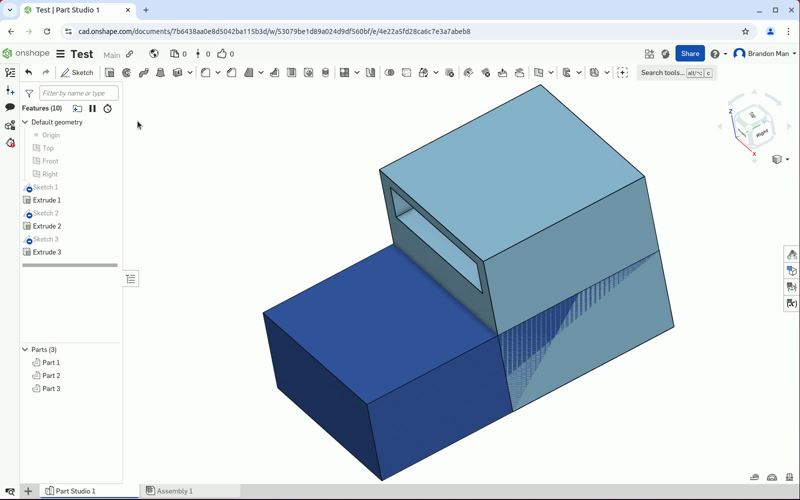
key(right, 2)
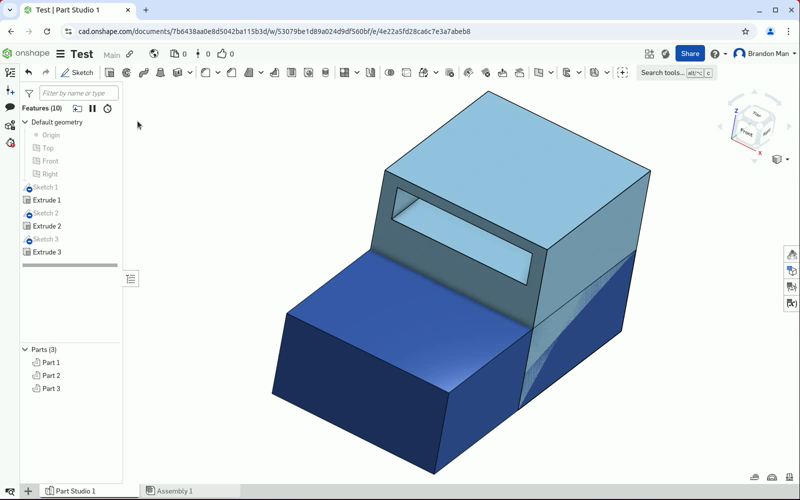
mouse_move(73, 189)
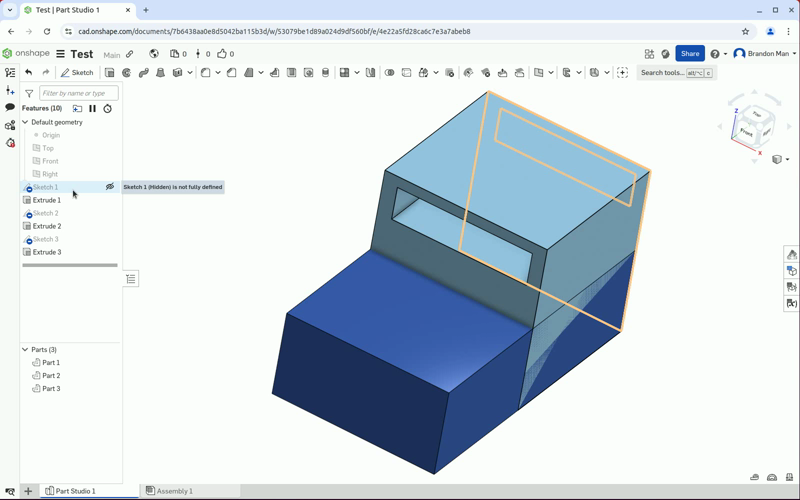
click(73, 189)